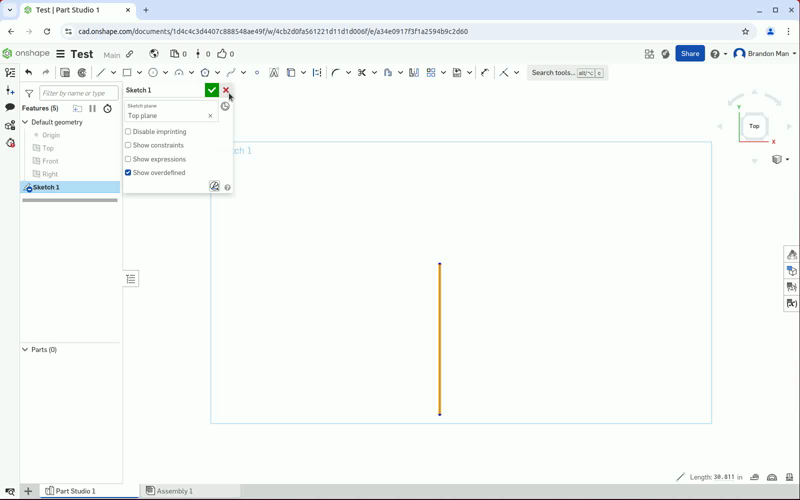
key(shift+h)
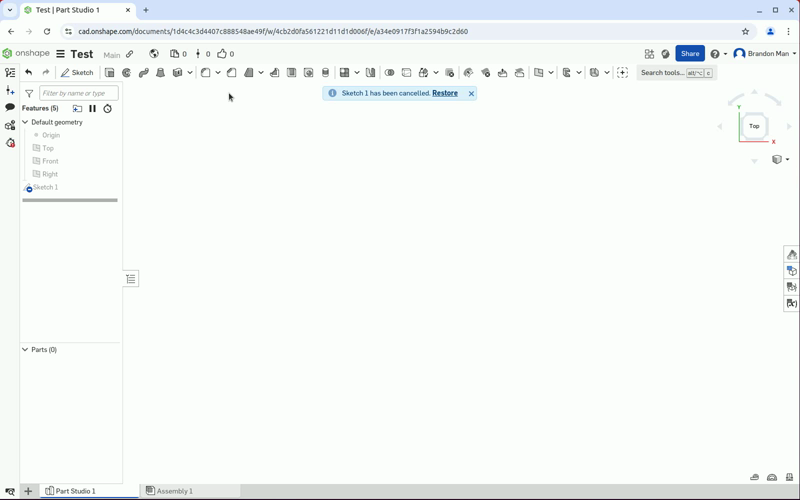
mouse_move(73, 352)
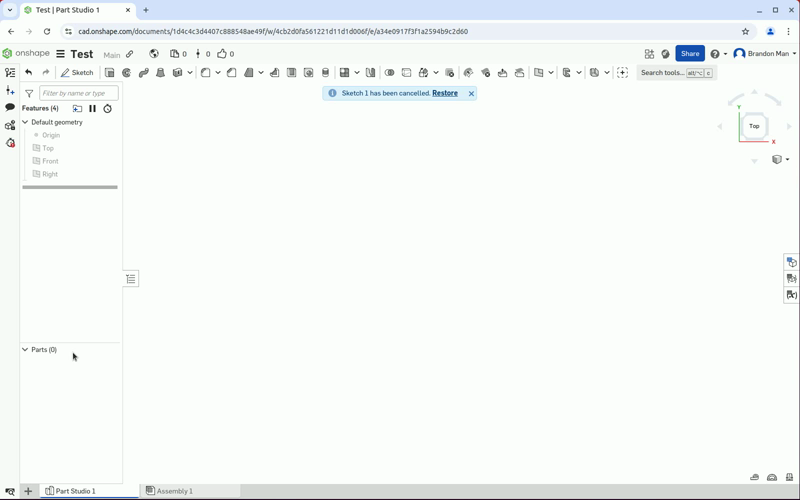
key(y)
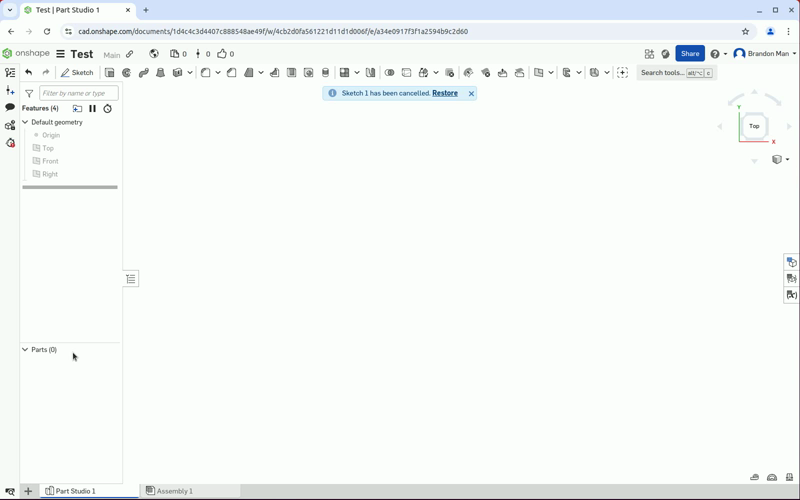
key(shift+p)
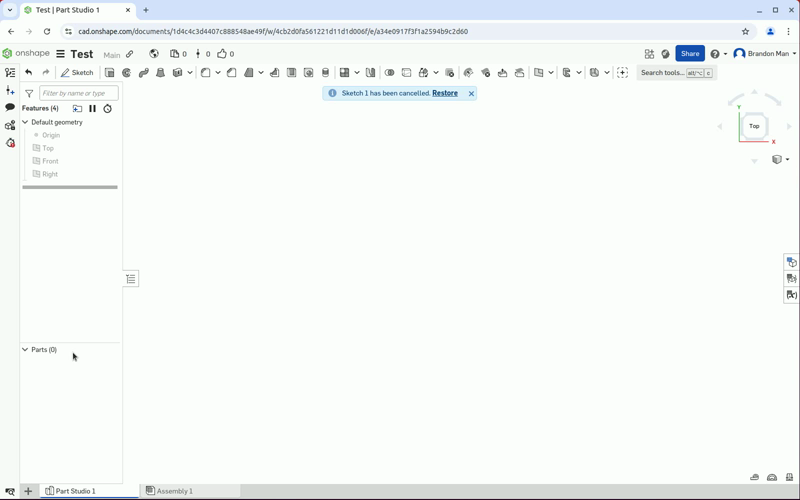
key(space)
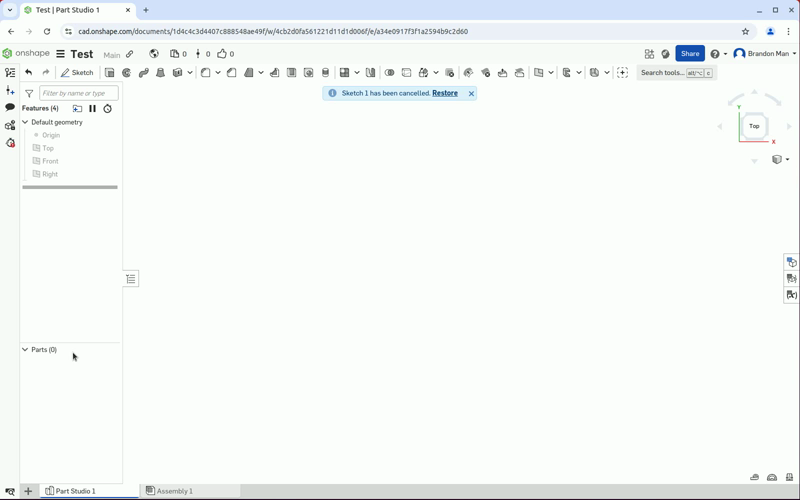
key_down(shift)
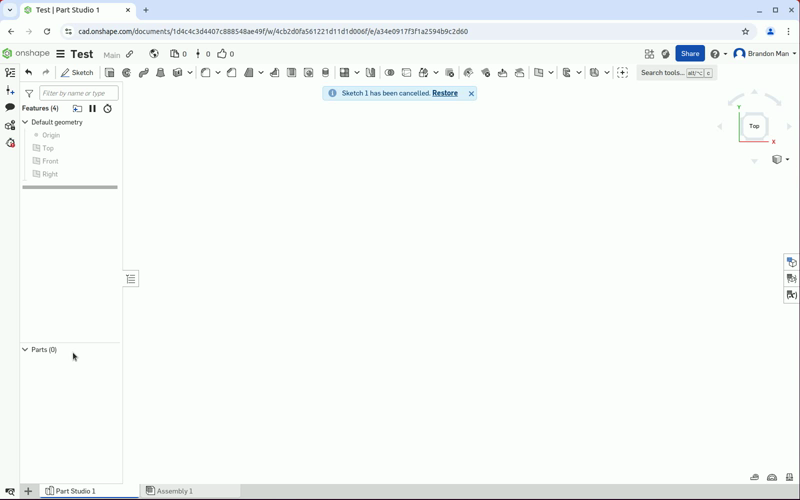
key(up)
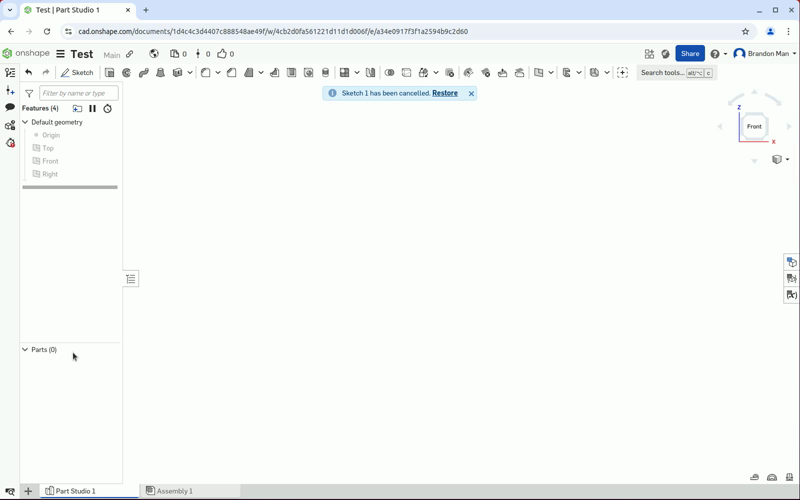
key_up(shift)
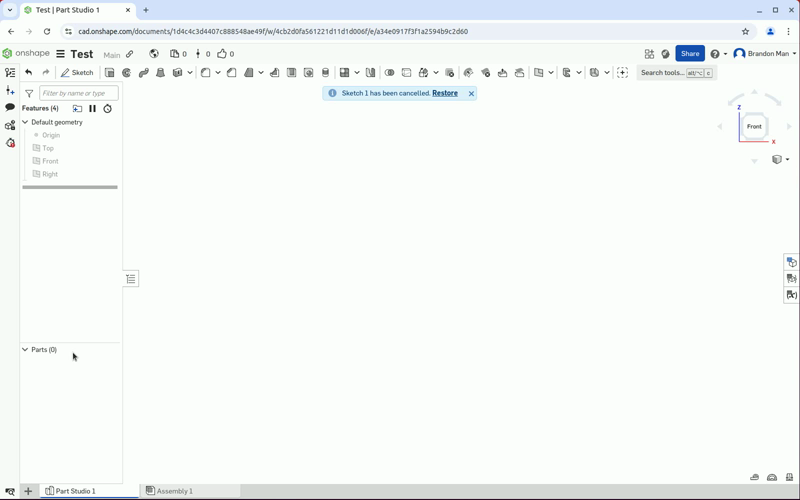
mouse_move(73, 352)
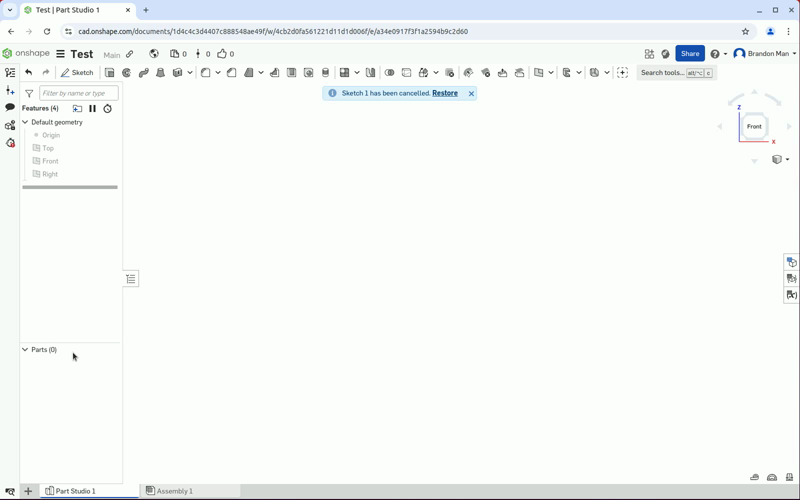
key(shift+y)
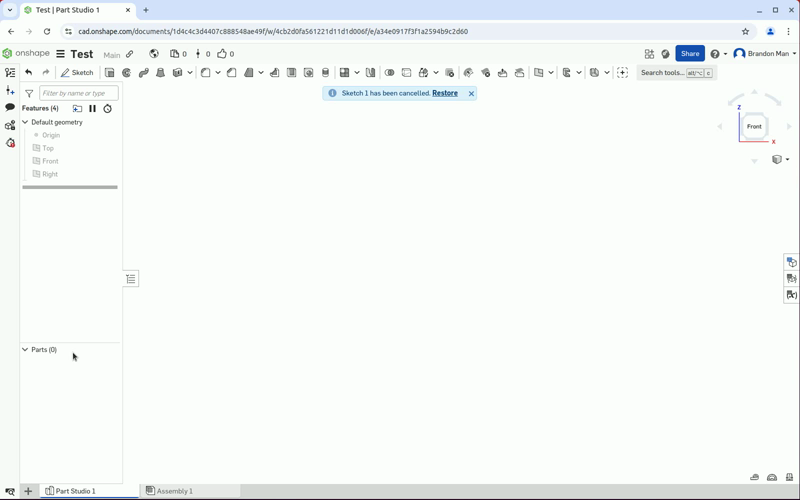
key(shift+s)
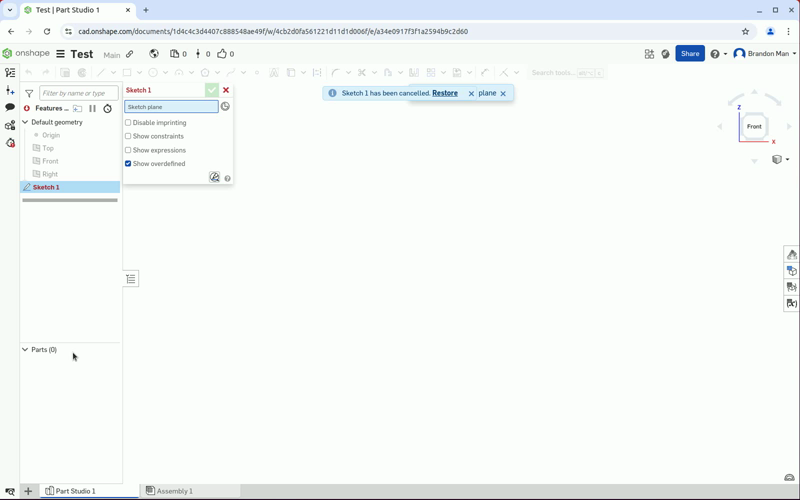
mouse_move(73, 163)
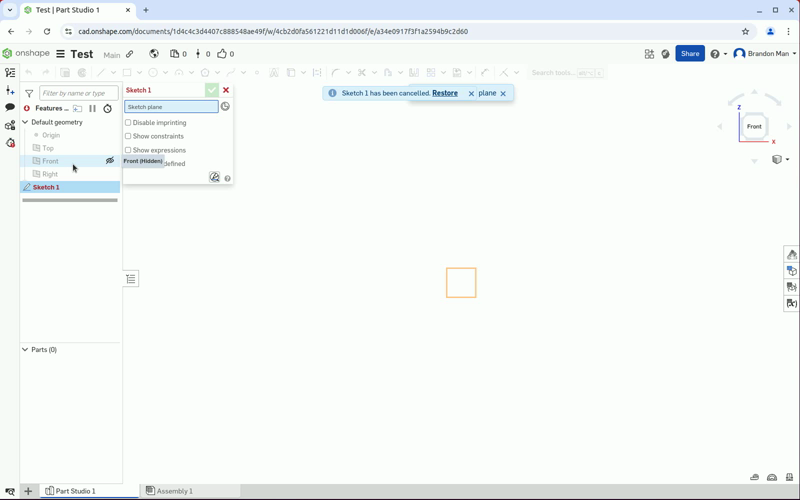
click(73, 163)
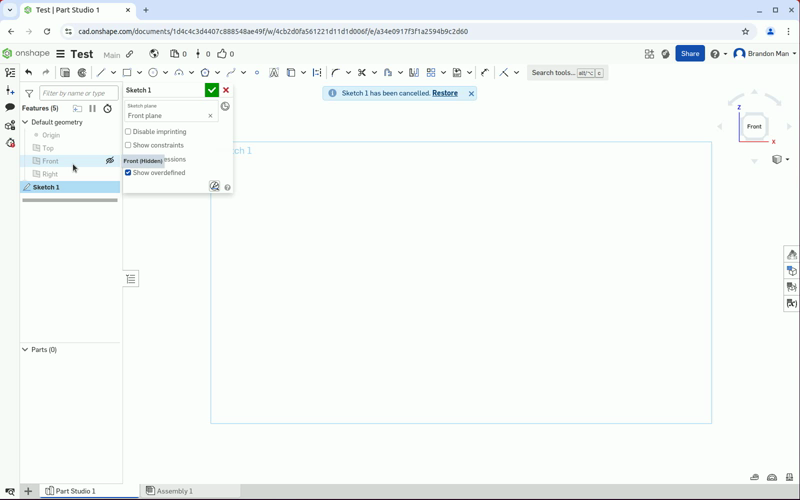
mouse_move(73, 352)
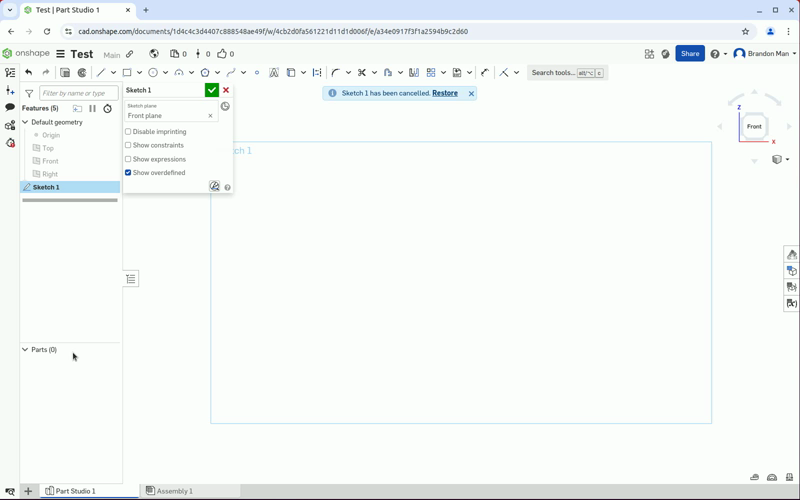
key(y)
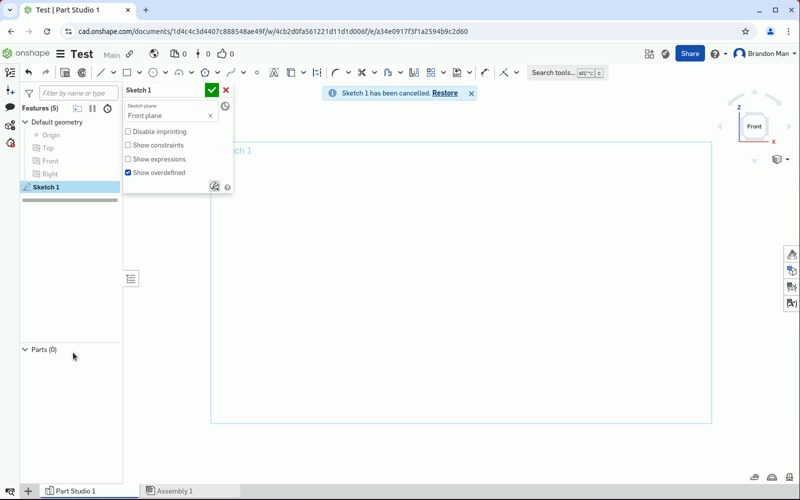
key(l)
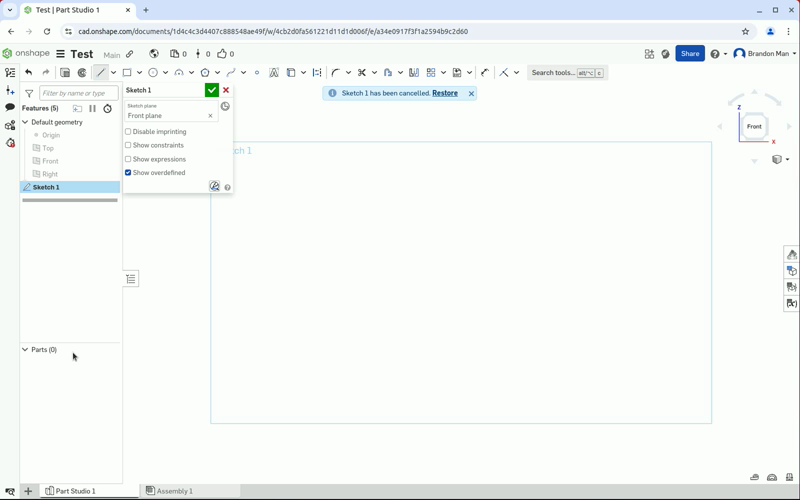
key_down(shift)
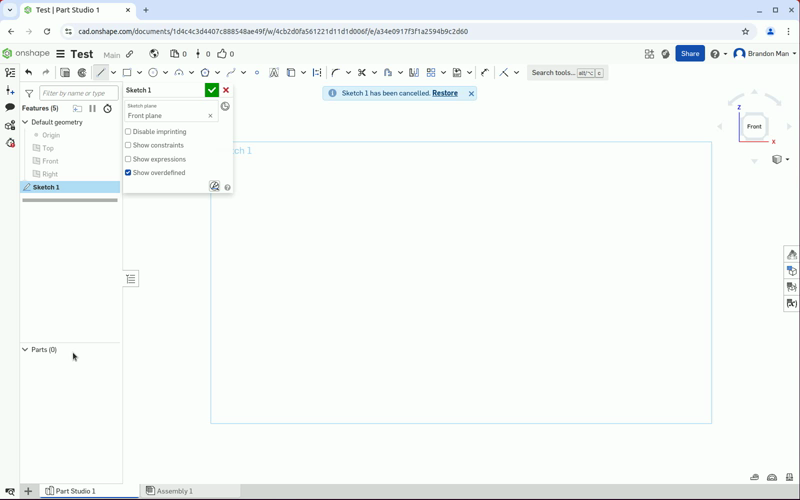
mouse_move(348, 280)
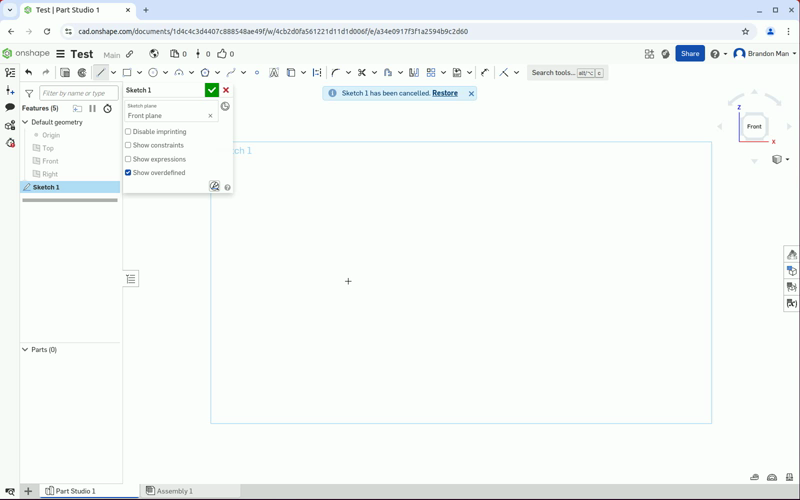
click(348, 280)
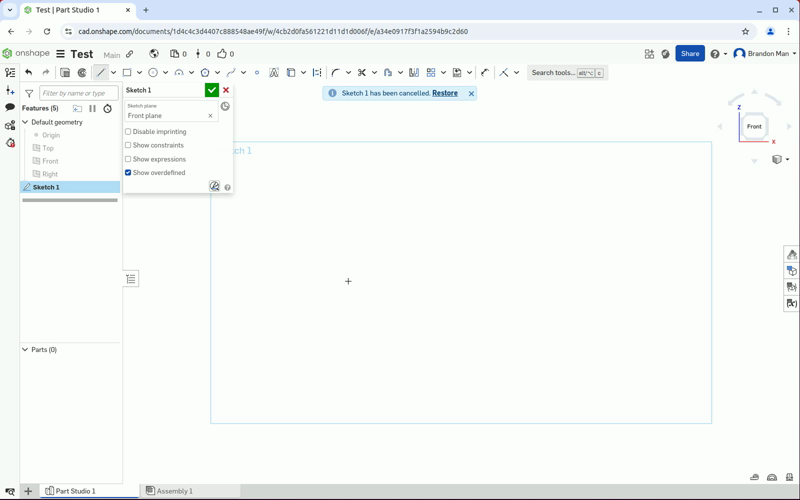
key_up(shift)
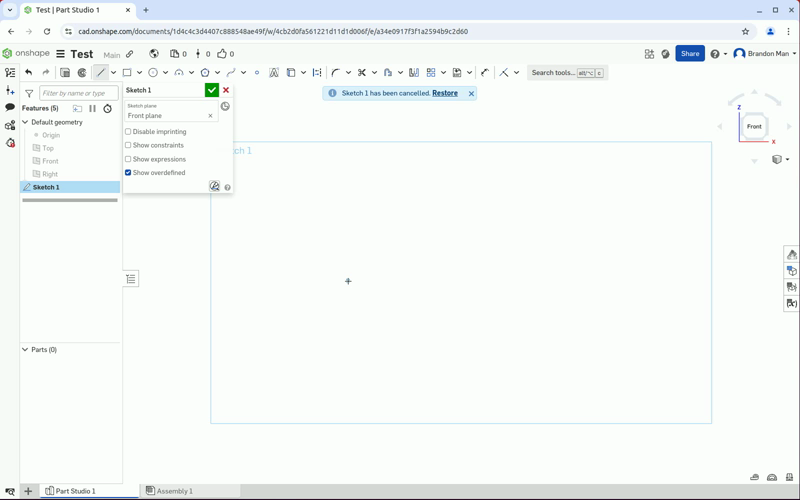
key_down(shift)
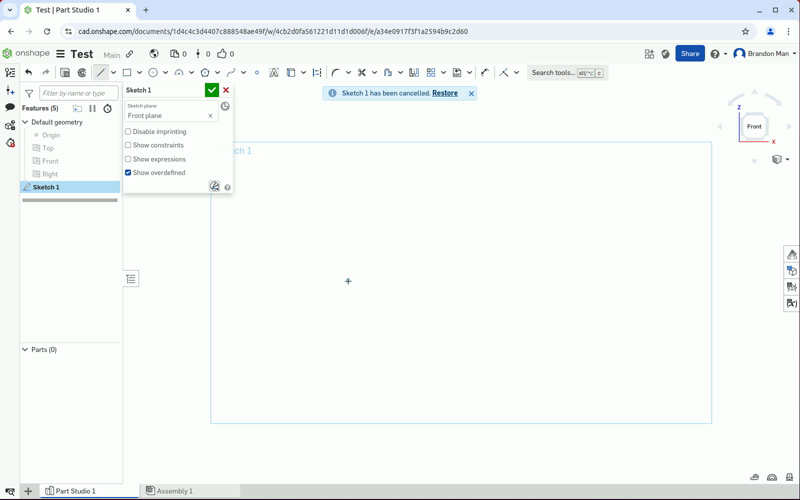
mouse_move(378, 280)
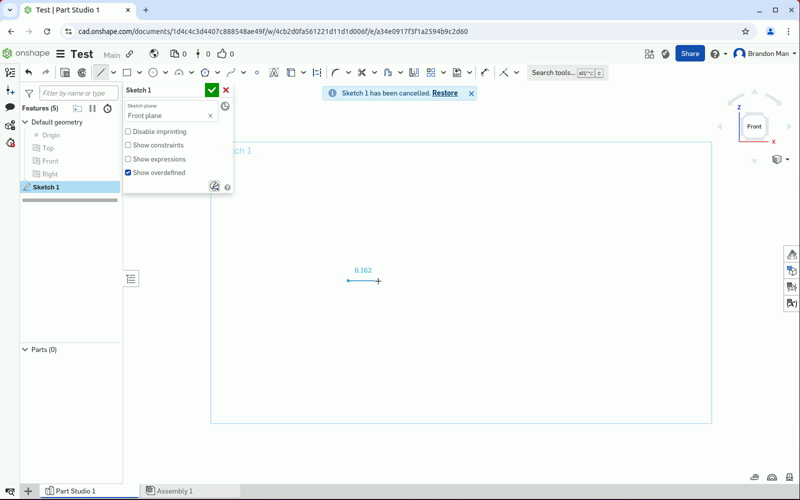
mouse_move(390, 280)
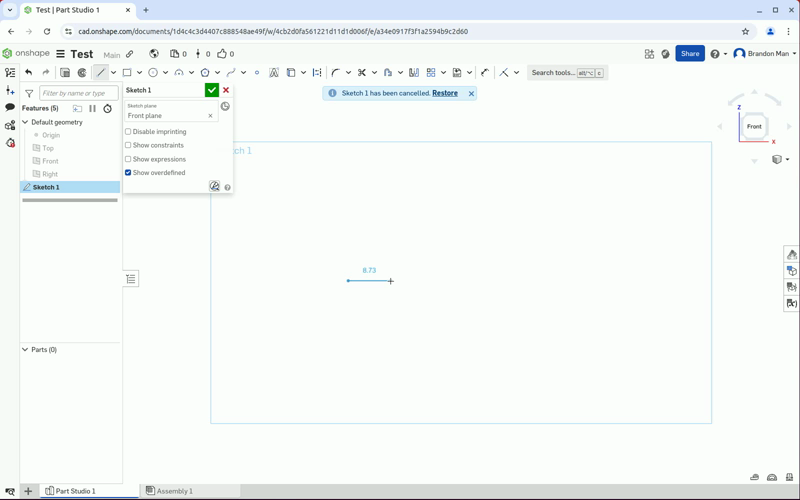
click(390, 280)
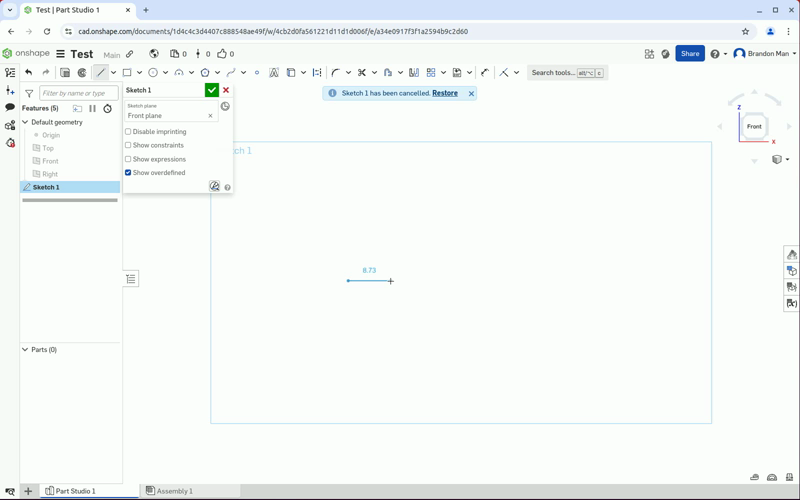
key_up(shift)
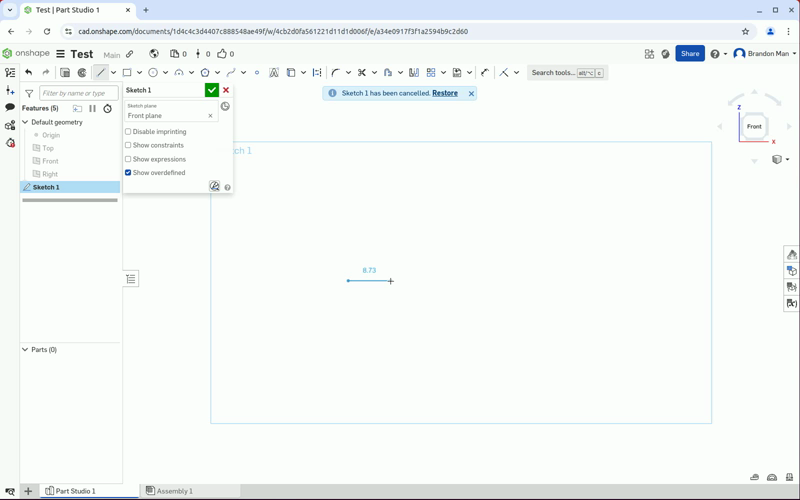
key(esc)
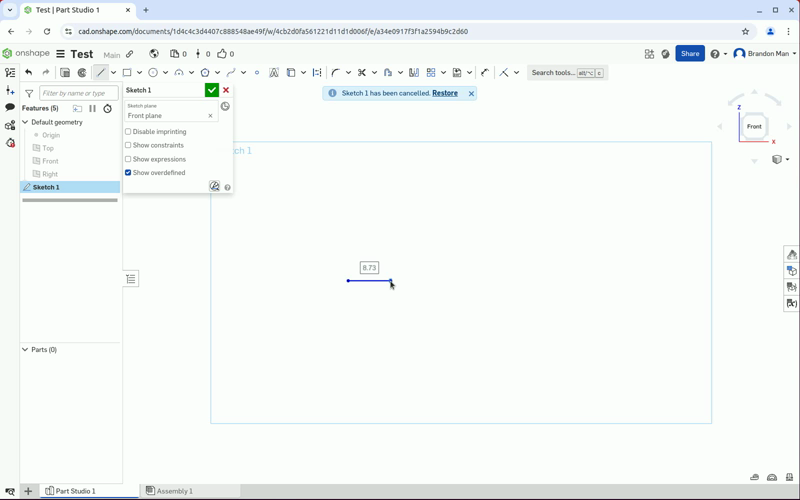
key(a)
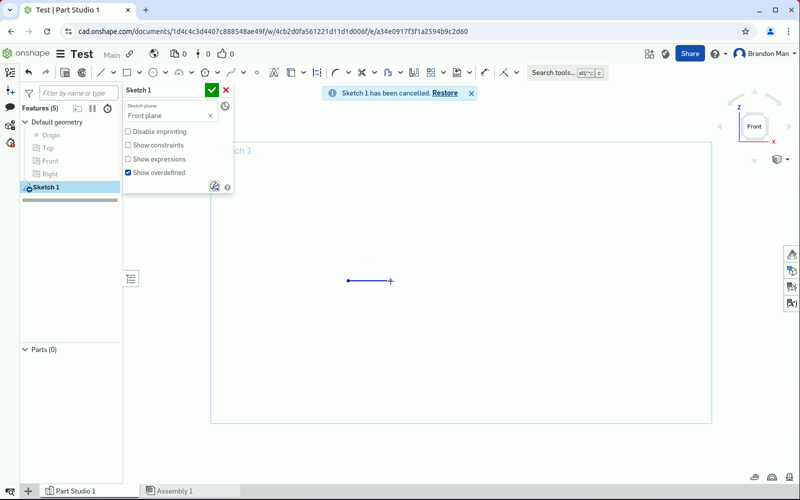
mouse_move(390, 280)
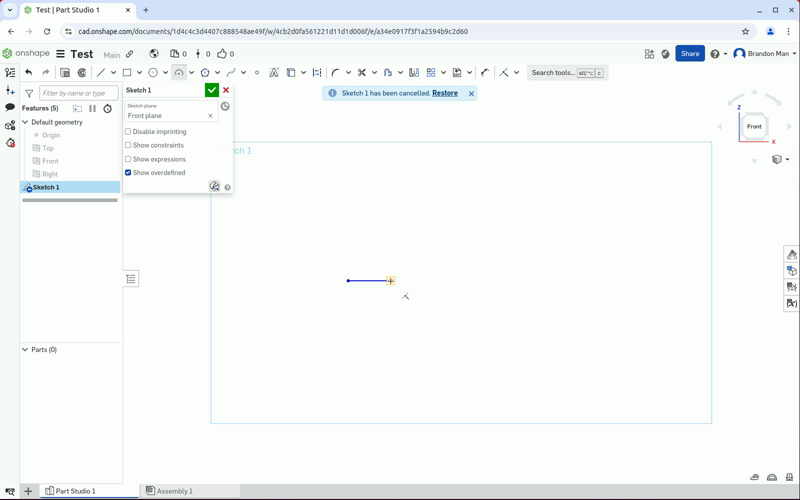
click(390, 280)
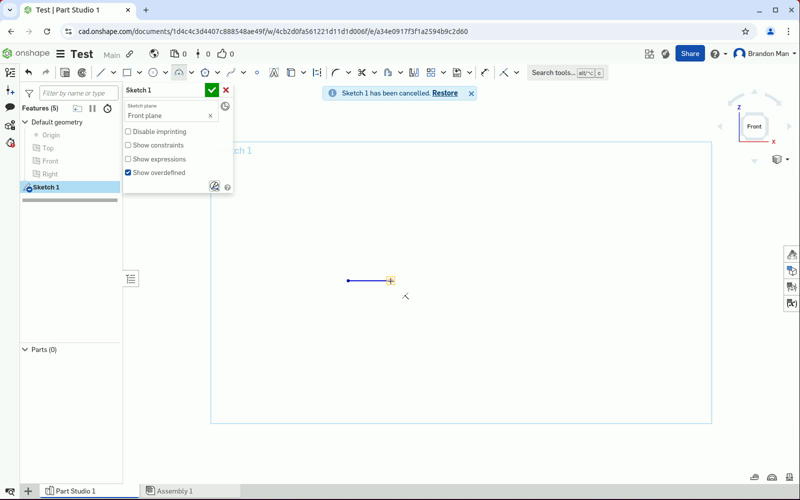
key_down(shift)
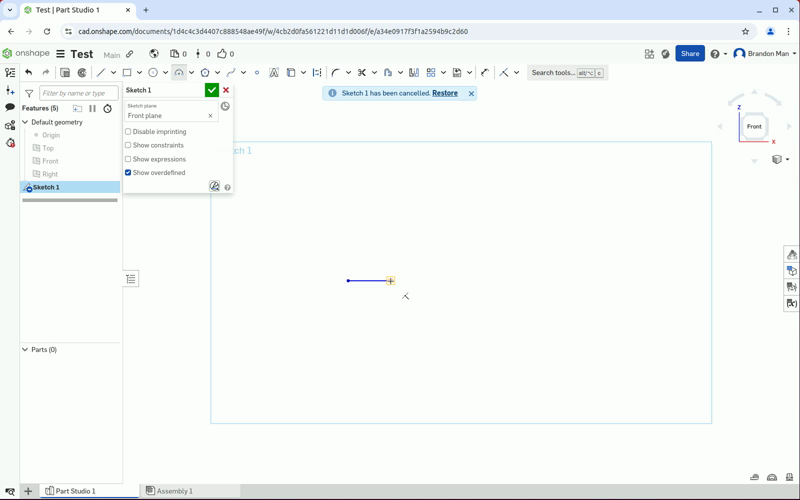
mouse_move(404, 240)
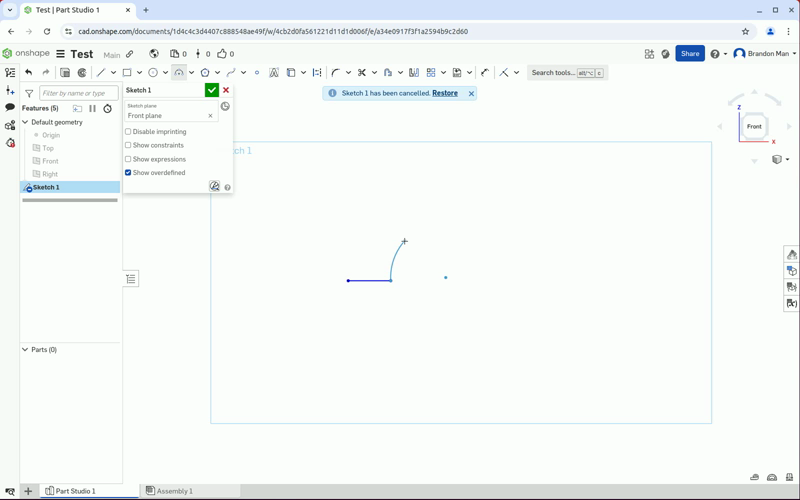
click(404, 240)
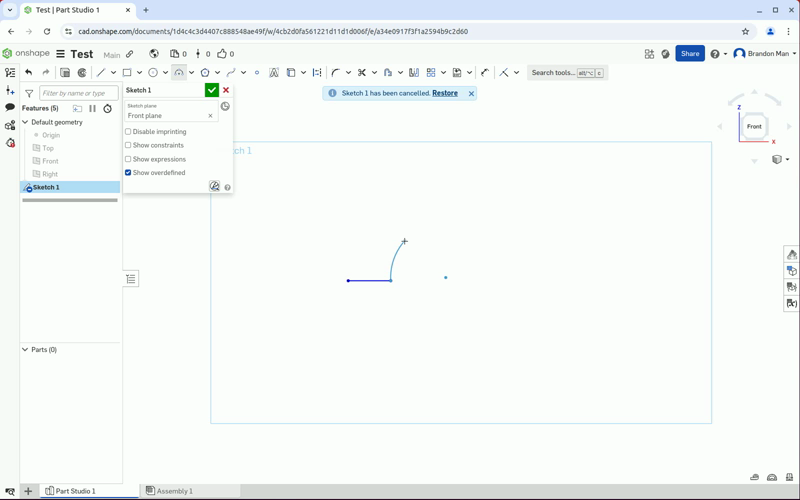
mouse_move(394, 259)
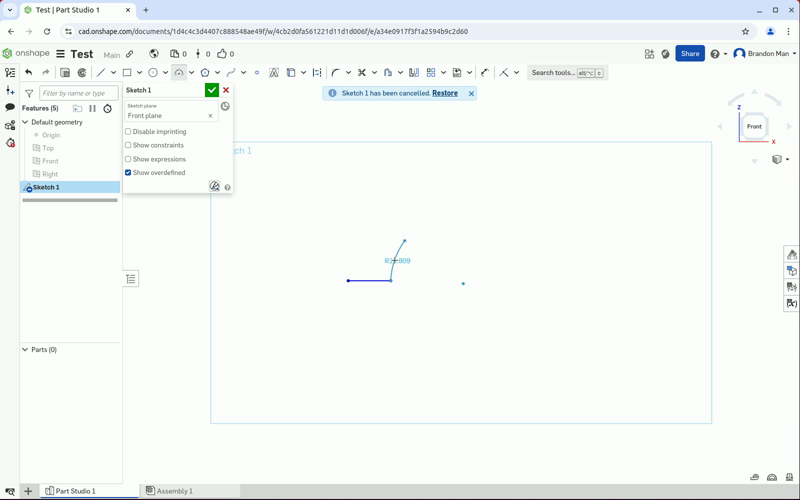
click(394, 259)
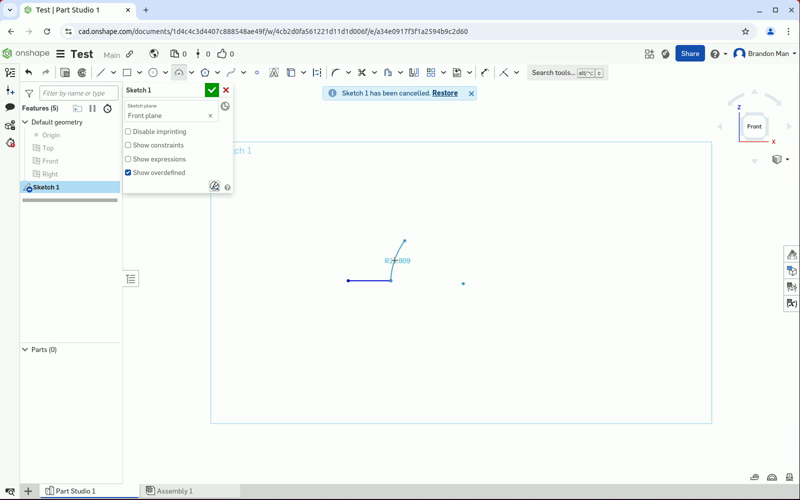
key_up(shift)
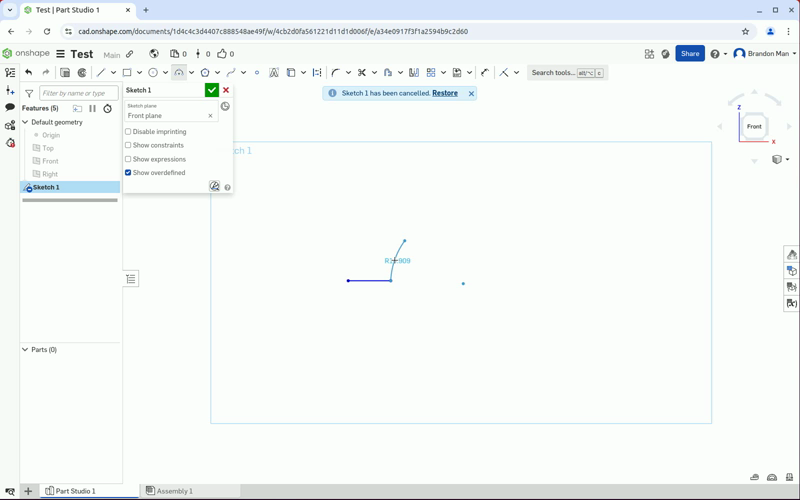
key(esc)
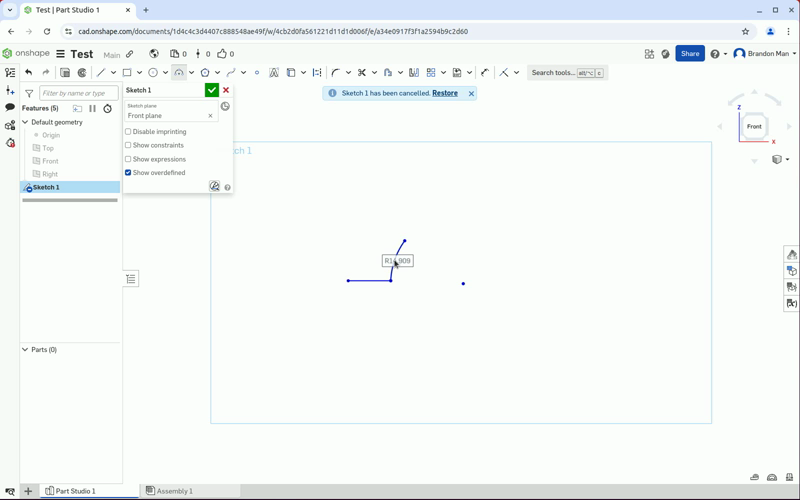
key(l)
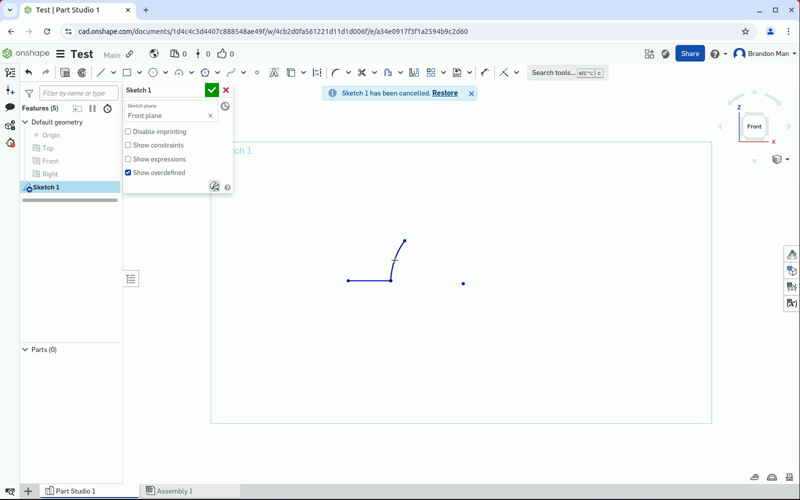
mouse_move(404, 240)
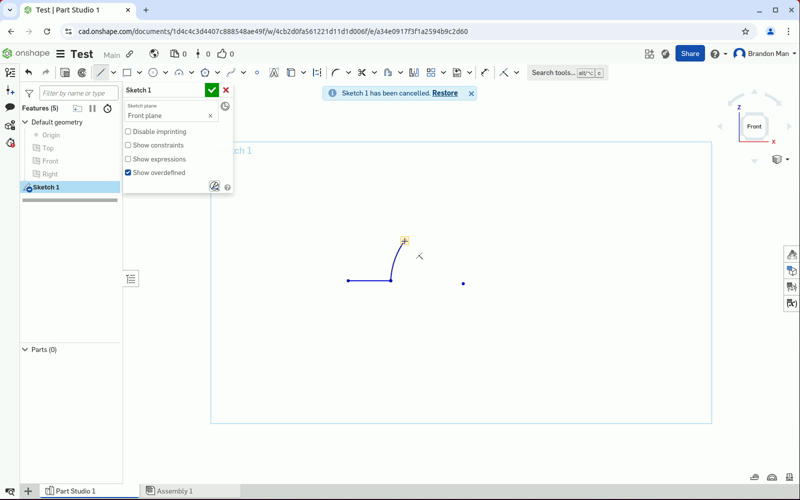
click(404, 240)
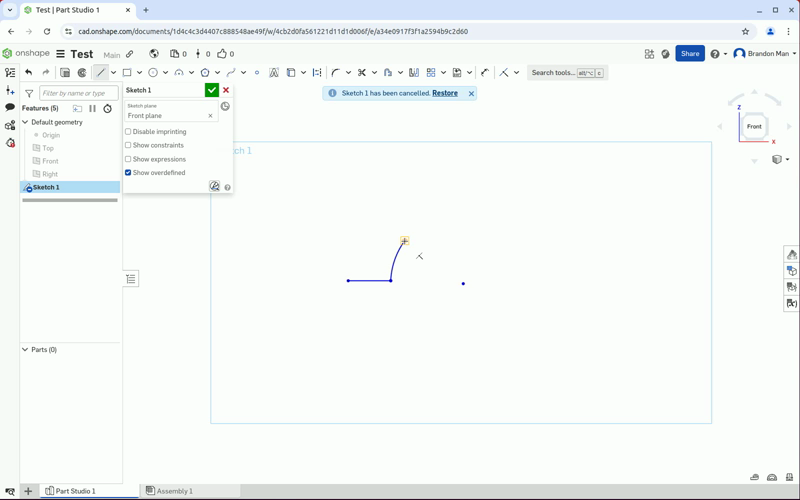
key_down(shift)
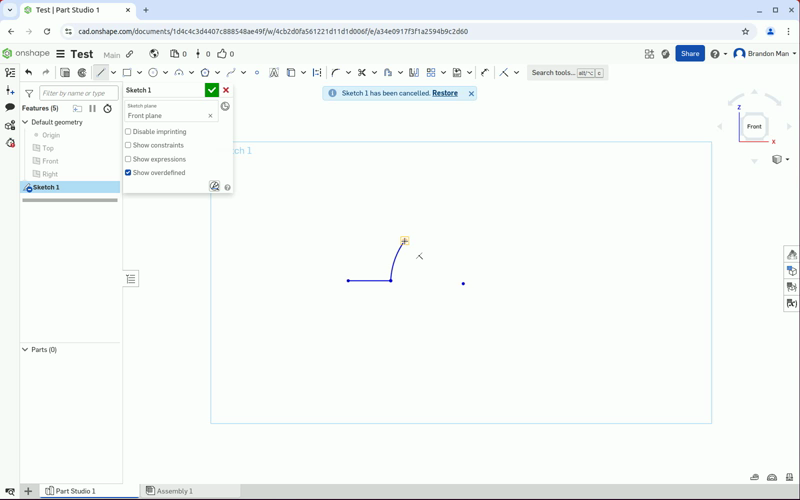
mouse_move(434, 240)
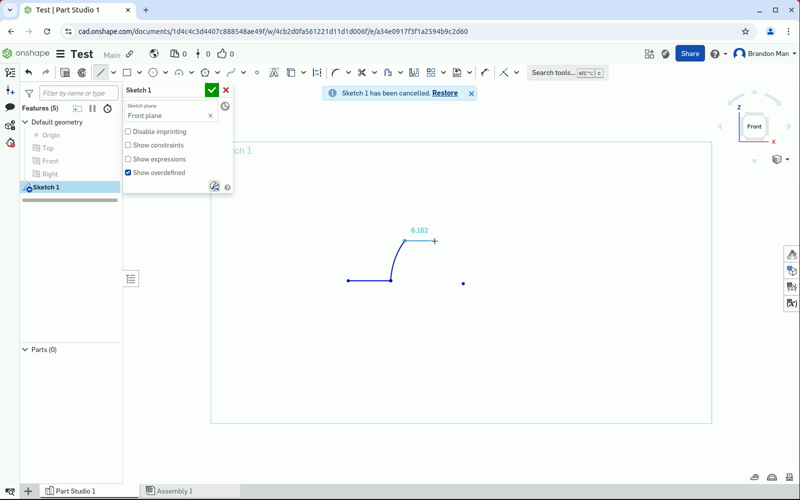
mouse_move(348, 240)
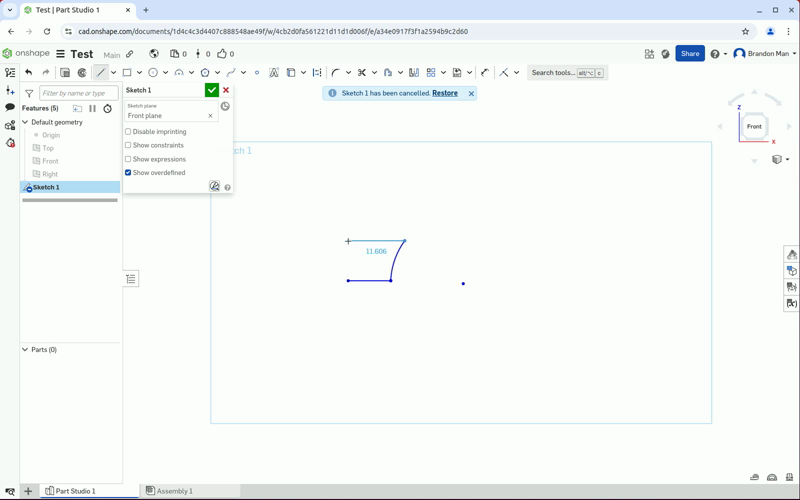
click(348, 240)
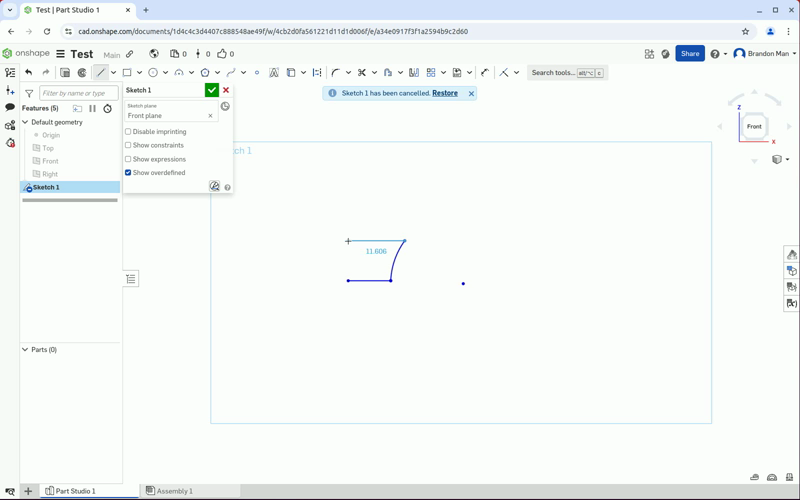
key_up(shift)
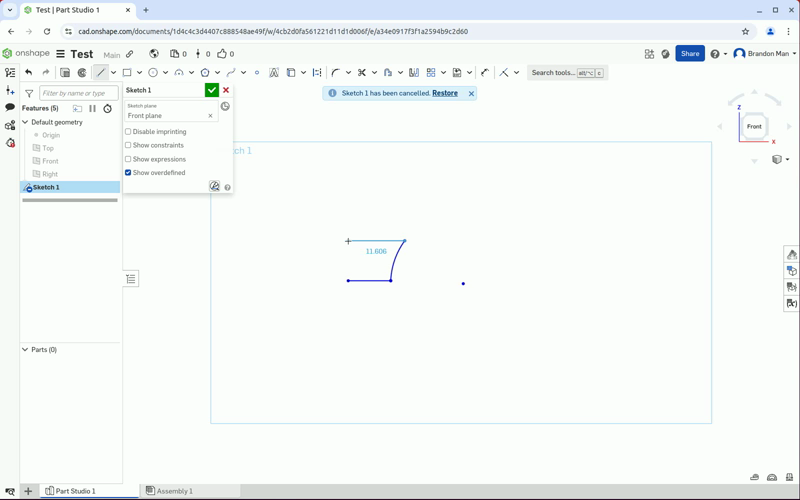
mouse_move(378, 240)
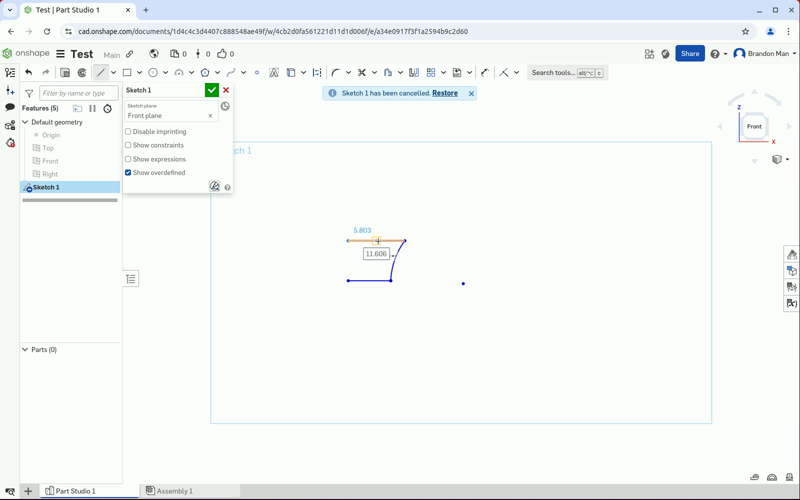
key_down(shift)
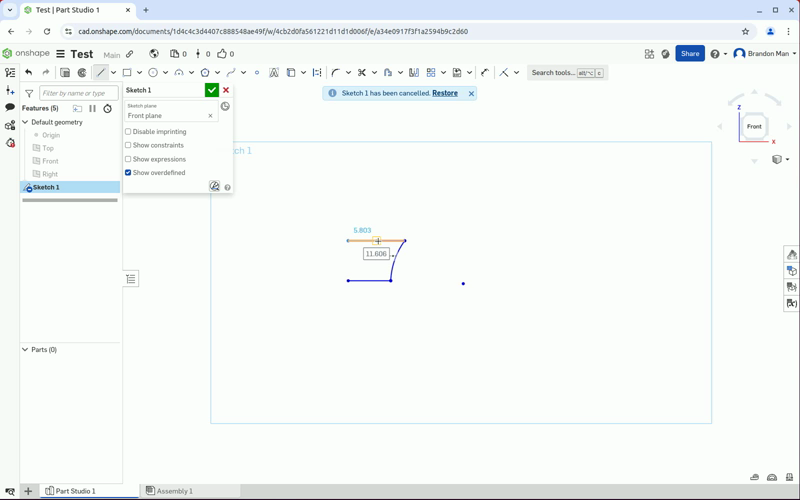
mouse_move(348, 280)
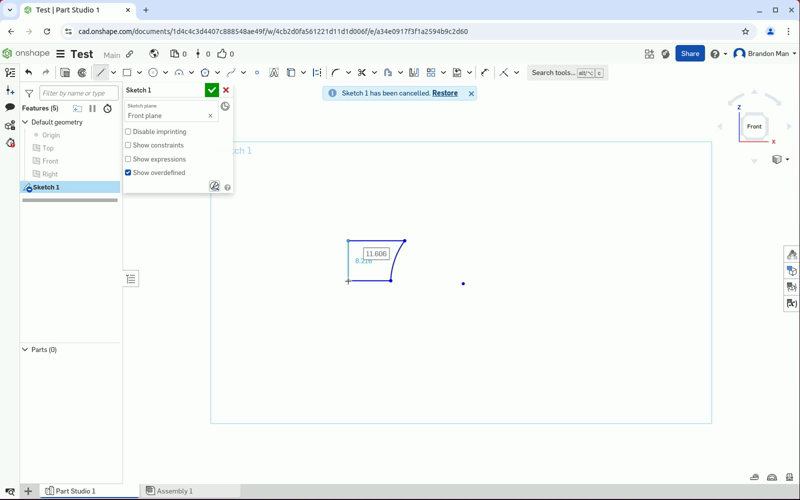
key_up(shift)
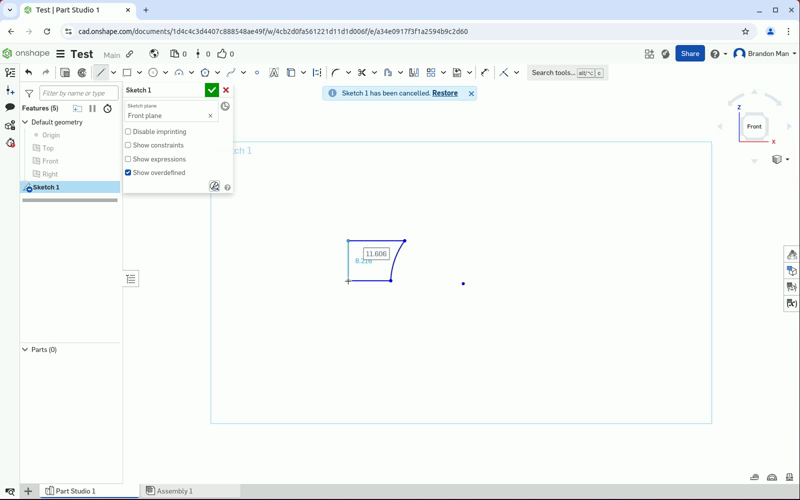
click(348, 280)
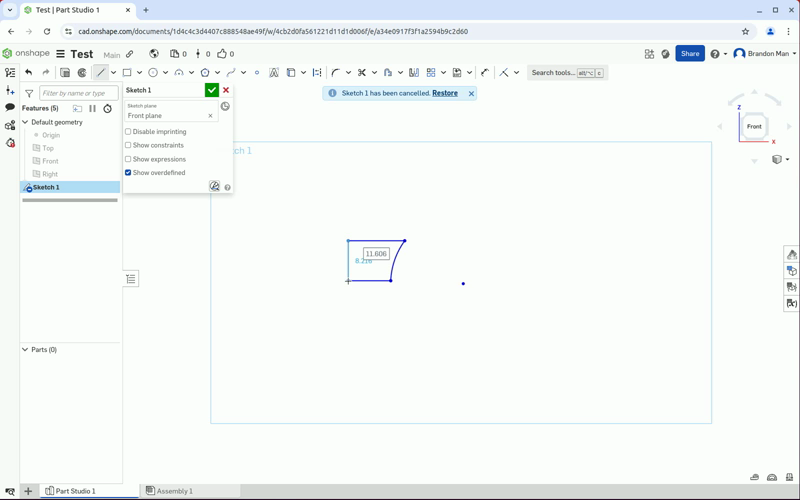
key(esc)
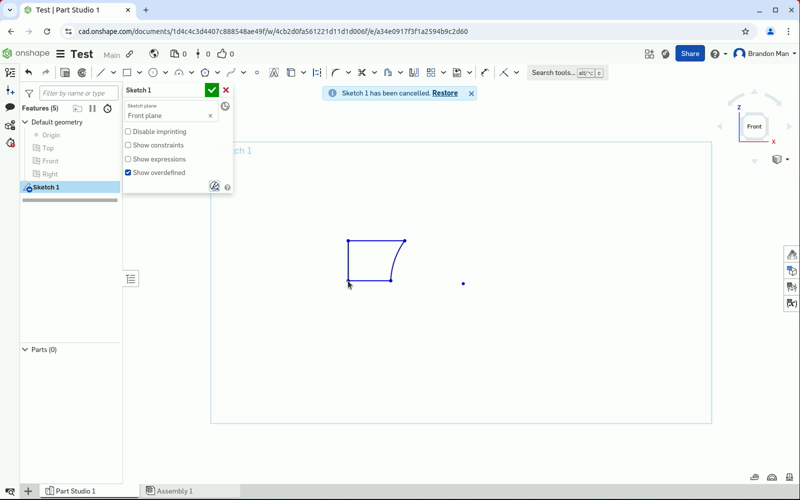
mouse_move(366, 269)
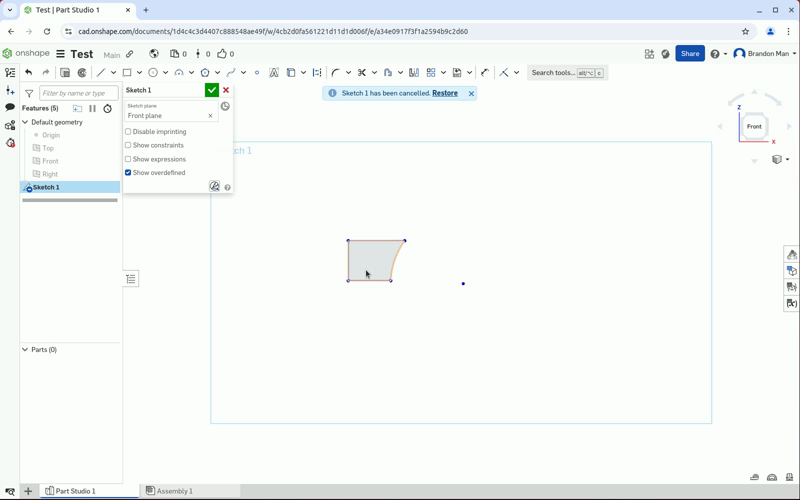
click(366, 269)
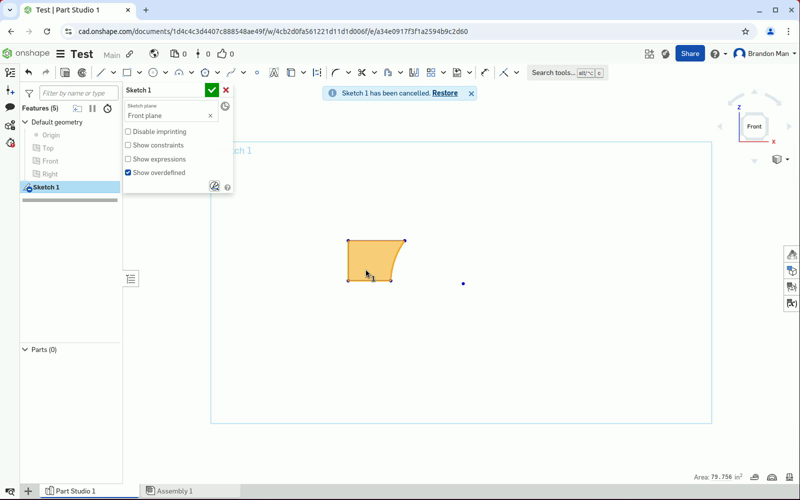
mouse_move(73, 352)
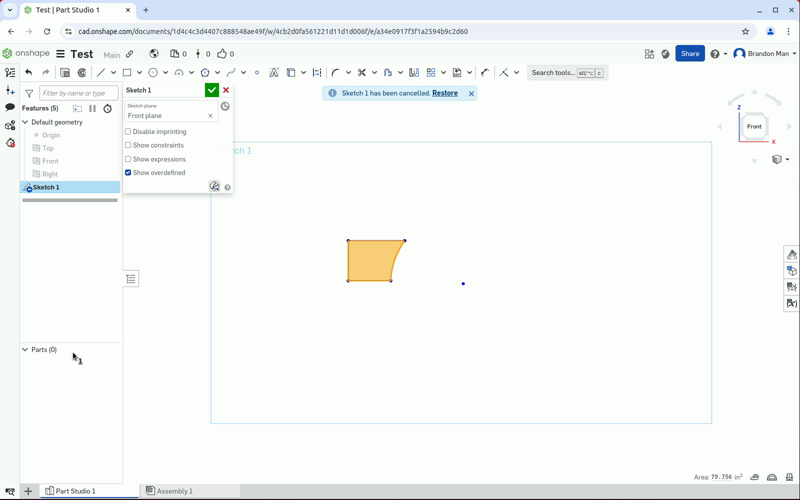
key(shift+y)
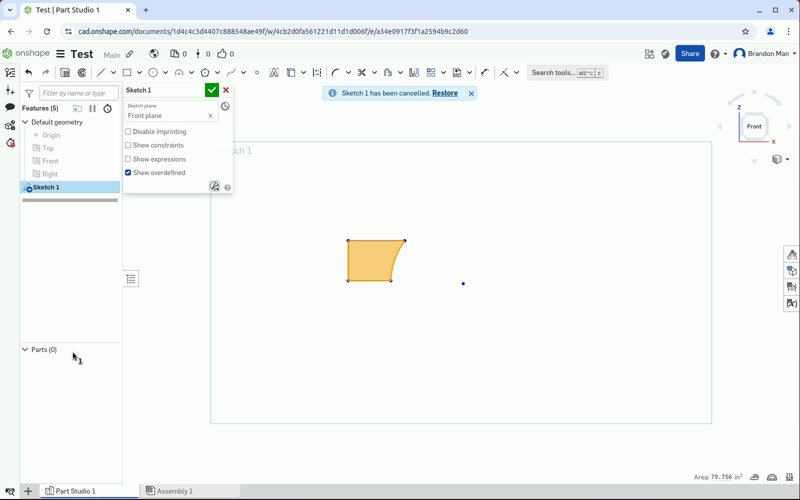
key(shift+e)
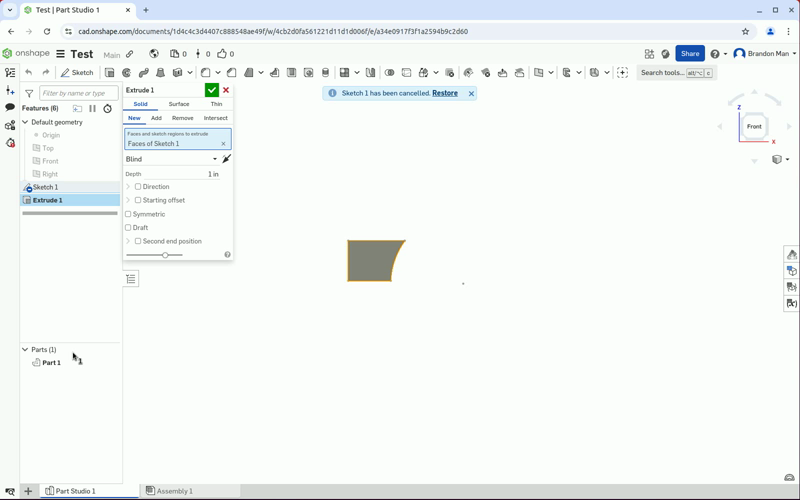
mouse_move(143, 106)
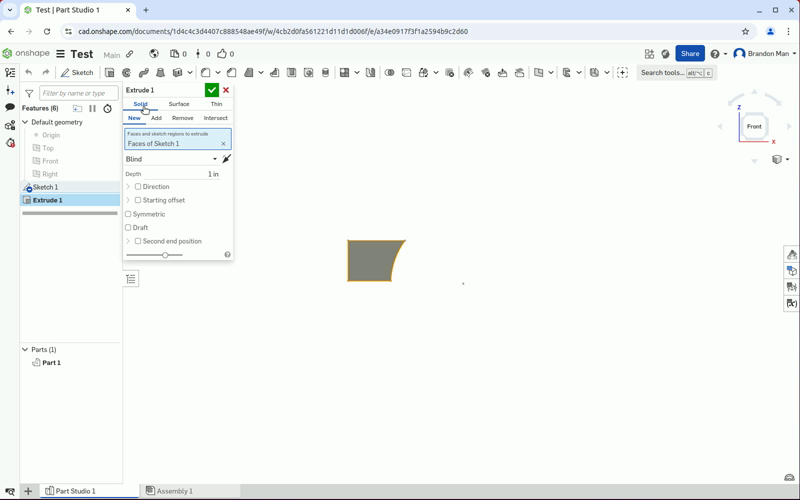
click(143, 106)
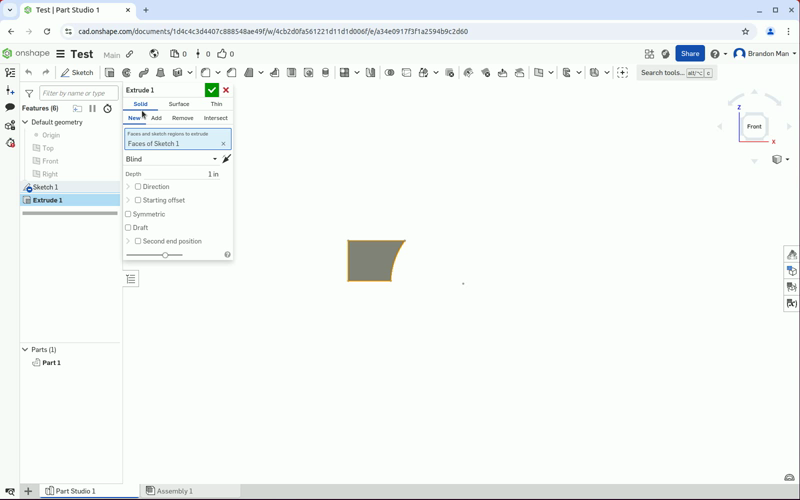
mouse_move(137, 120)
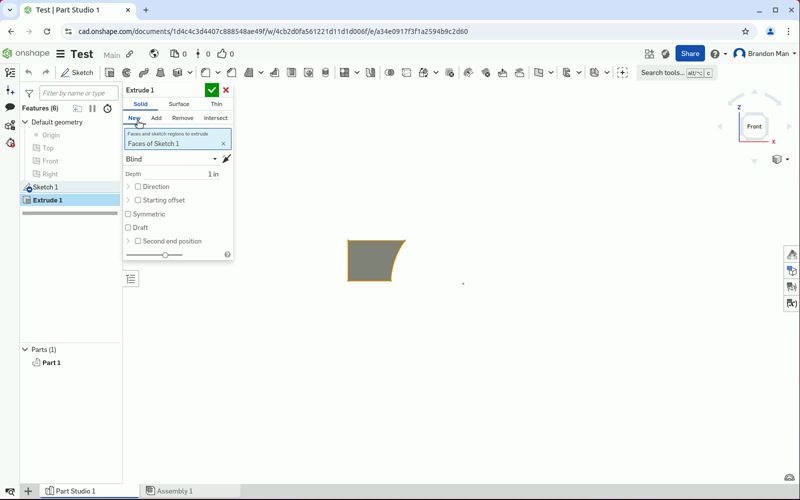
click(137, 120)
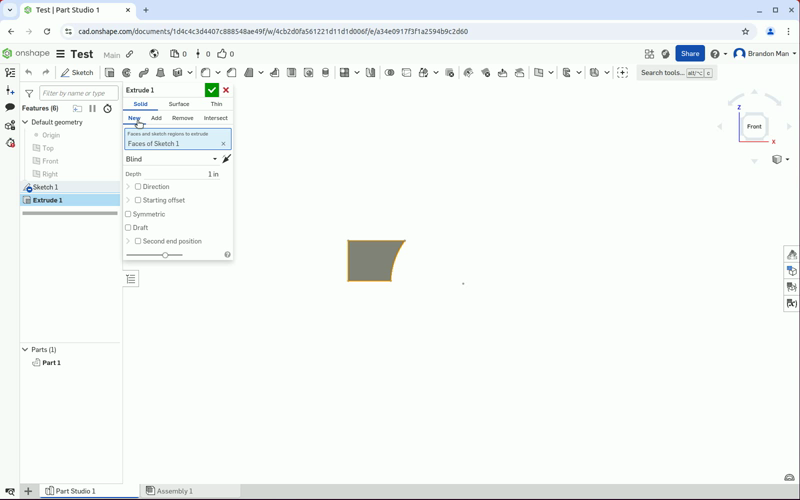
key(tab, 4)
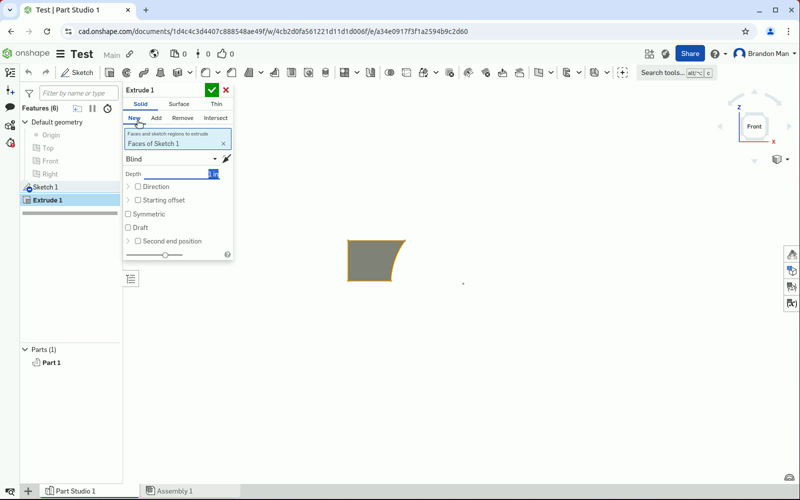
text(17.331)
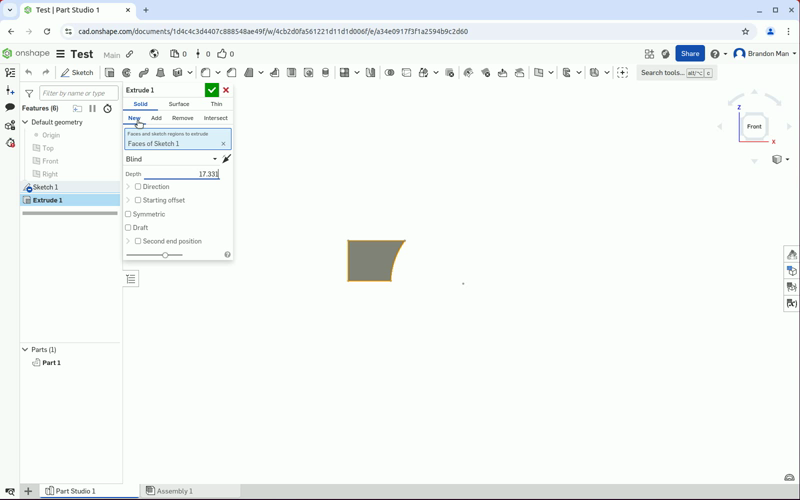
key(enter)
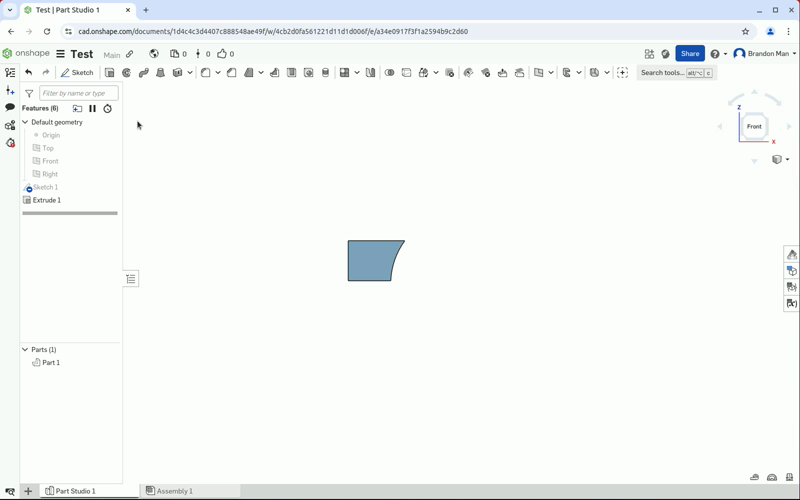
key(shift+h)
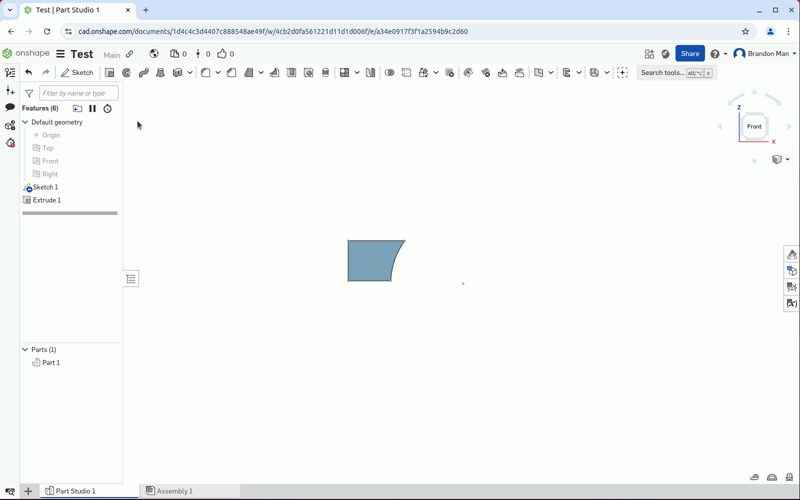
key(shift+h)
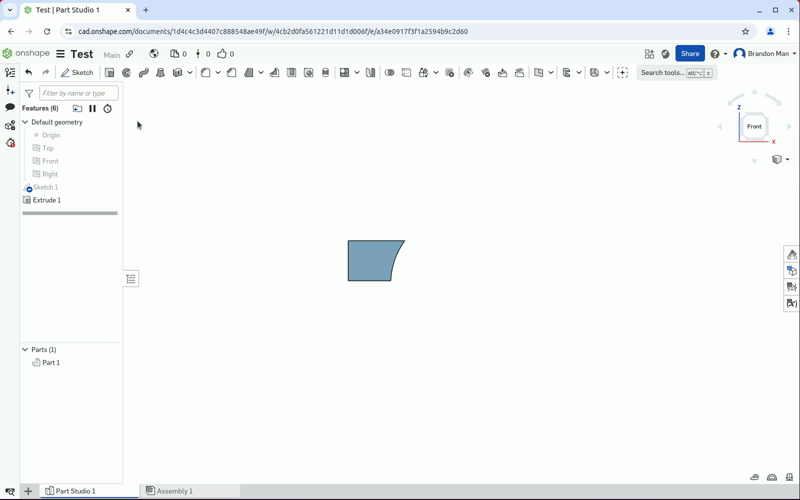
mouse_move(73, 189)
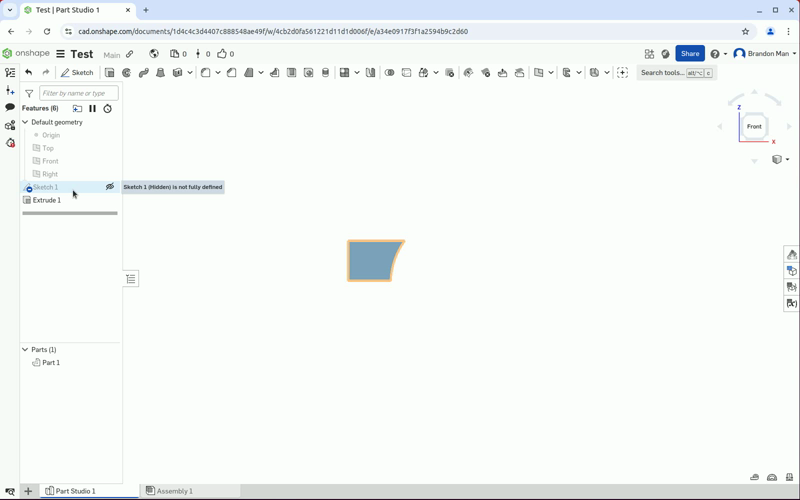
click(73, 189)
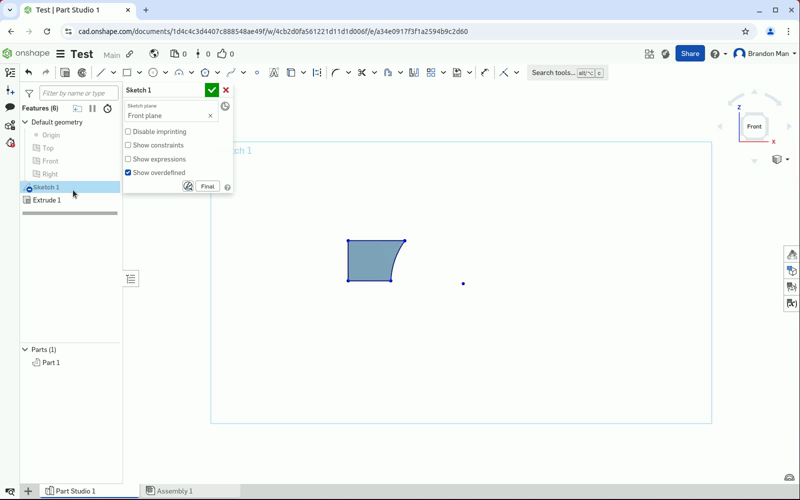
mouse_move(229, 92)
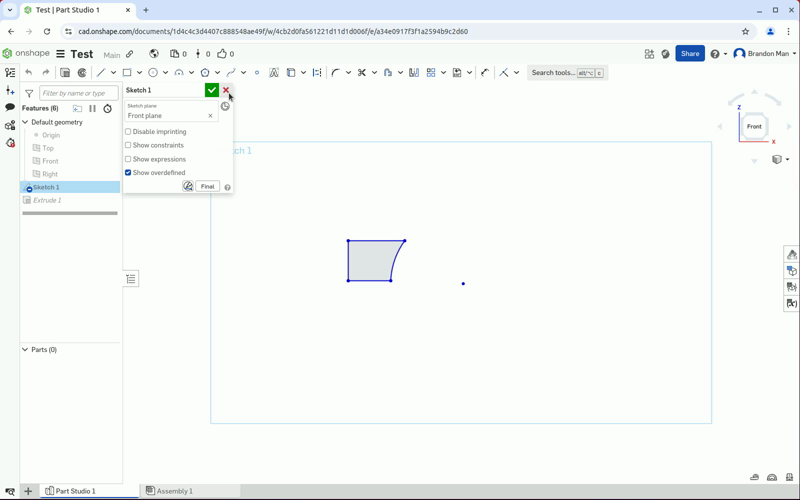
click(229, 92)
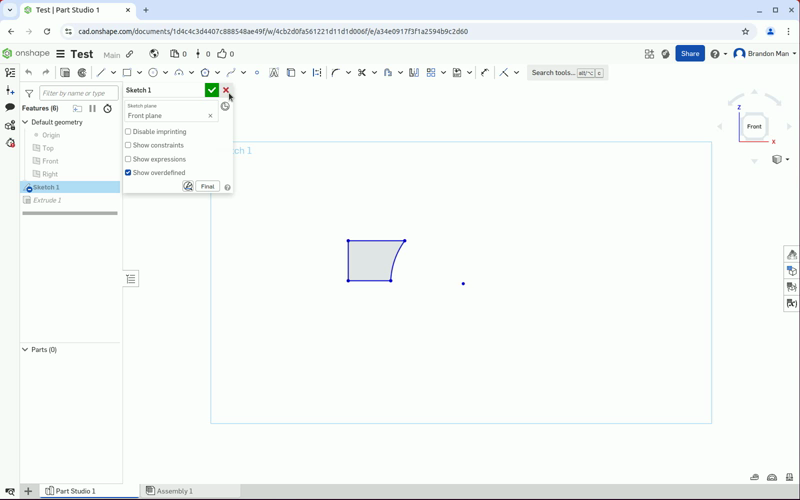
key(shift+s)
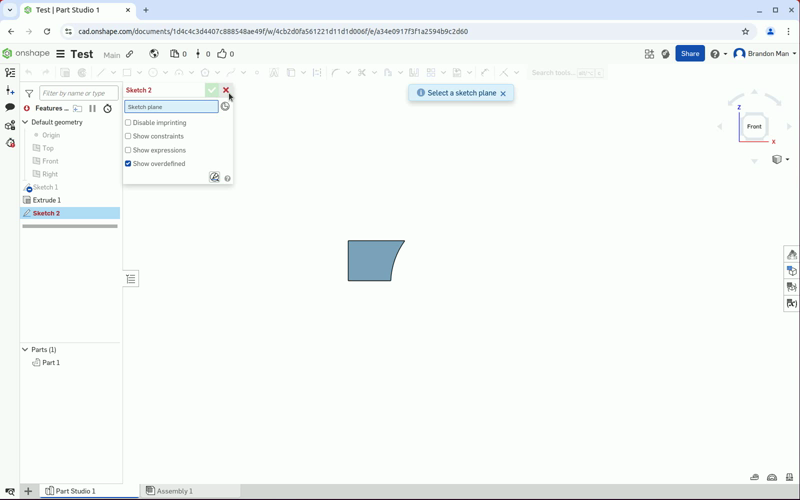
mouse_move(73, 163)
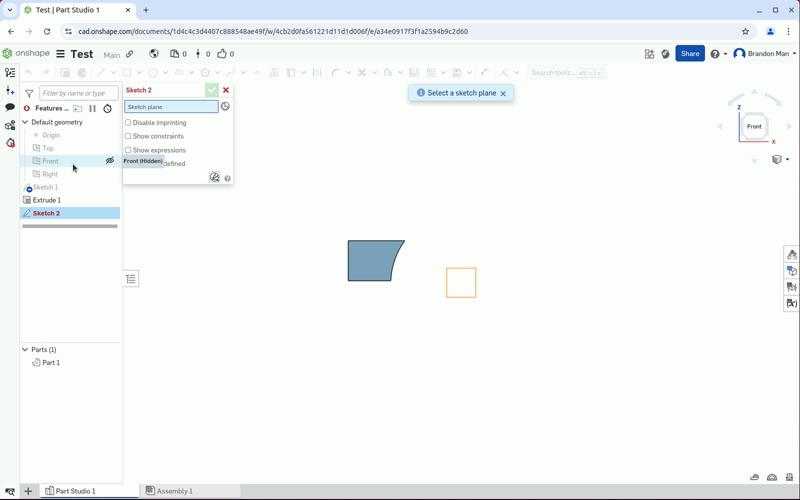
click(73, 163)
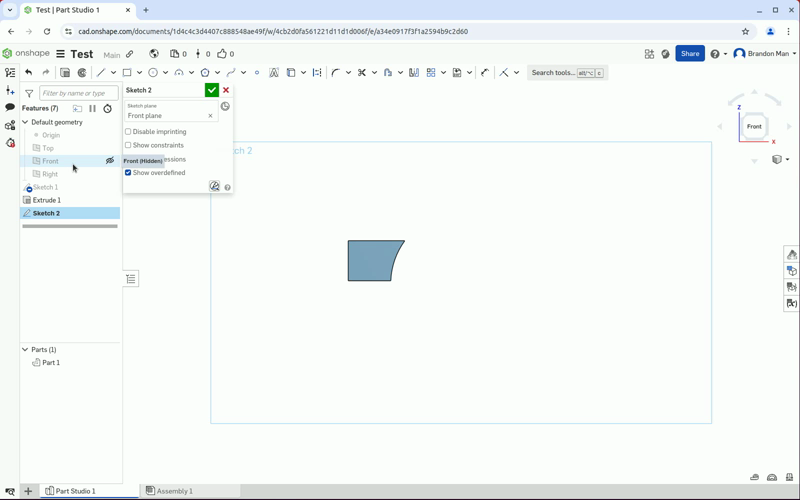
mouse_move(73, 352)
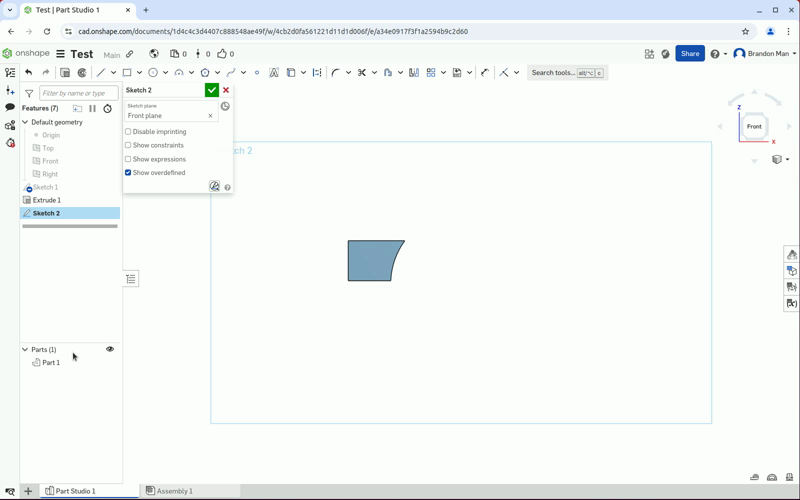
key(y)
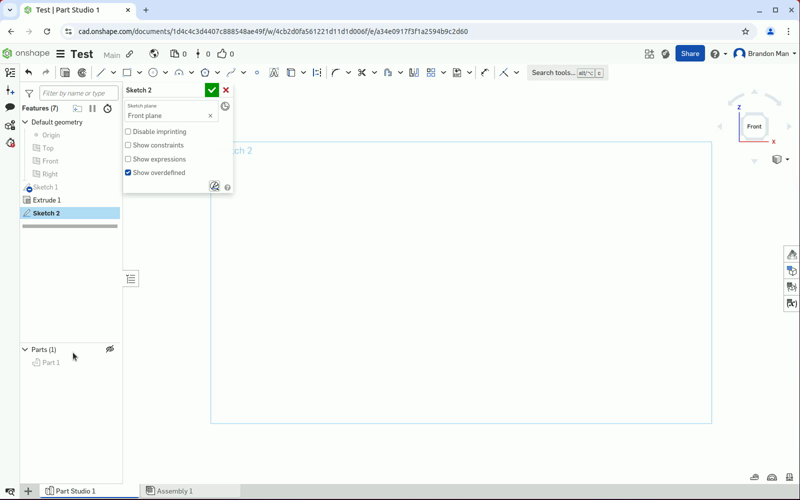
key(l)
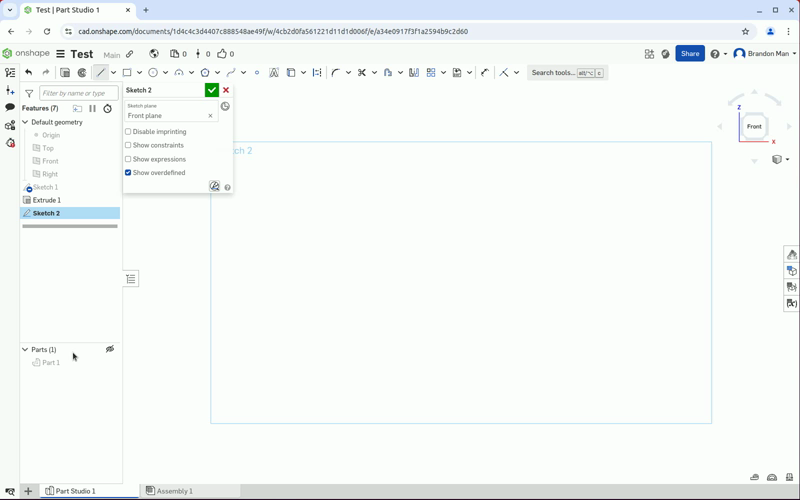
key_down(shift)
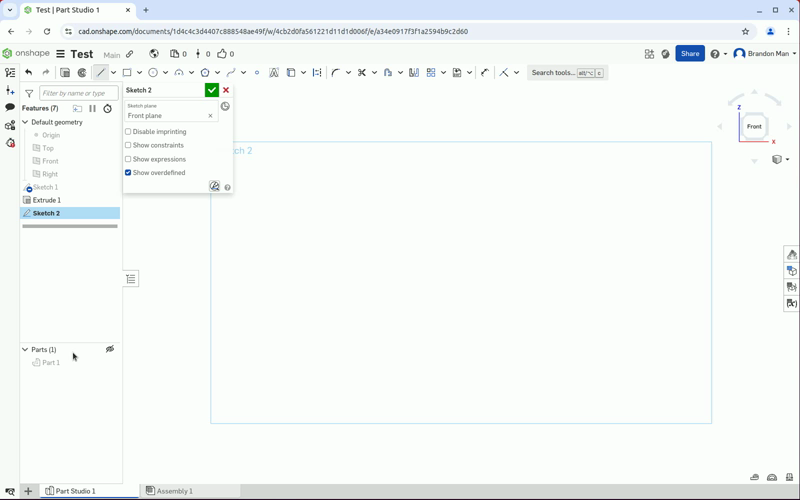
mouse_move(390, 285)
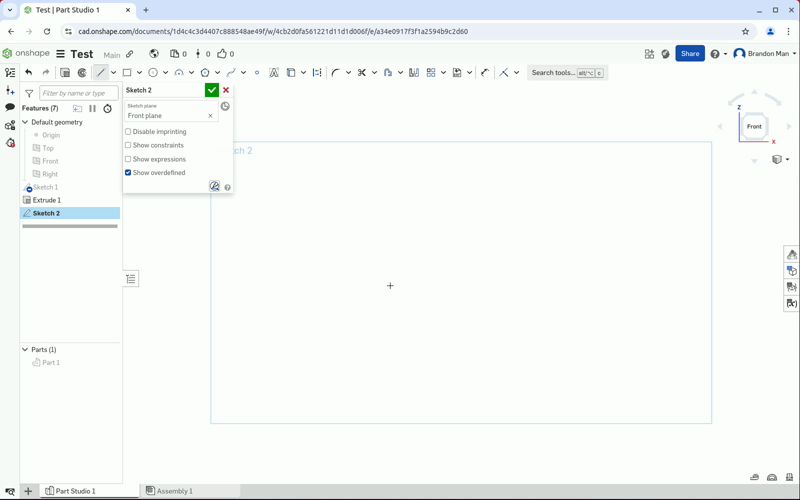
click(390, 285)
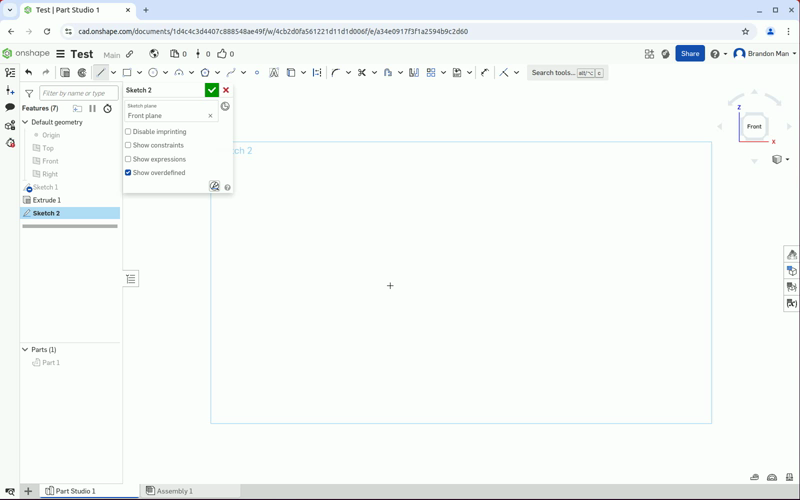
key_up(shift)
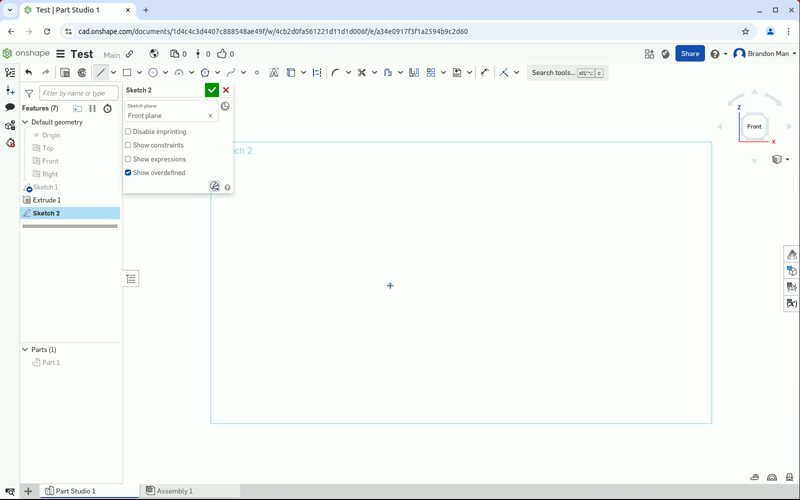
key_down(shift)
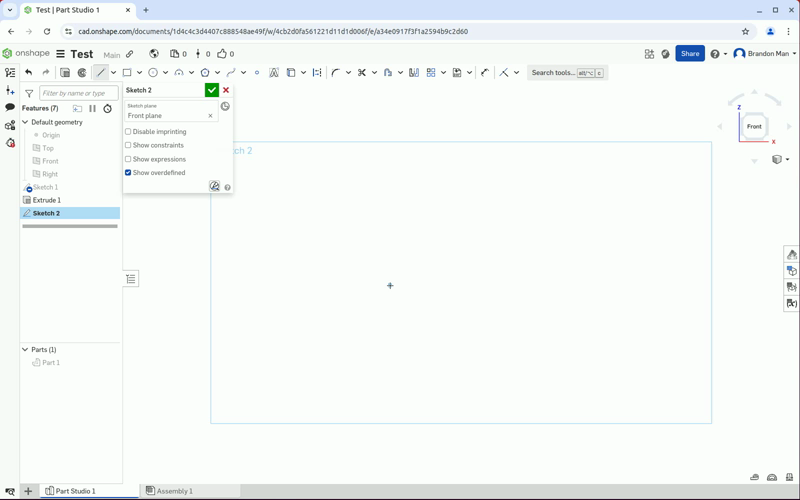
mouse_move(420, 285)
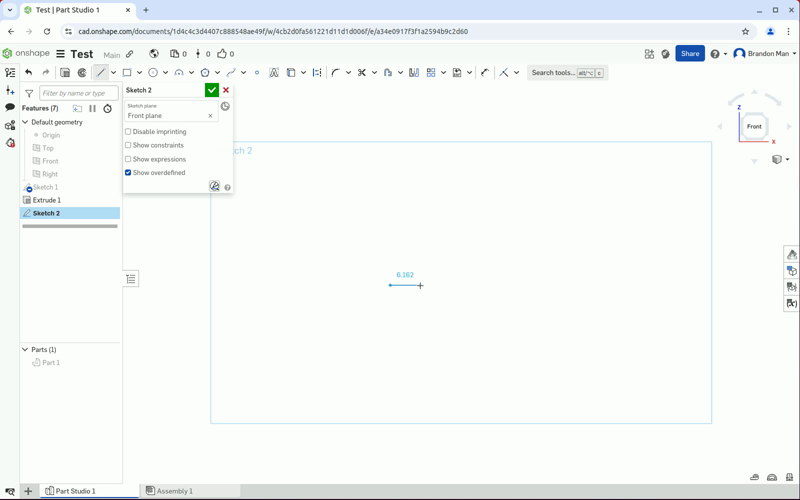
mouse_move(418, 285)
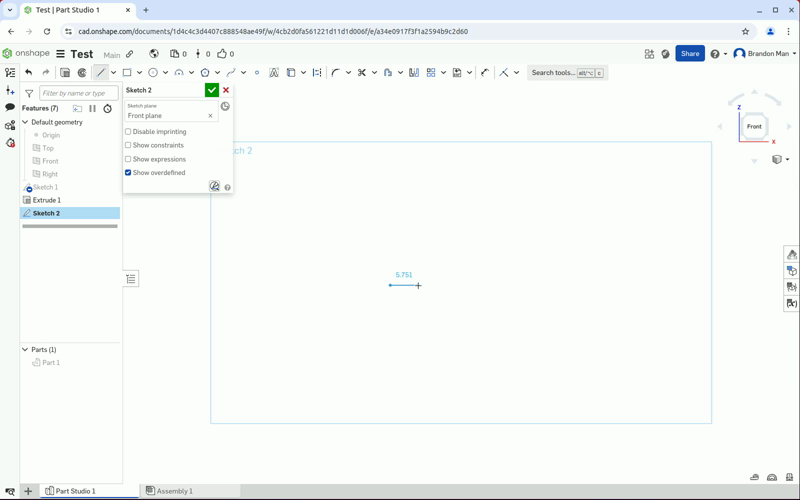
click(418, 285)
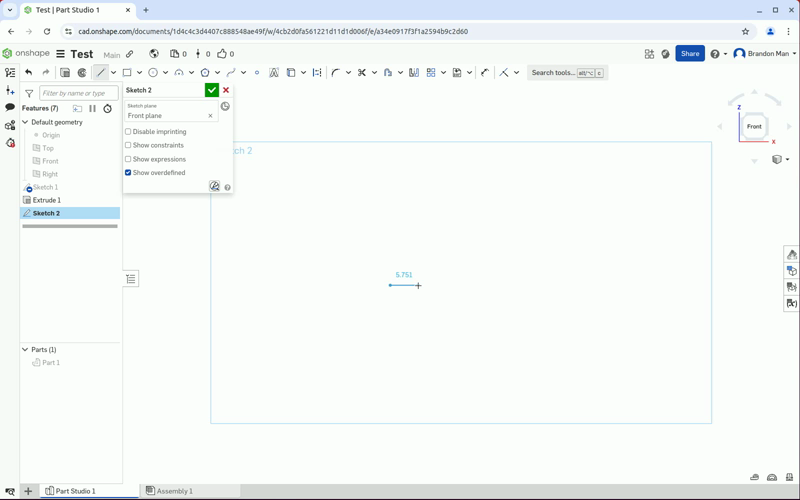
key_up(shift)
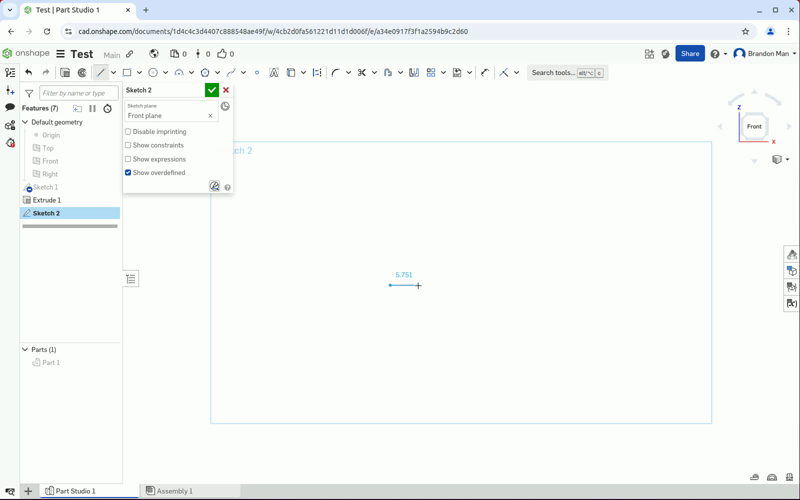
key(esc)
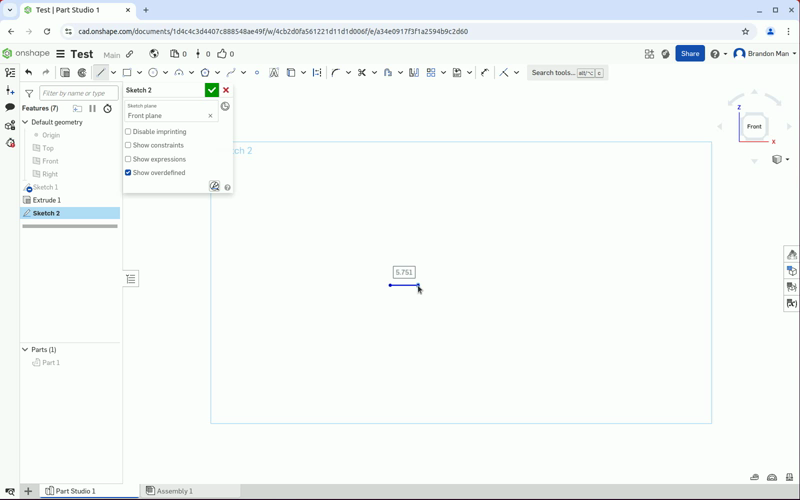
key(a)
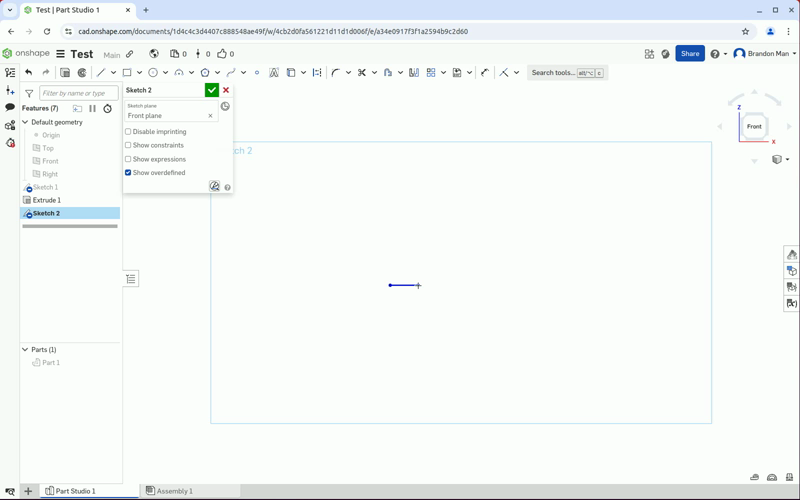
mouse_move(418, 285)
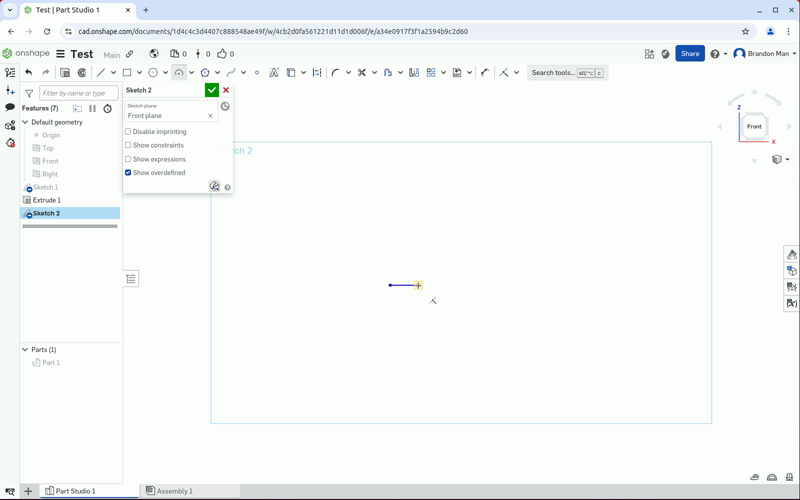
click(418, 285)
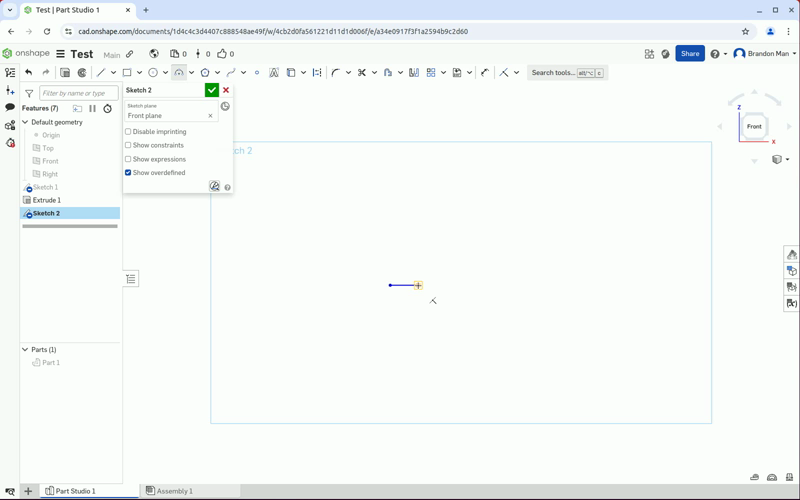
key_down(shift)
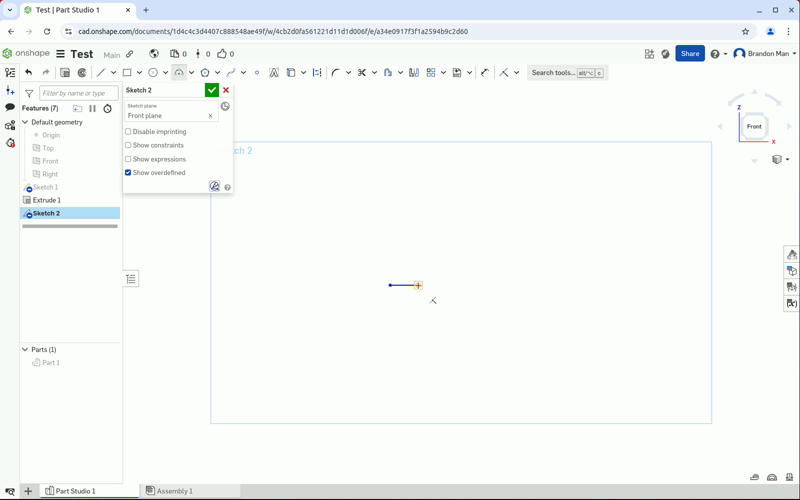
mouse_move(418, 279)
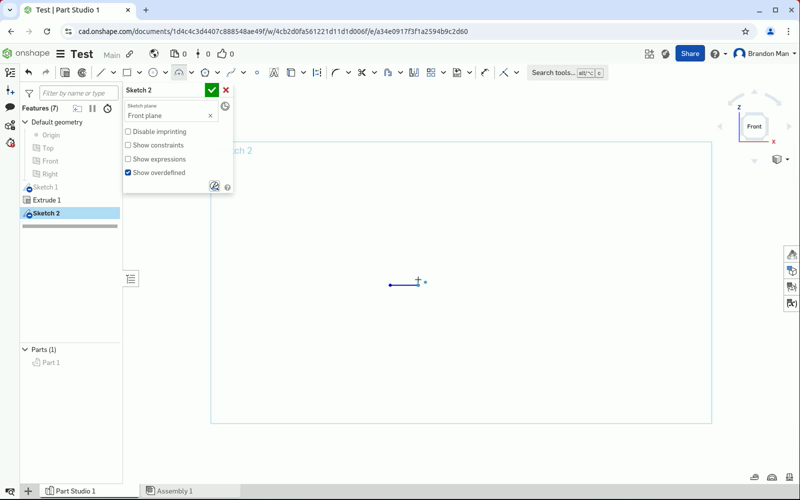
scroll(6)
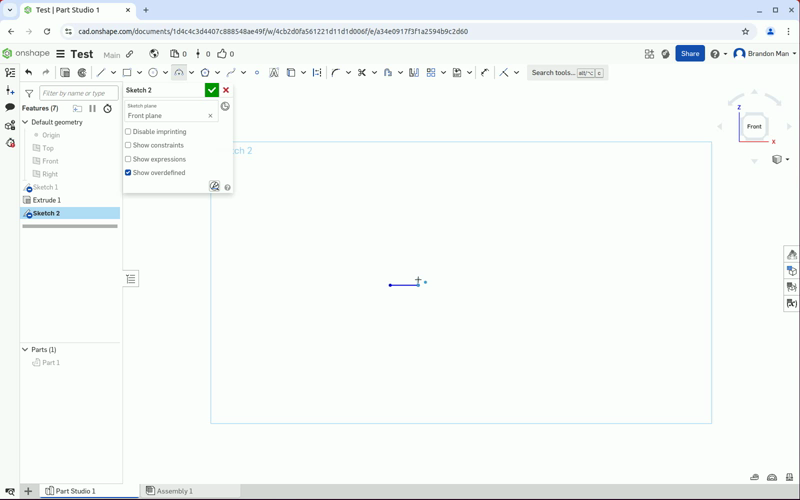
scroll(6)
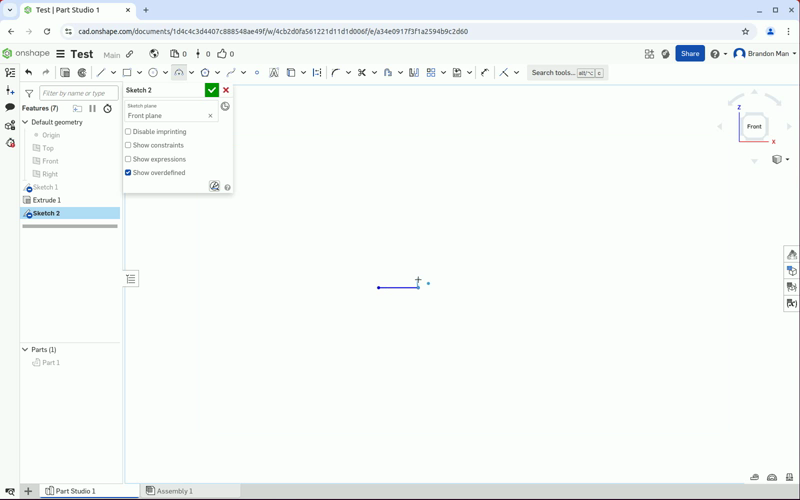
scroll(6)
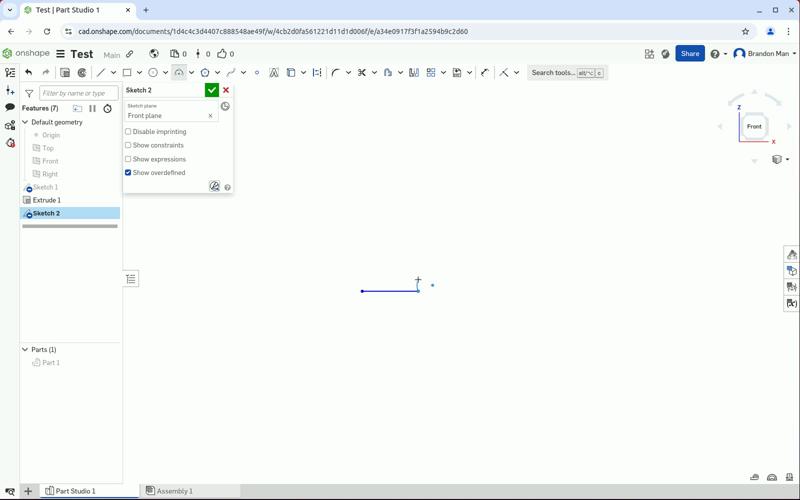
scroll(6)
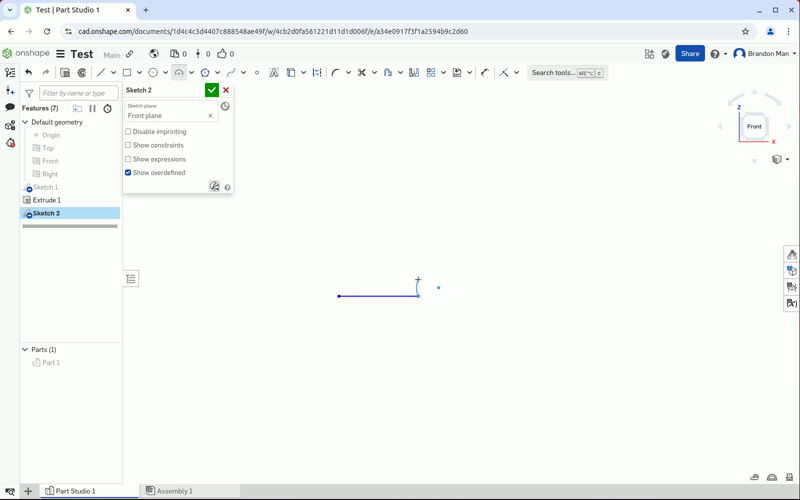
scroll(6)
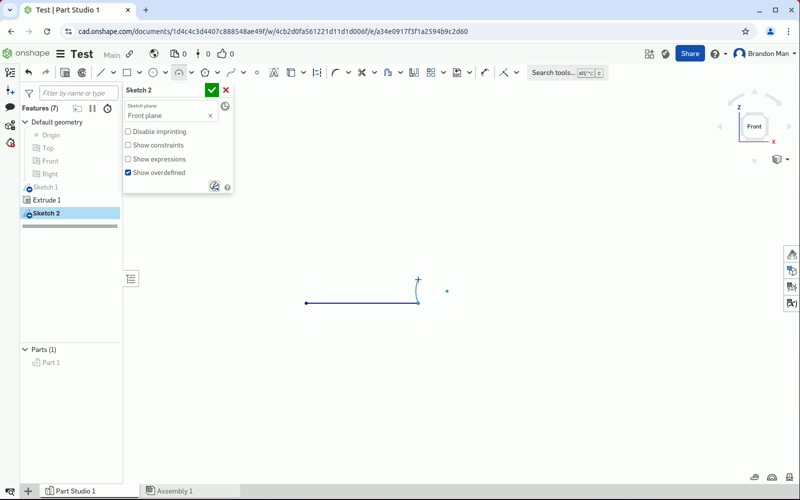
scroll(6)
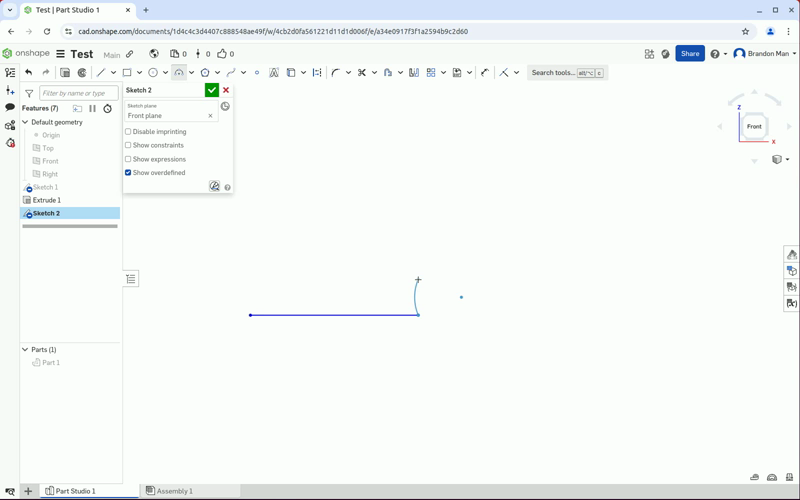
scroll(6)
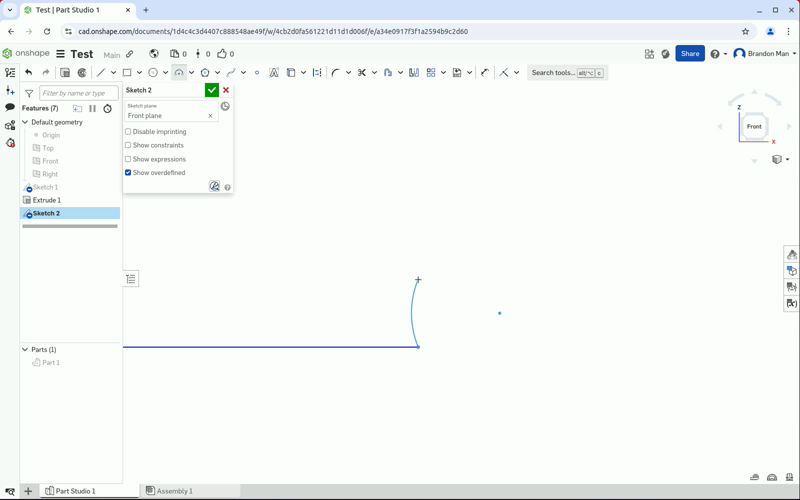
click(418, 279)
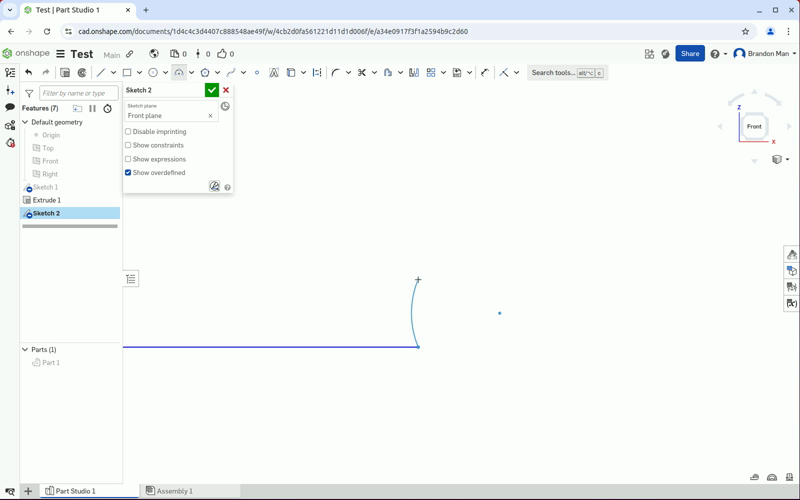
scroll(-6)
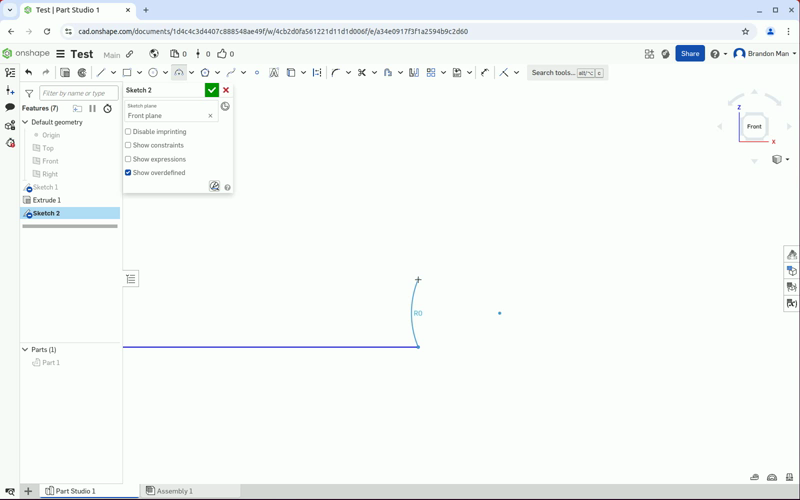
scroll(-6)
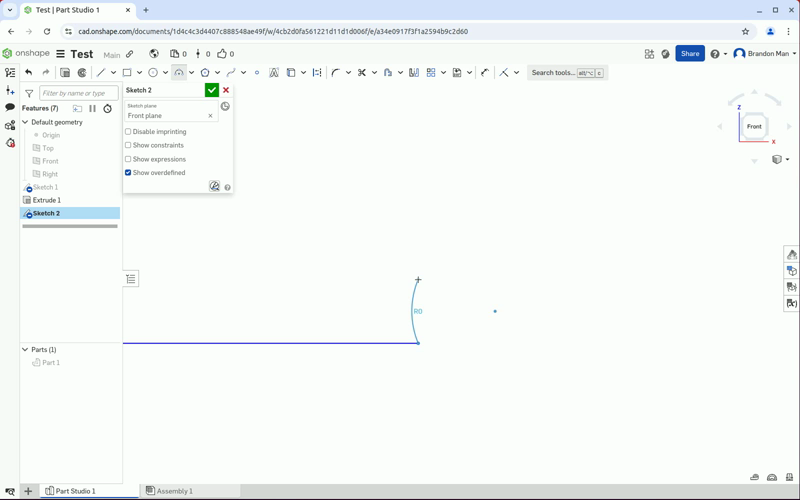
scroll(-6)
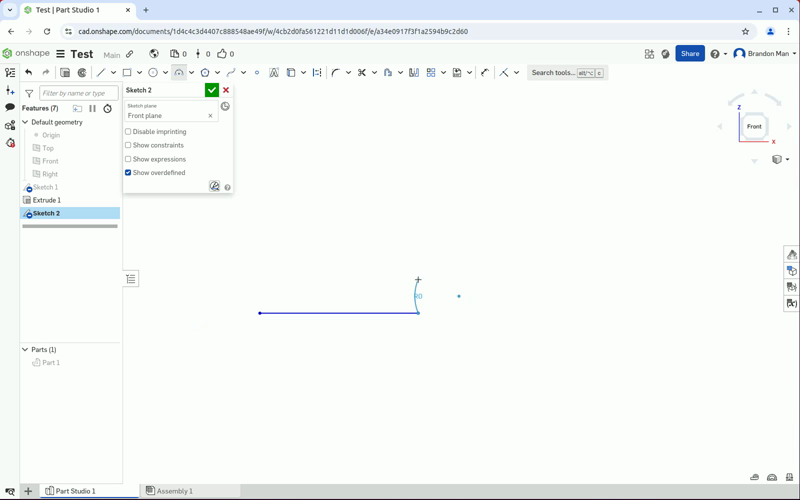
scroll(-6)
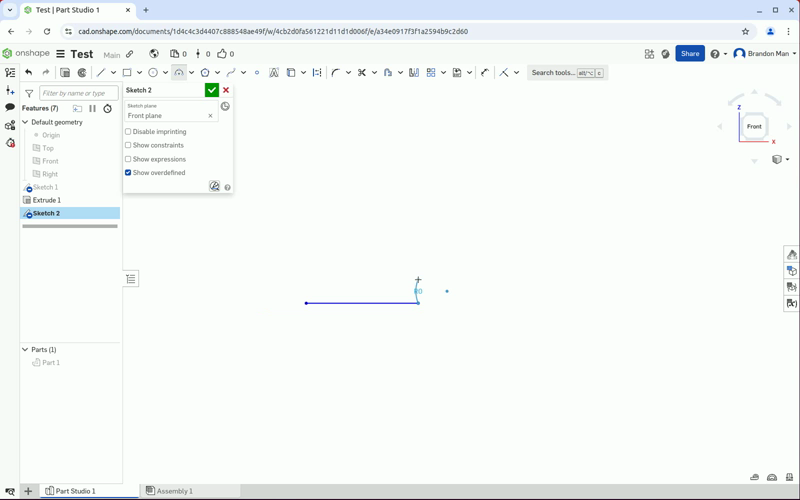
scroll(-6)
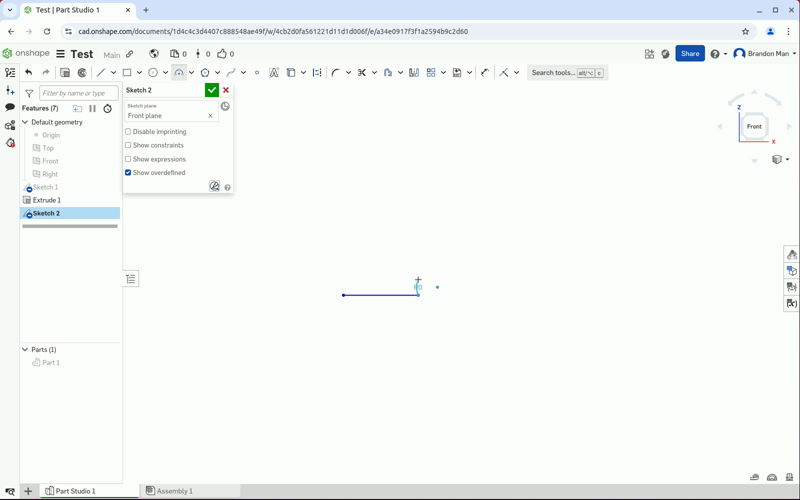
scroll(-6)
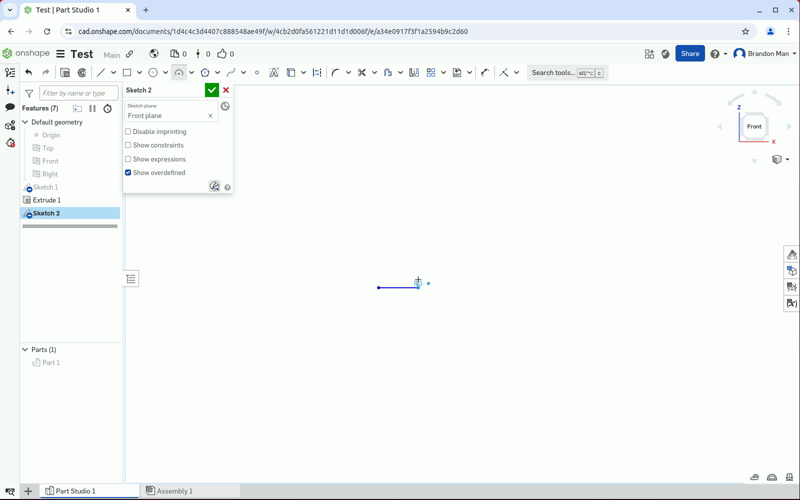
scroll(-6)
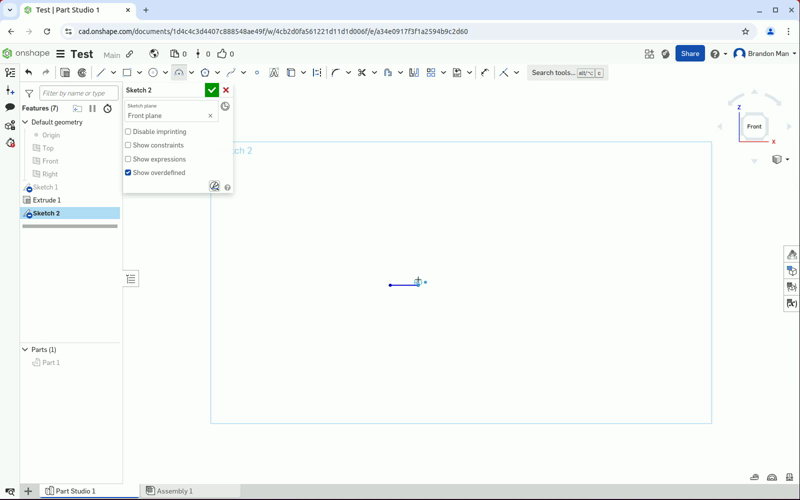
mouse_move(514, 282)
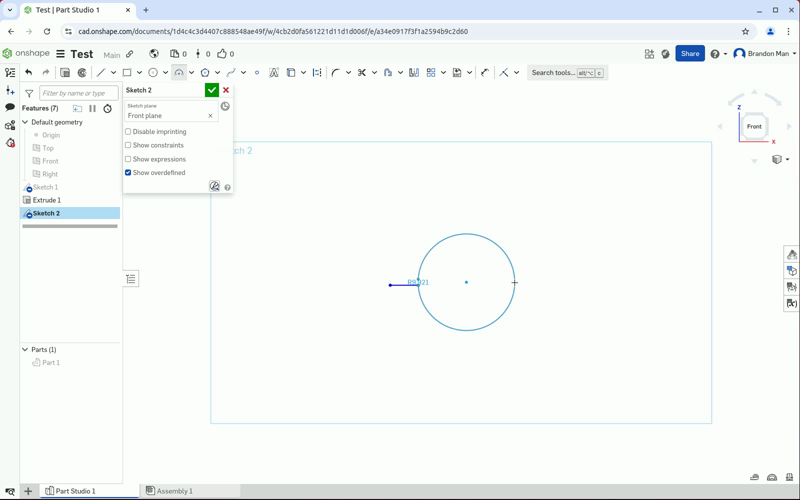
scroll(6)
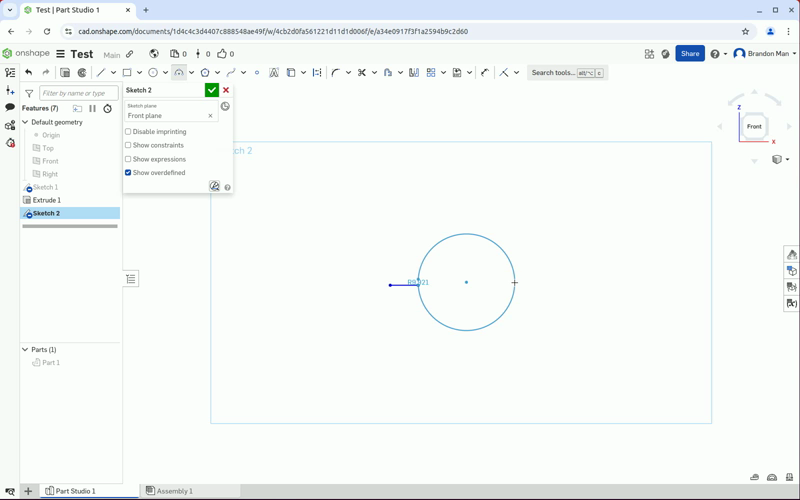
scroll(6)
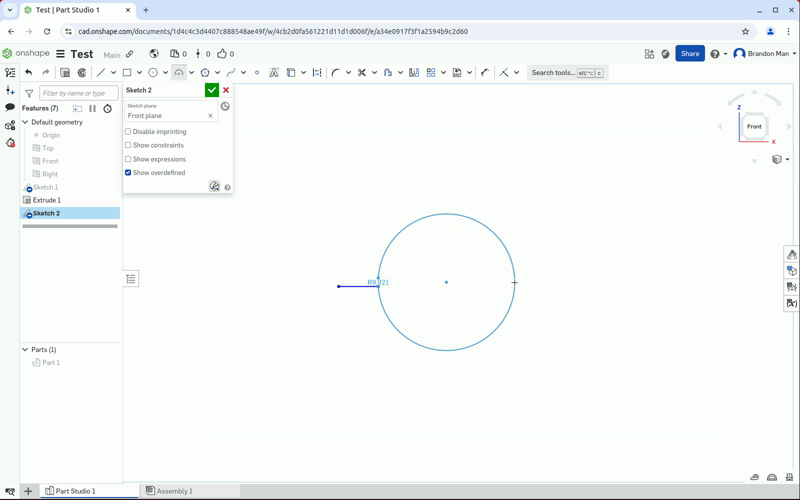
scroll(6)
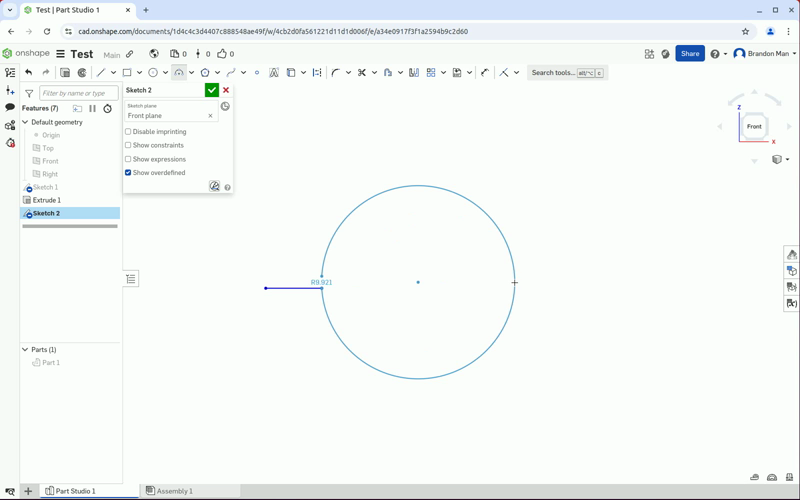
scroll(6)
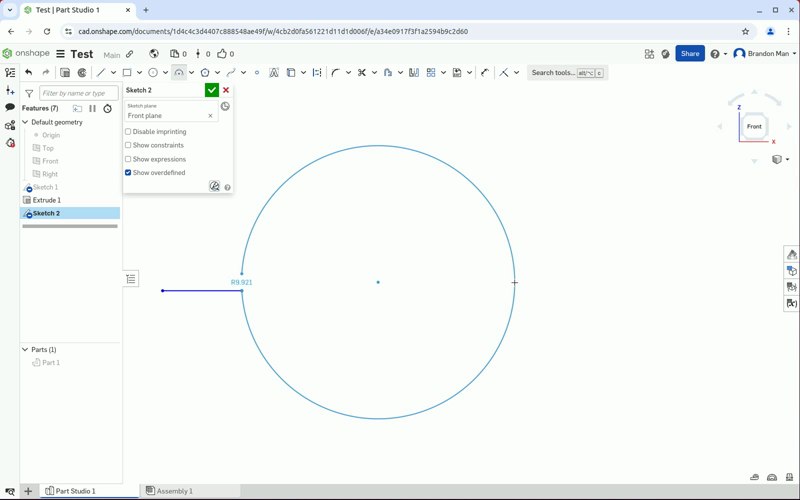
scroll(6)
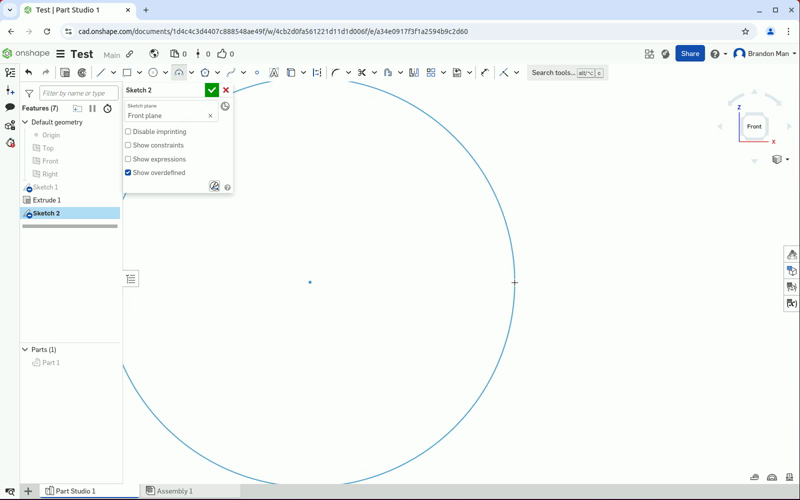
scroll(6)
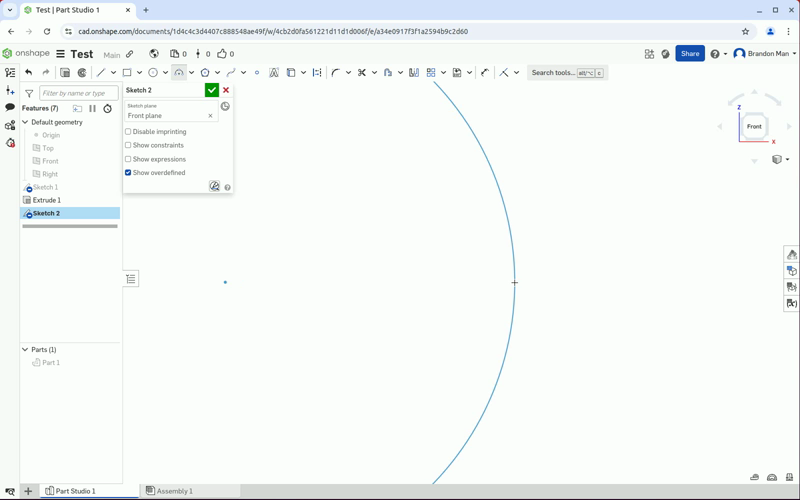
scroll(6)
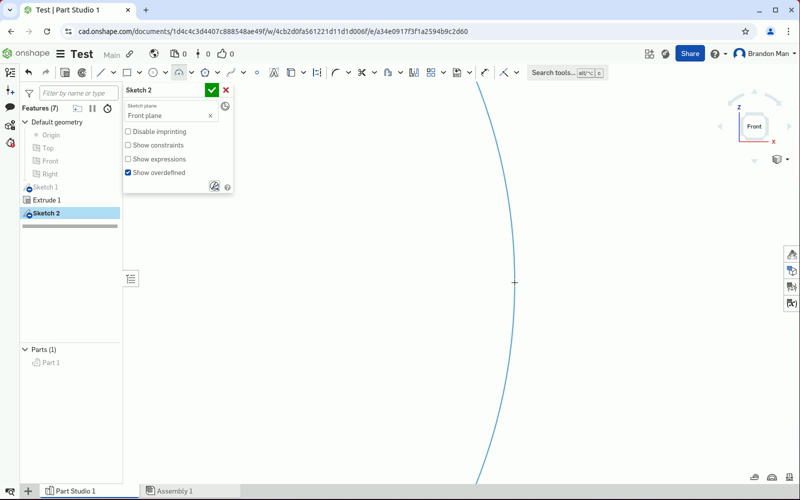
click(514, 282)
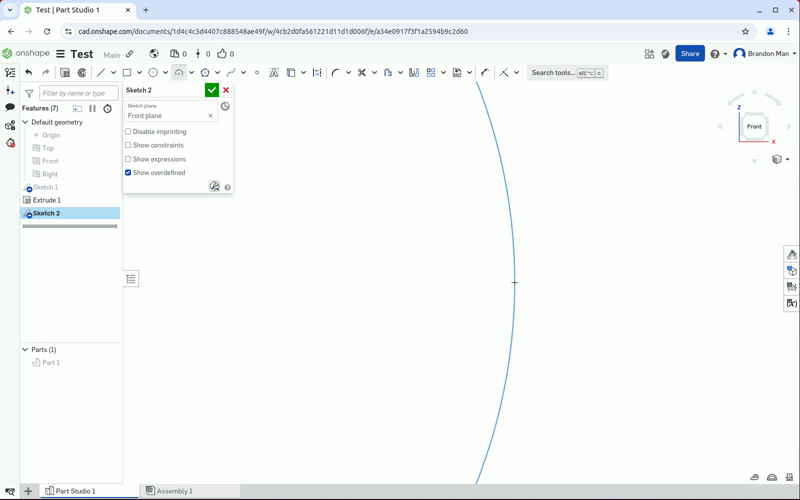
scroll(-6)
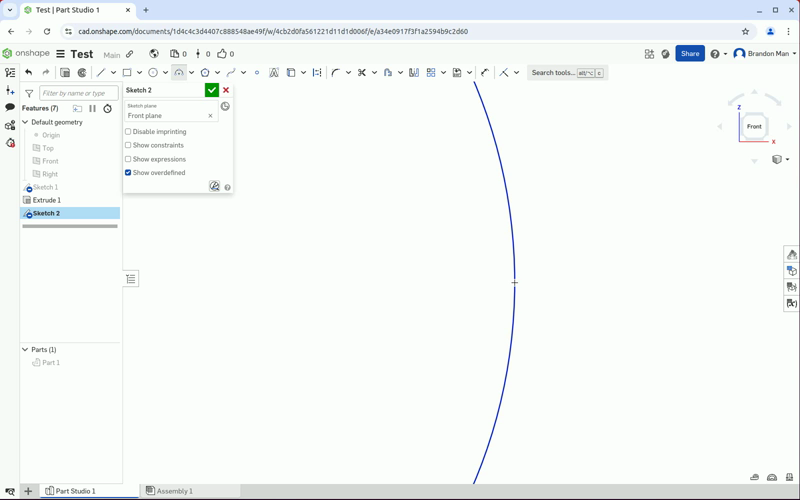
scroll(-6)
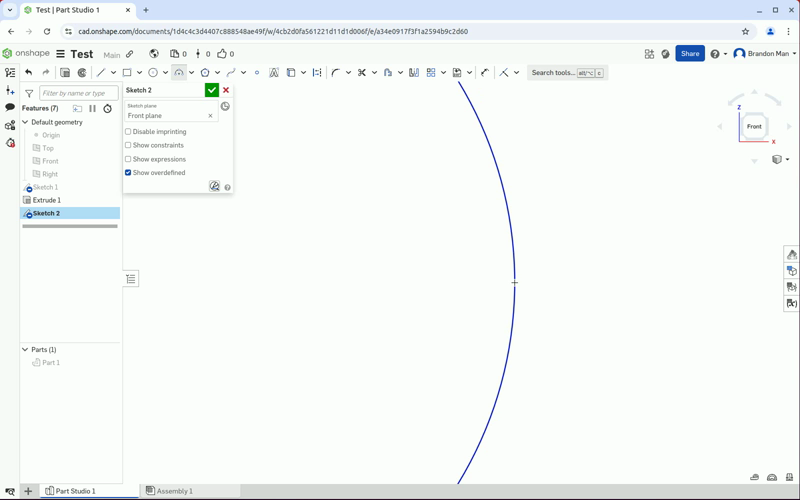
scroll(-6)
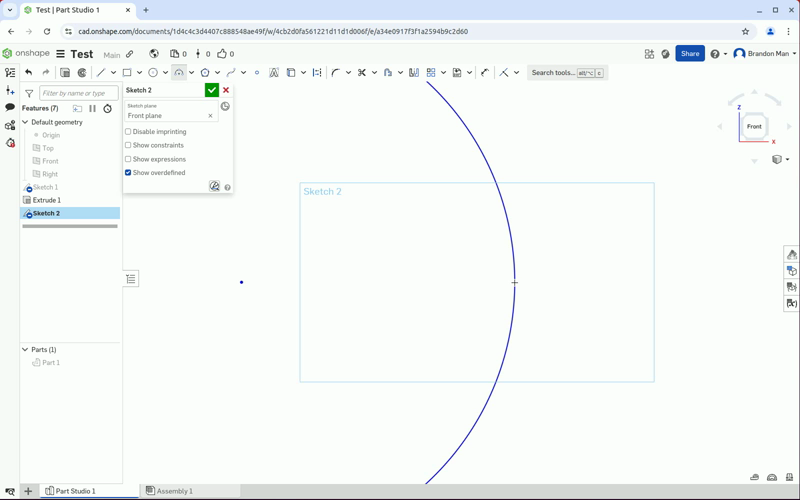
scroll(-6)
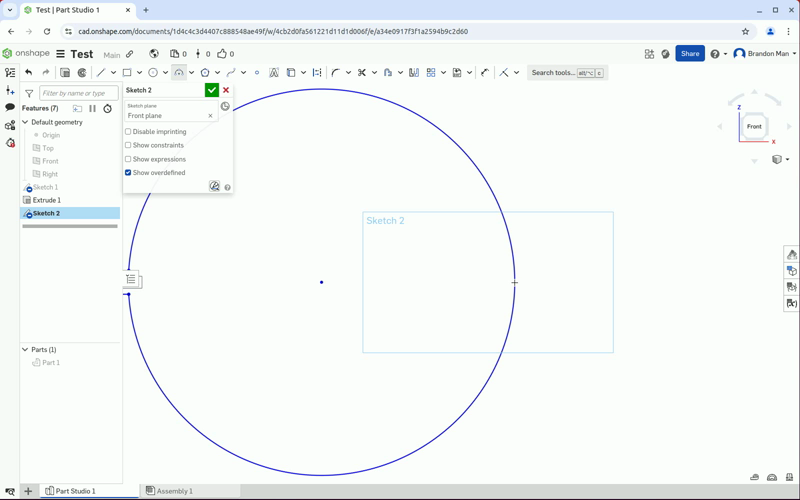
scroll(-6)
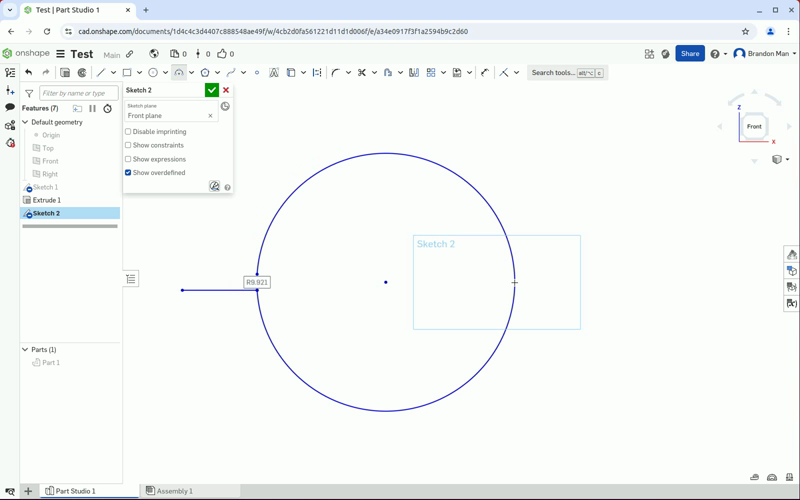
scroll(-6)
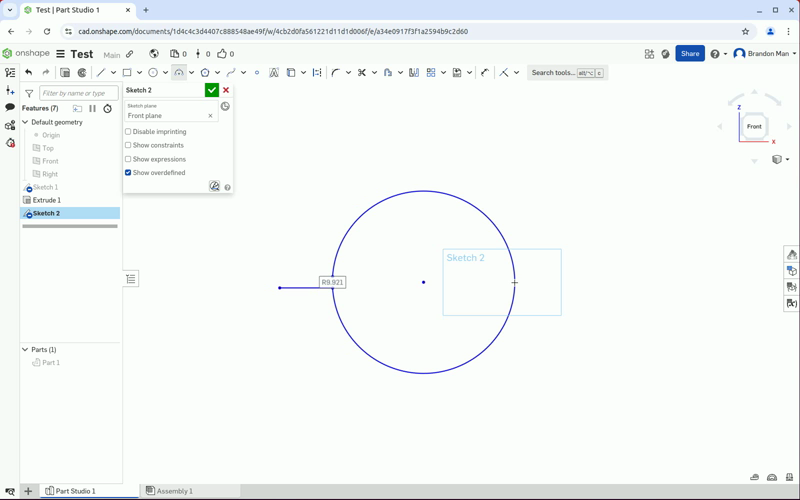
scroll(-6)
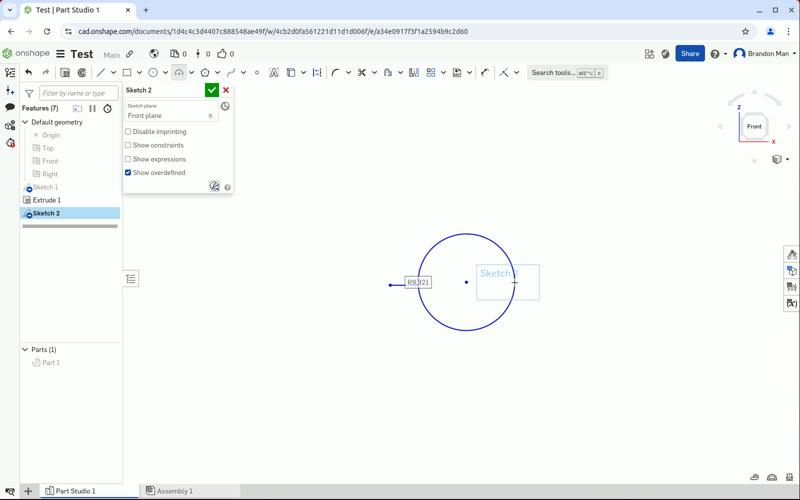
key_up(shift)
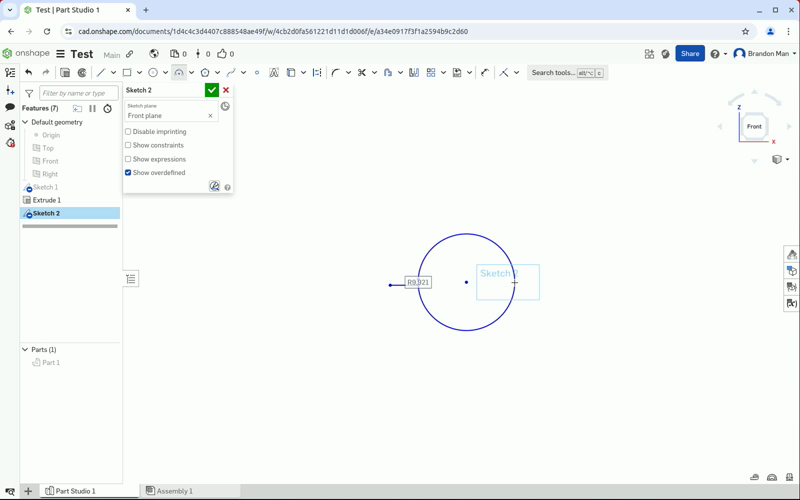
key(esc)
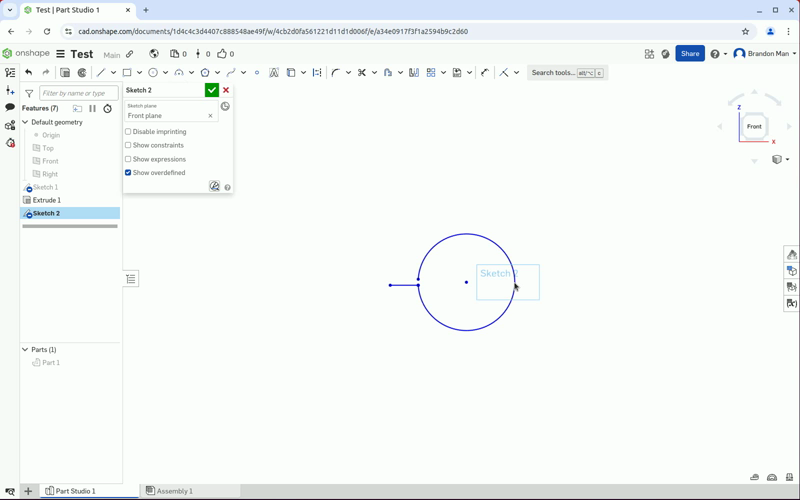
key(l)
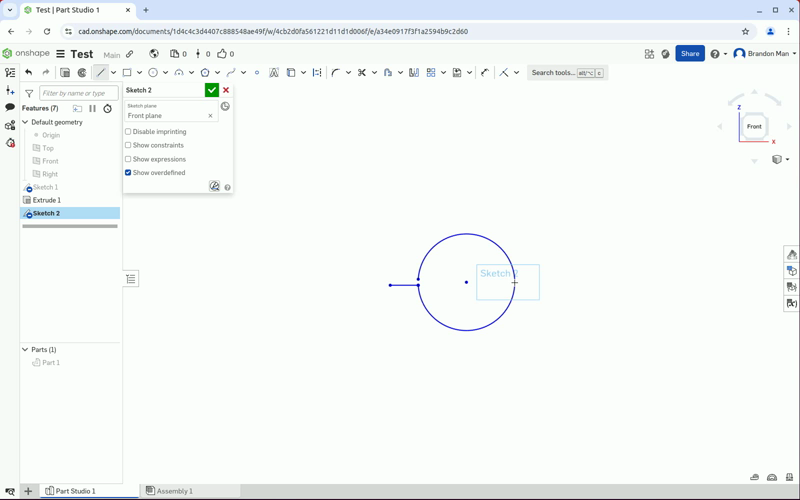
mouse_move(418, 279)
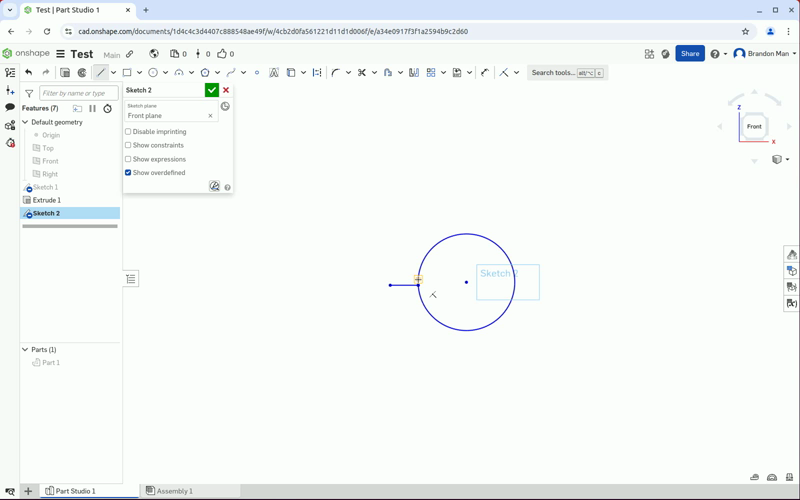
click(418, 279)
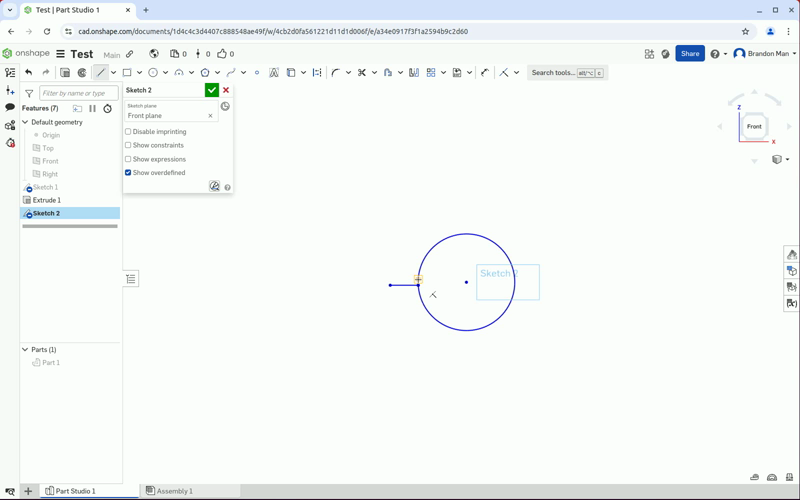
key_down(shift)
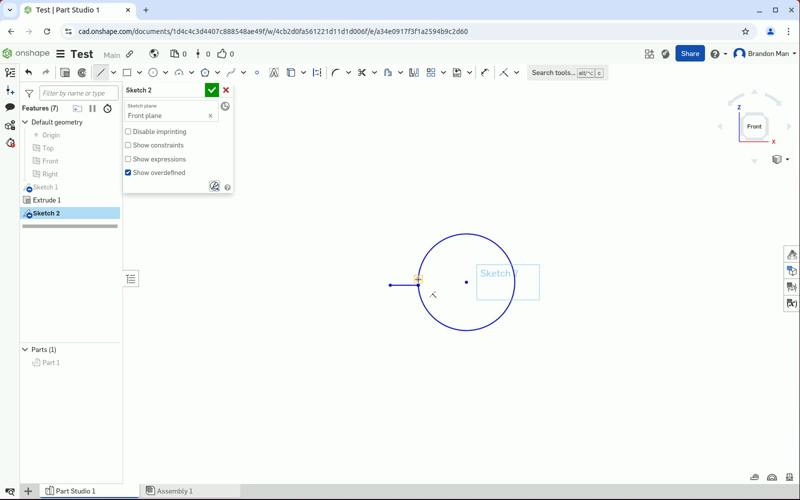
mouse_move(448, 279)
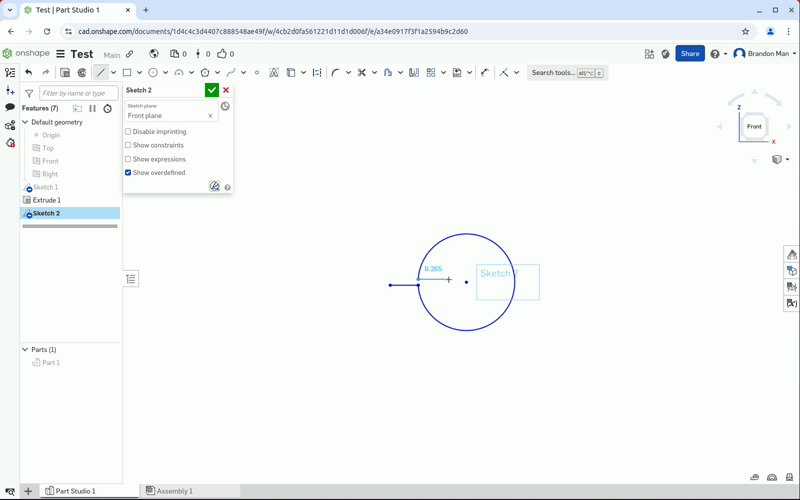
mouse_move(390, 279)
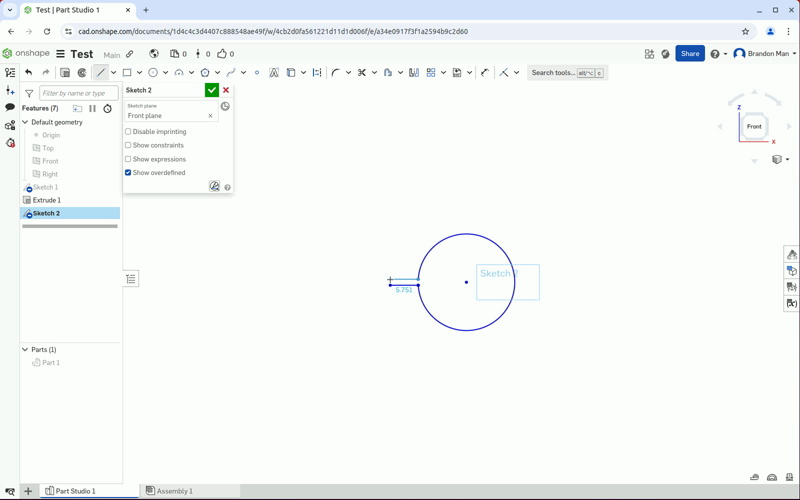
click(390, 279)
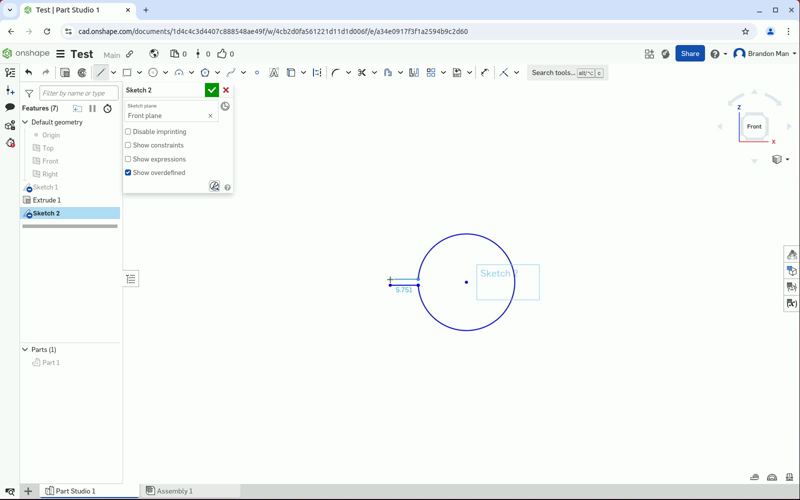
key_up(shift)
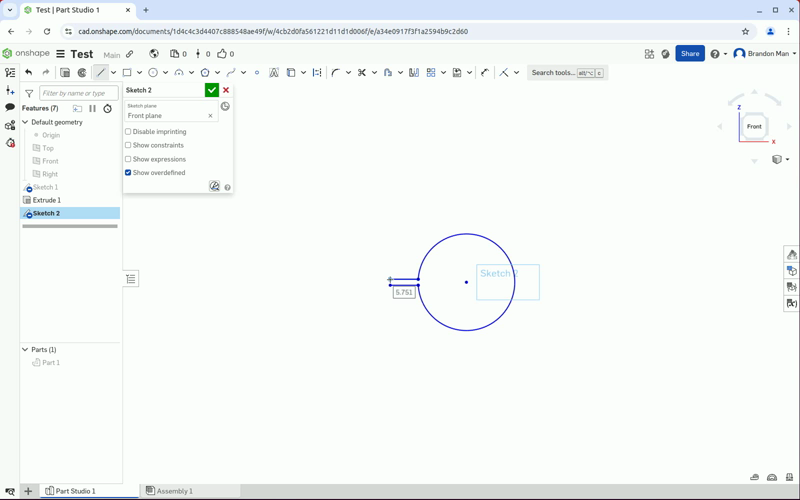
key(esc)
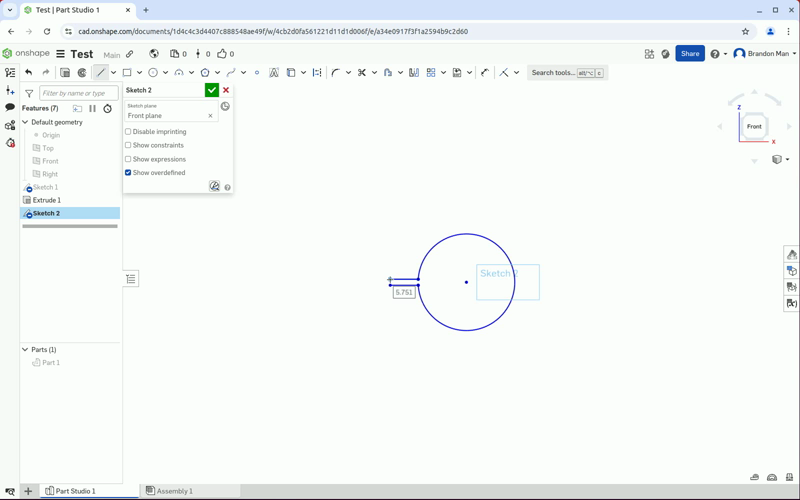
key(a)
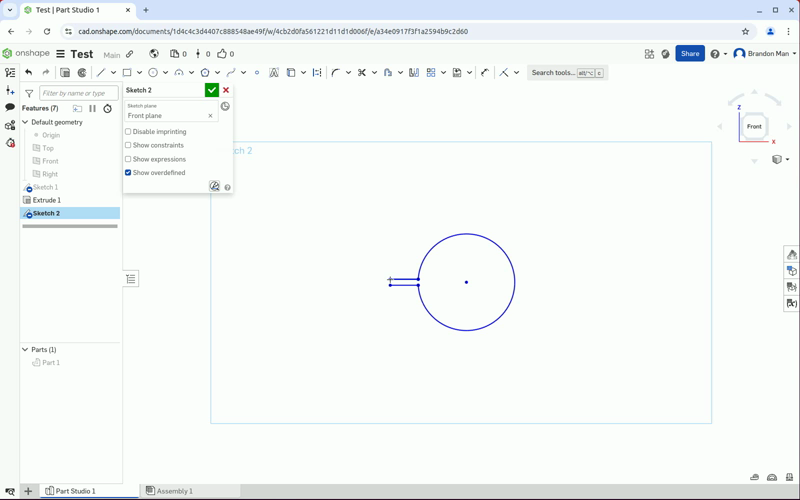
mouse_move(390, 279)
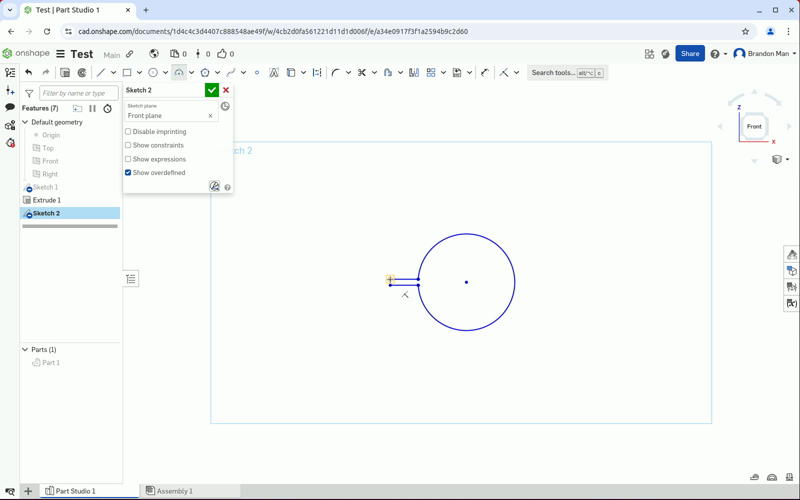
click(390, 279)
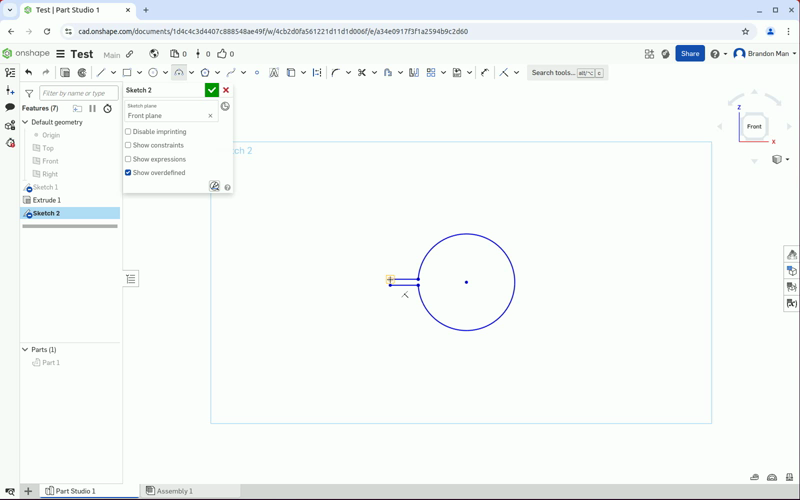
mouse_move(390, 285)
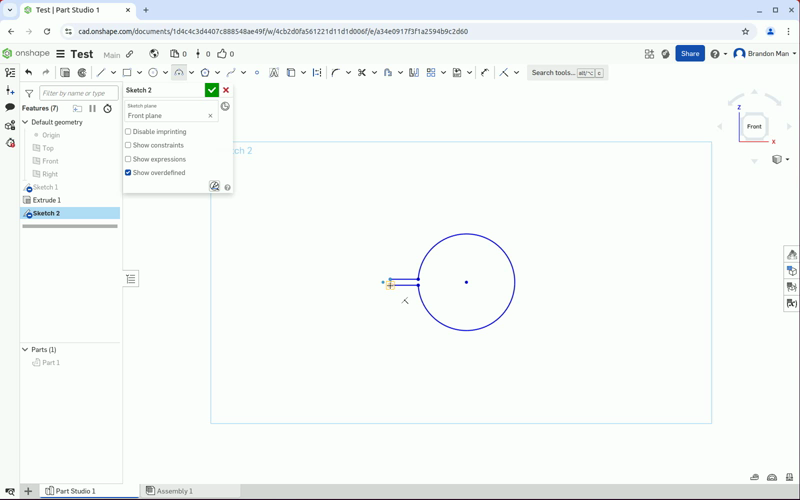
scroll(6)
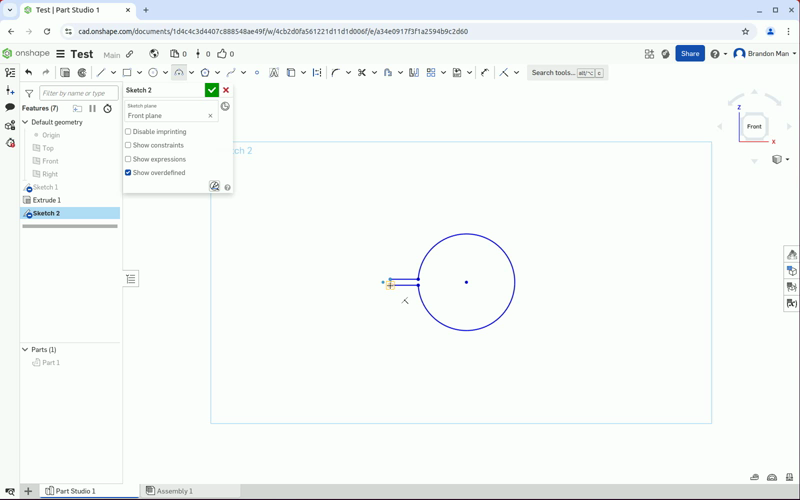
scroll(6)
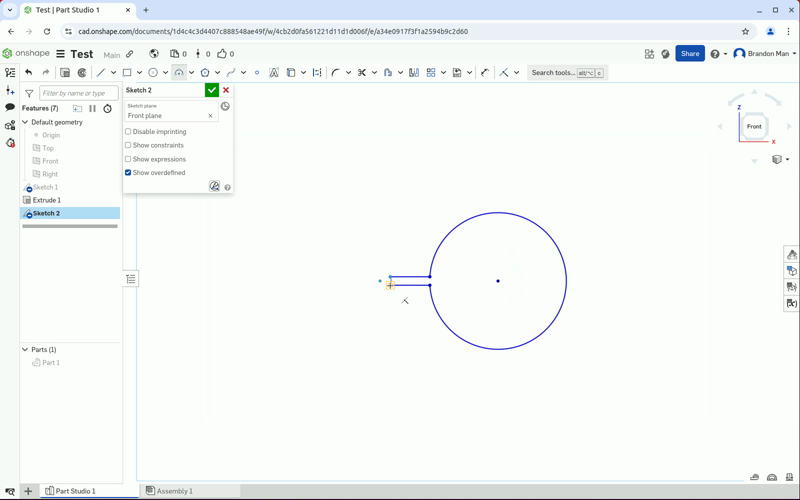
scroll(6)
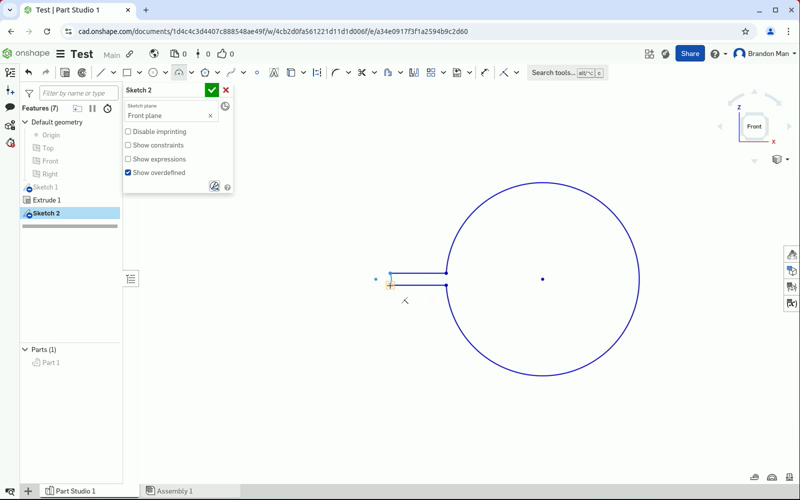
scroll(6)
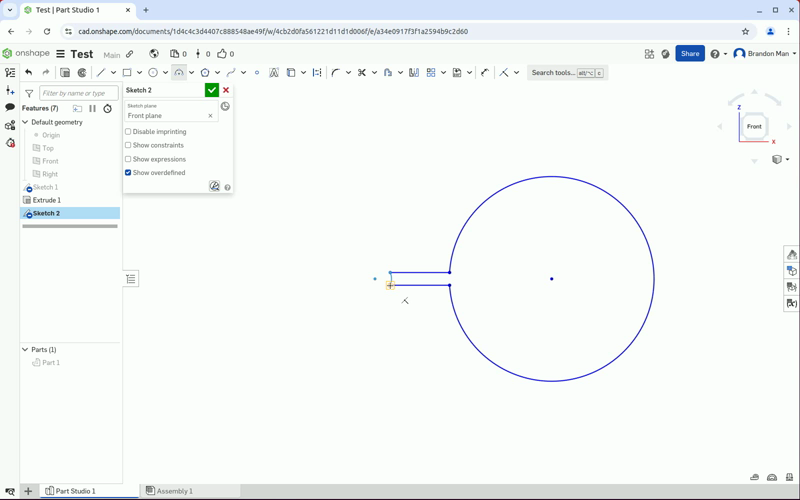
scroll(6)
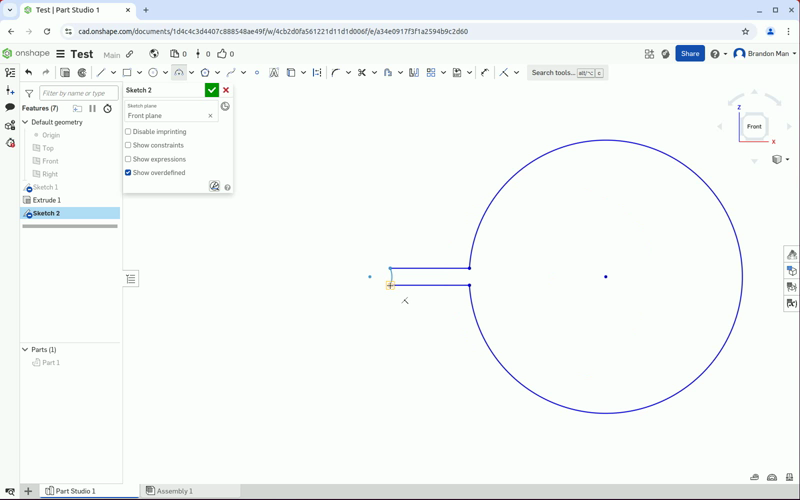
scroll(6)
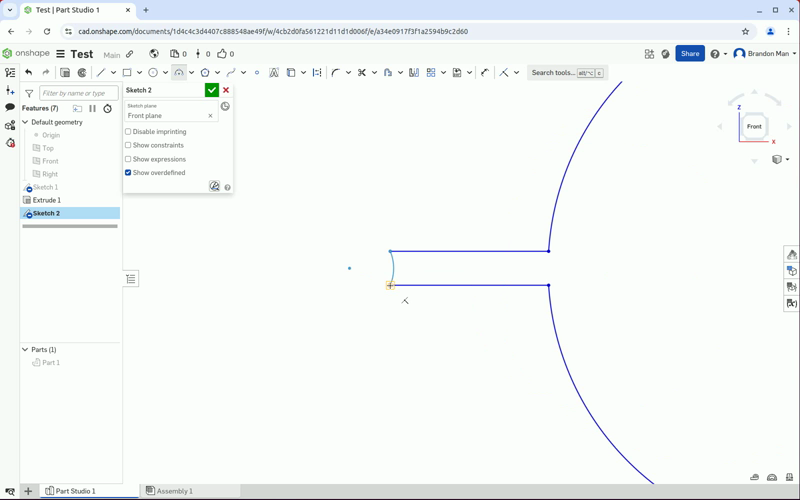
scroll(6)
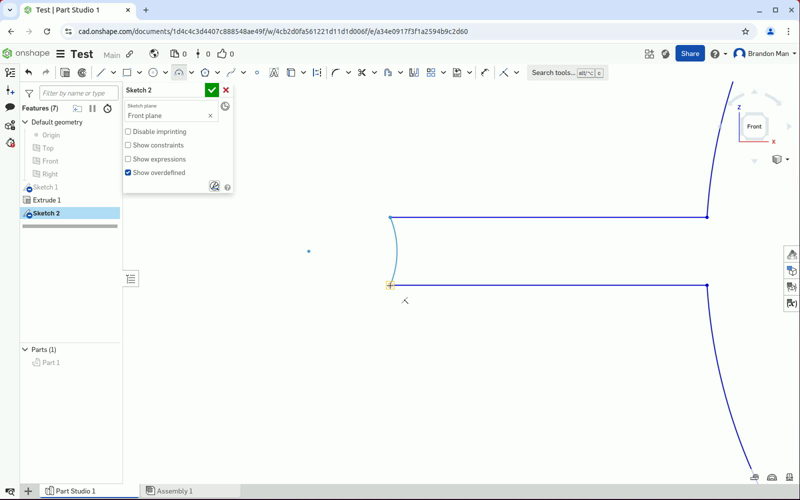
click(390, 285)
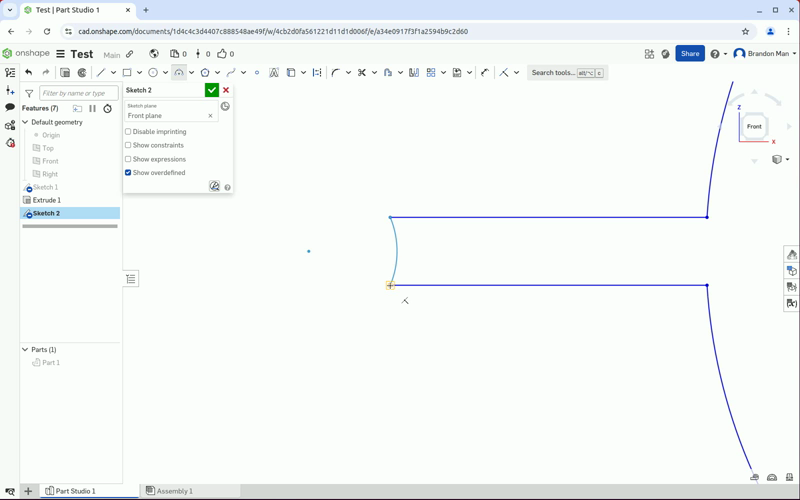
scroll(-6)
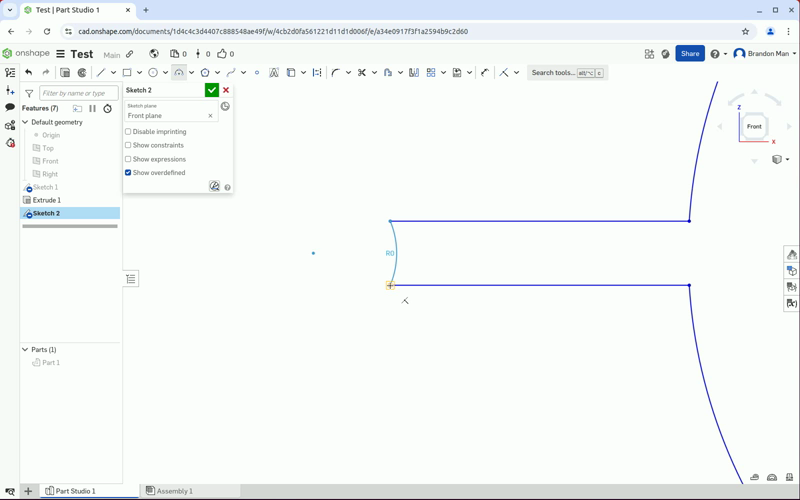
scroll(-6)
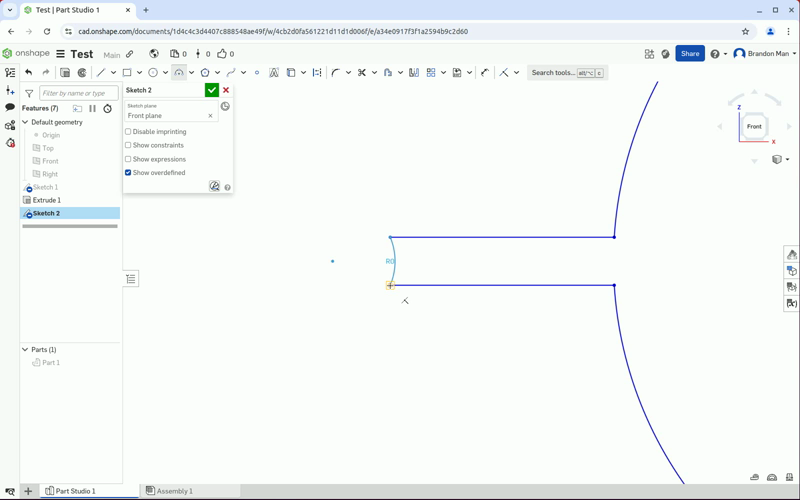
scroll(-6)
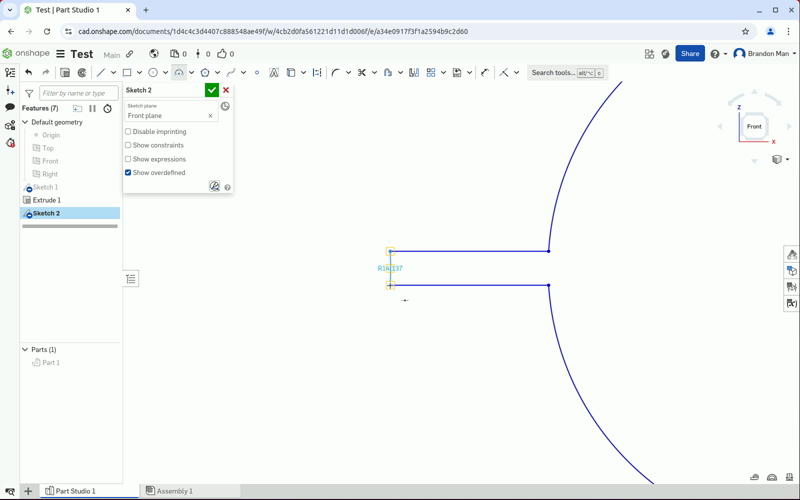
scroll(-6)
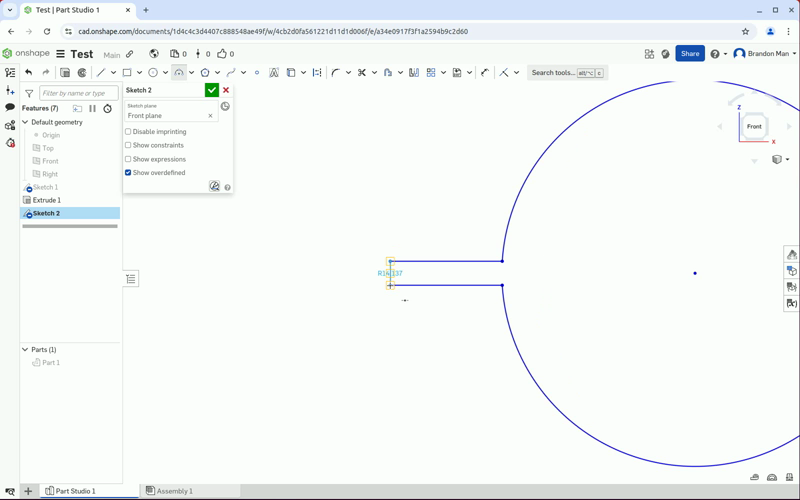
scroll(-6)
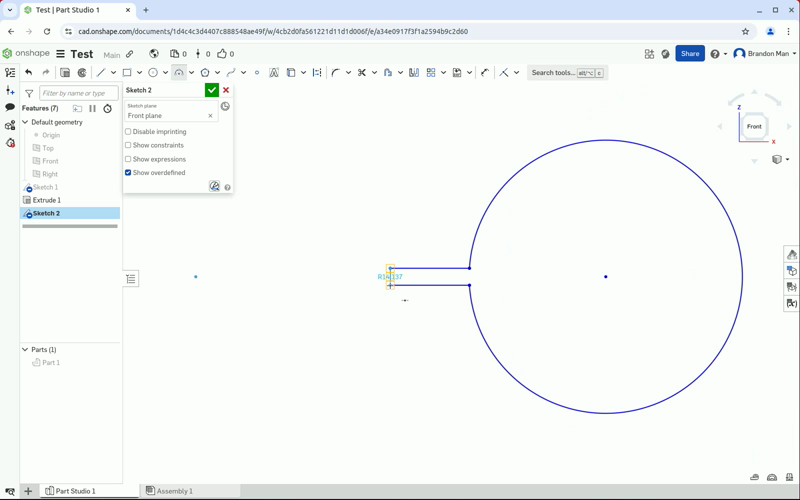
scroll(-6)
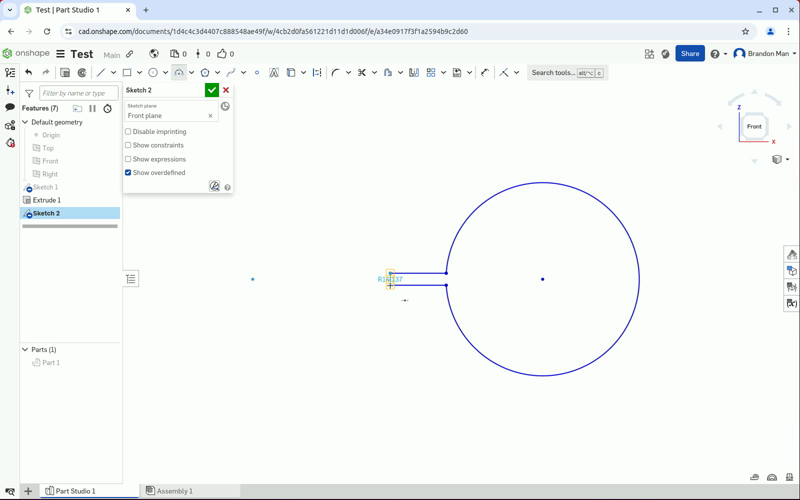
scroll(-6)
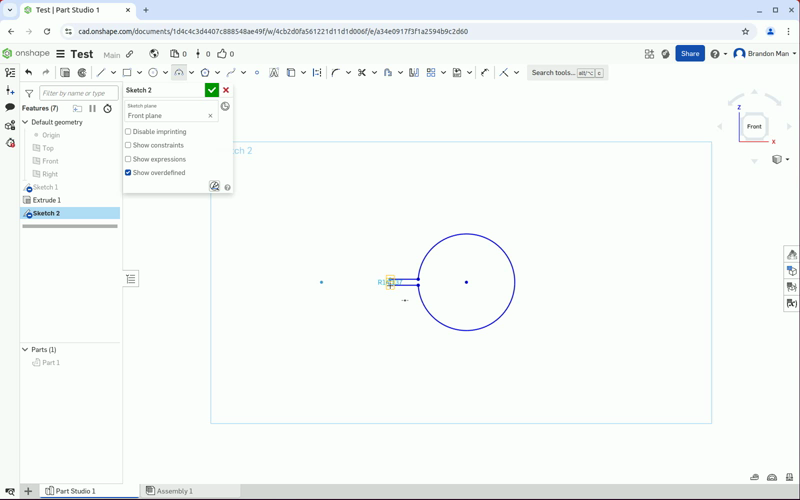
key_down(shift)
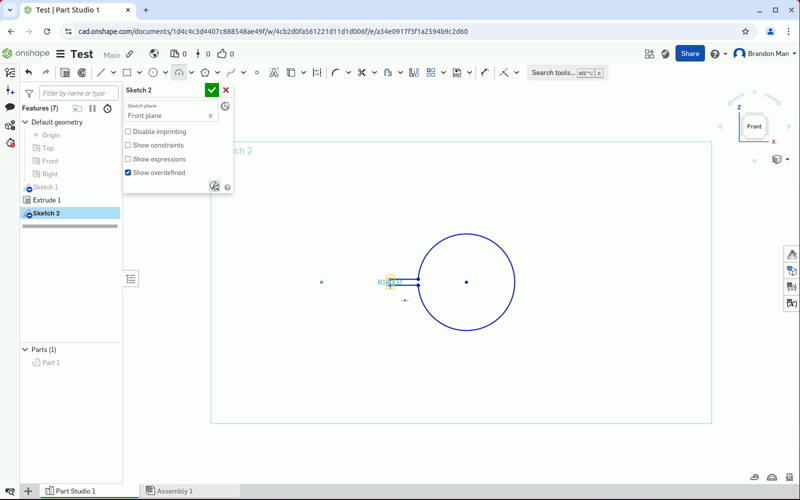
mouse_move(550, 282)
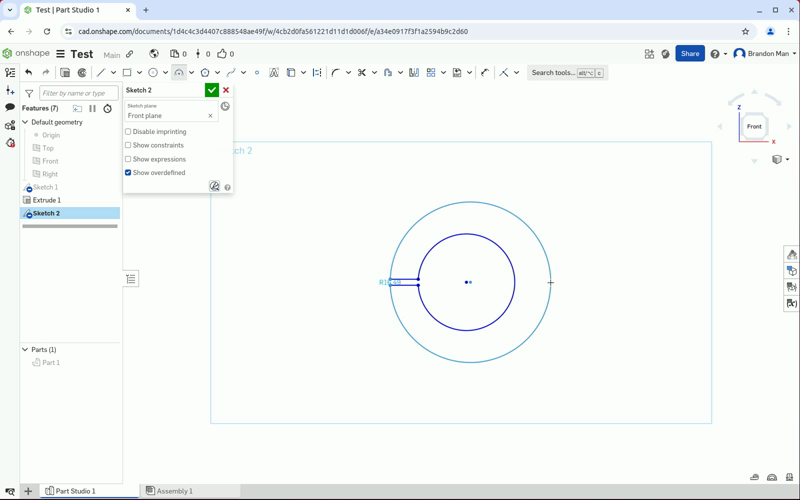
scroll(6)
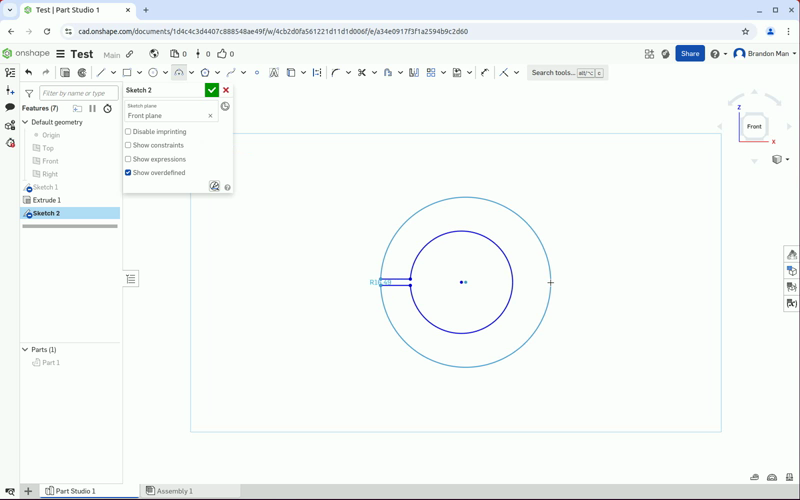
scroll(6)
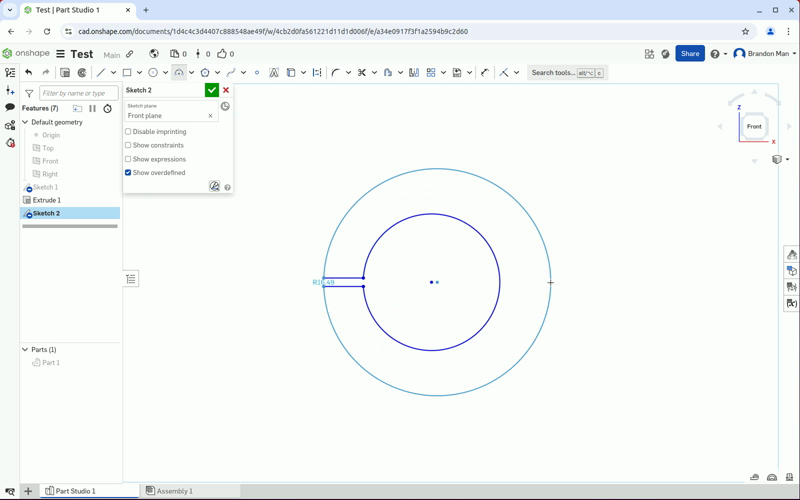
scroll(6)
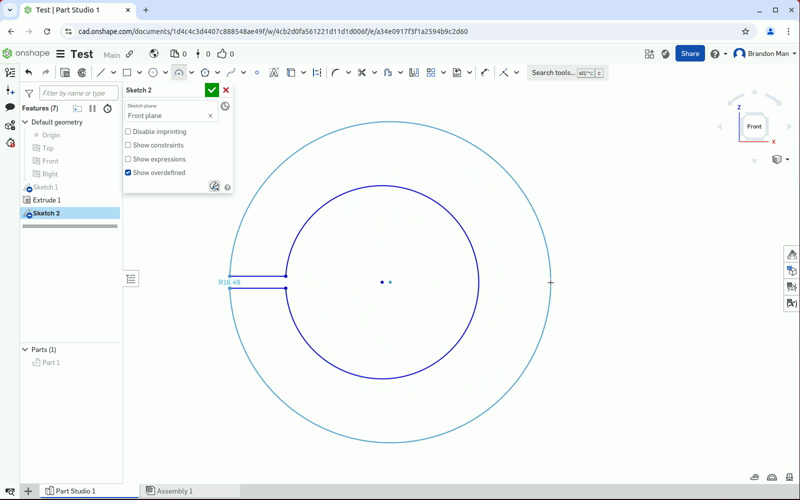
scroll(6)
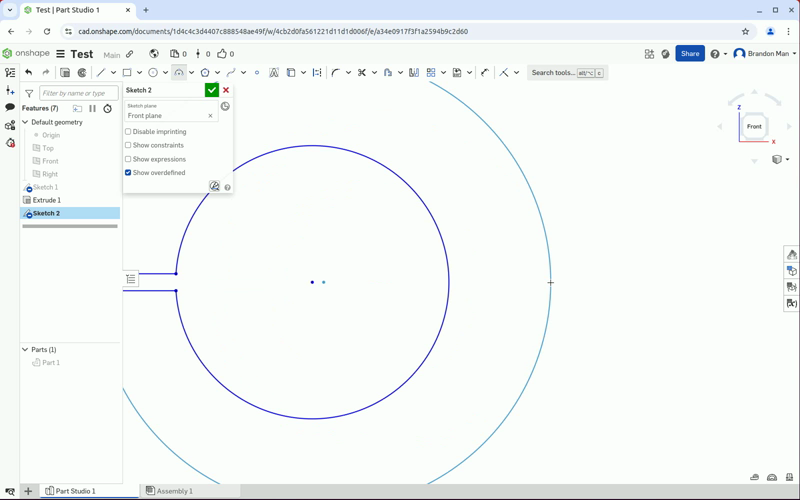
scroll(6)
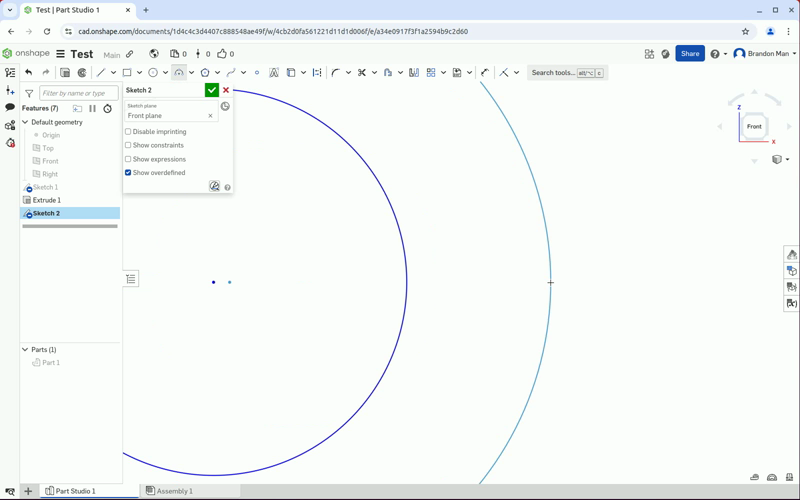
scroll(6)
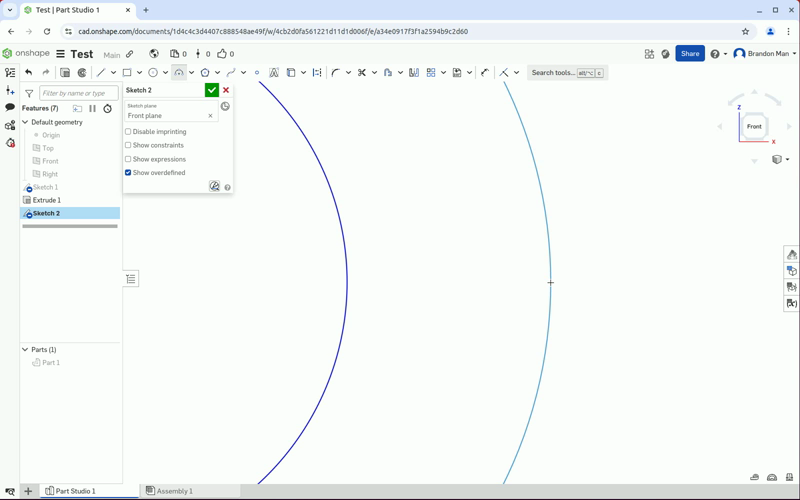
scroll(6)
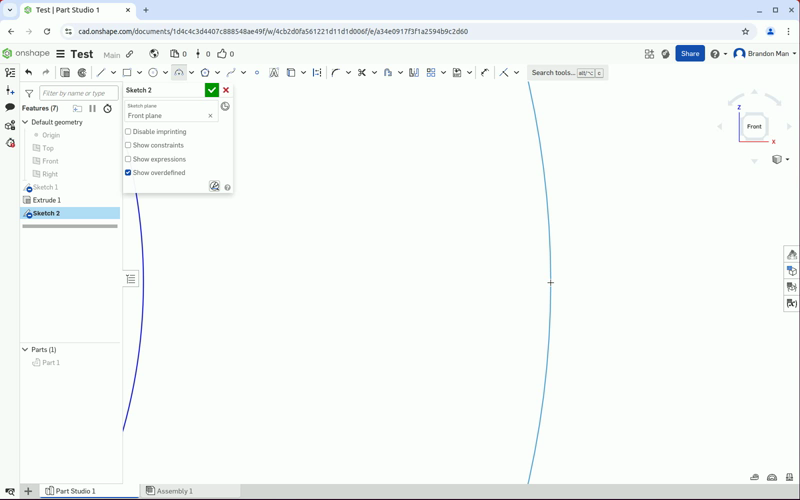
click(550, 282)
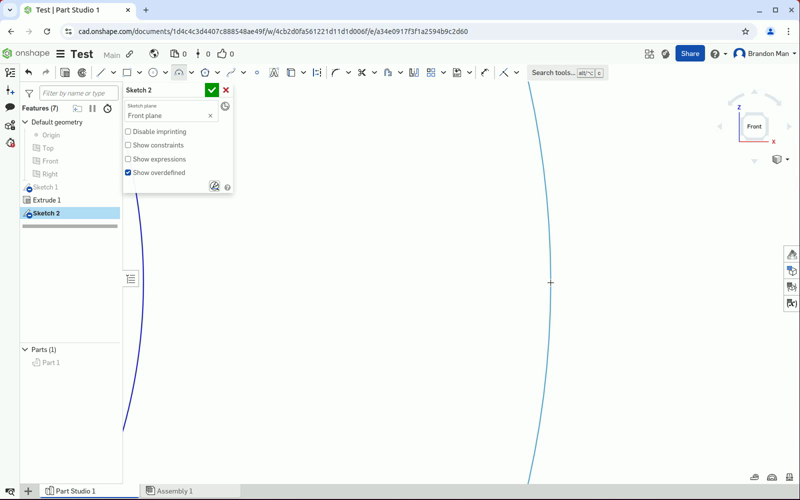
scroll(-6)
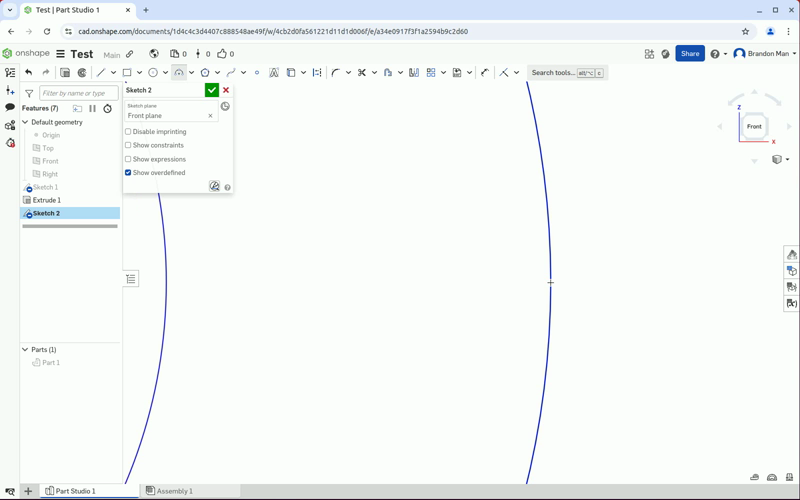
scroll(-6)
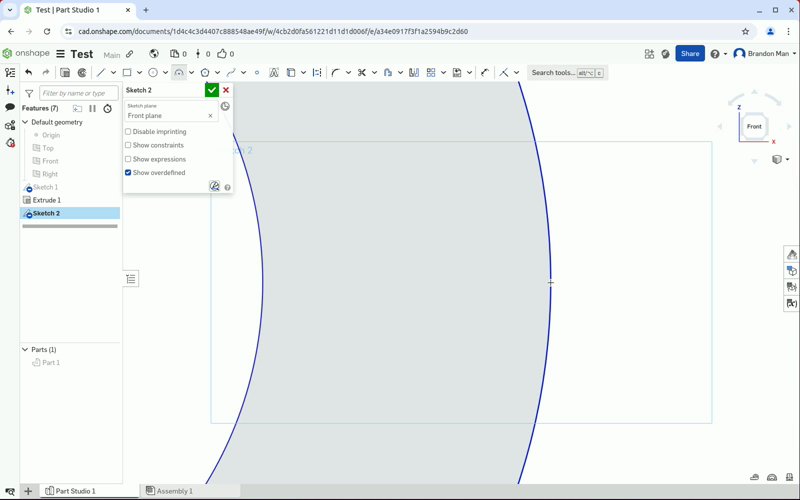
scroll(-6)
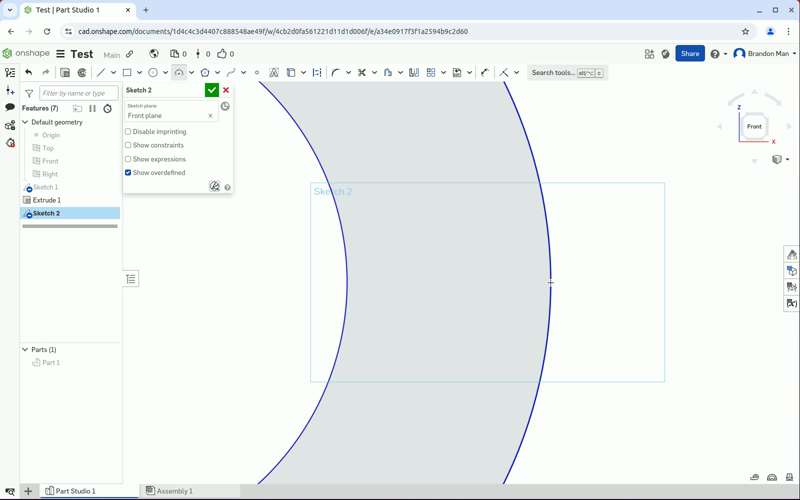
scroll(-6)
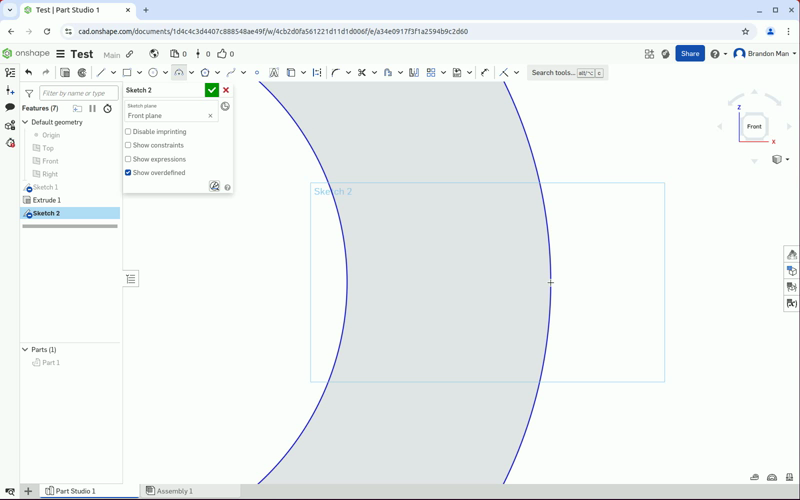
scroll(-6)
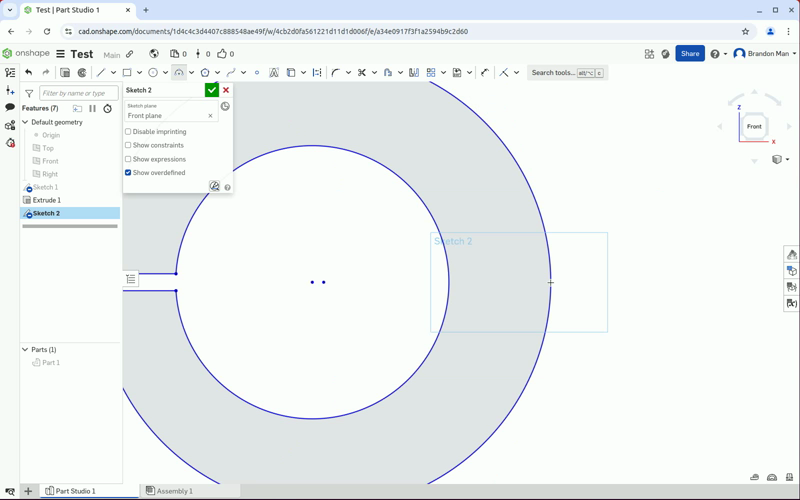
scroll(-6)
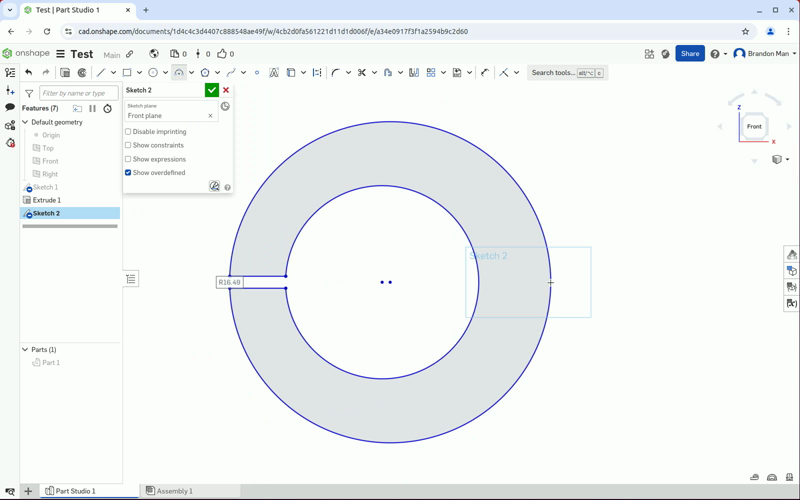
scroll(-6)
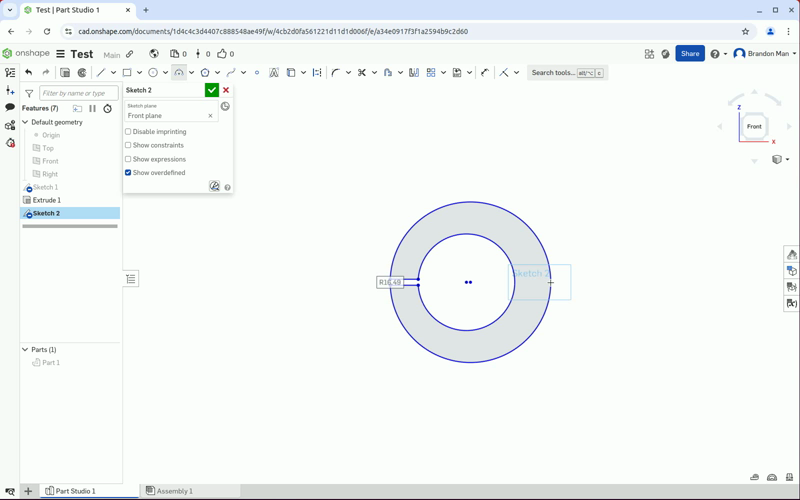
key_up(shift)
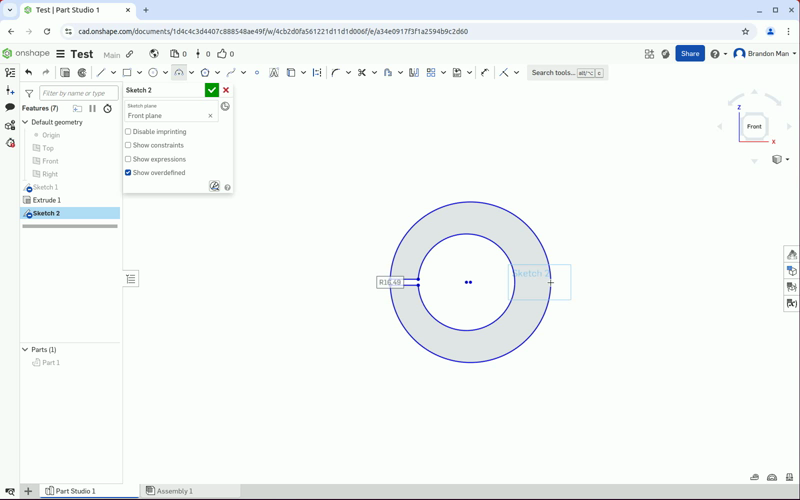
key(esc)
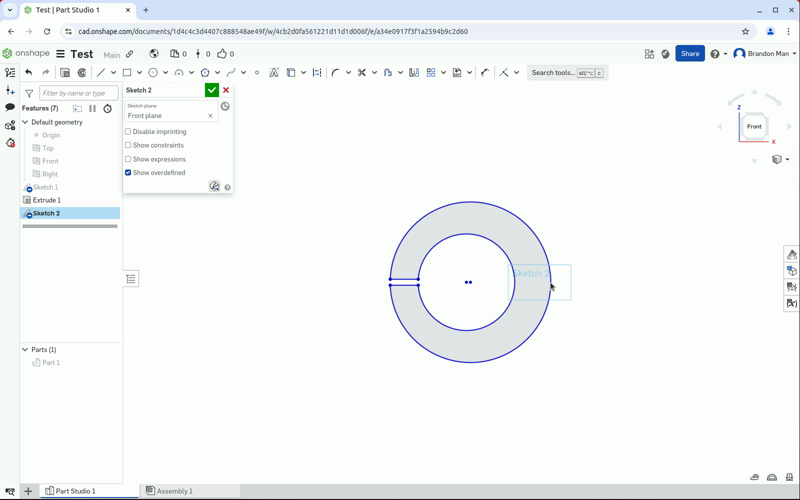
mouse_move(463, 214)
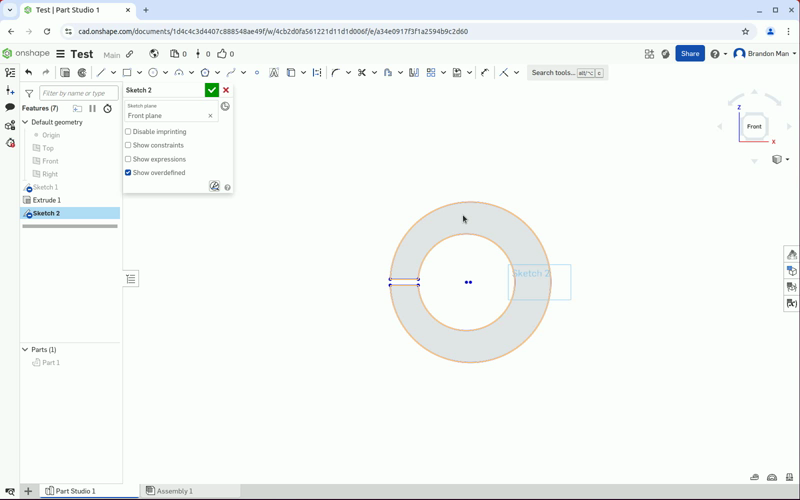
click(463, 214)
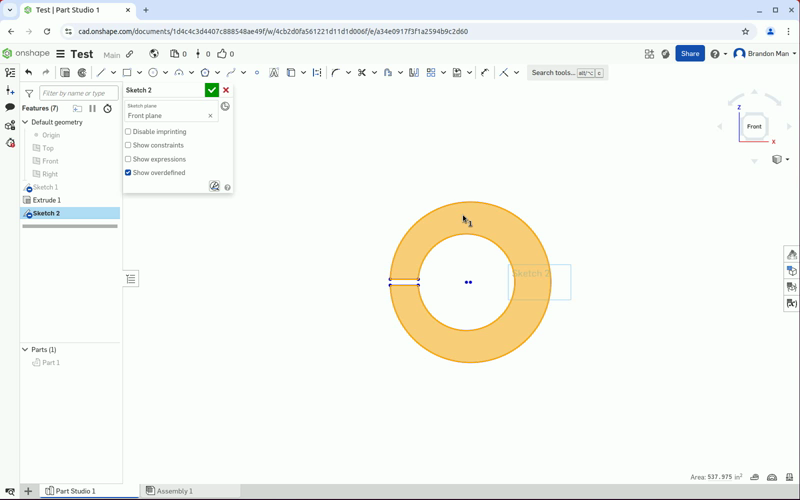
mouse_move(73, 352)
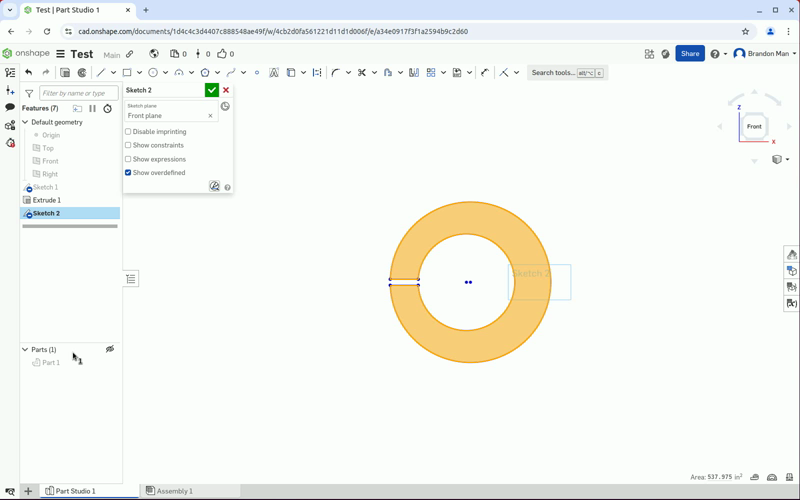
key(shift+y)
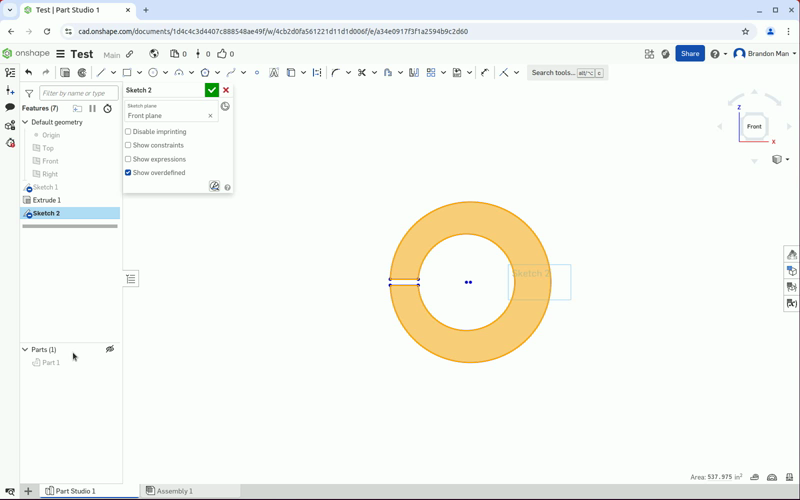
key(shift+e)
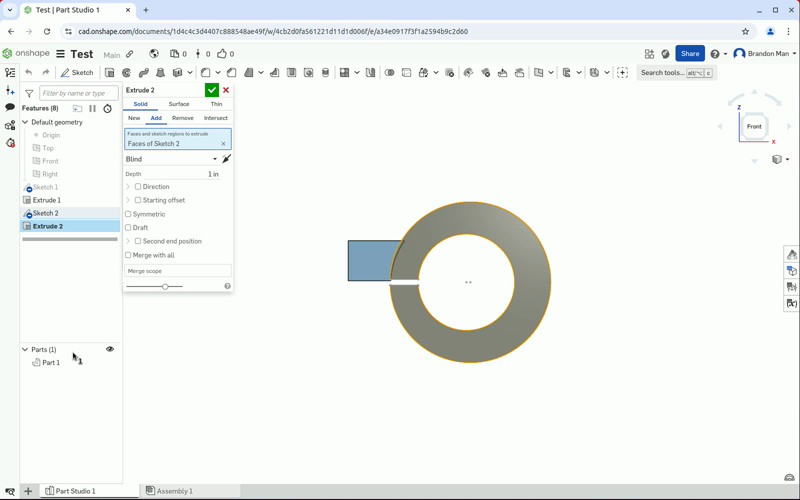
mouse_move(143, 106)
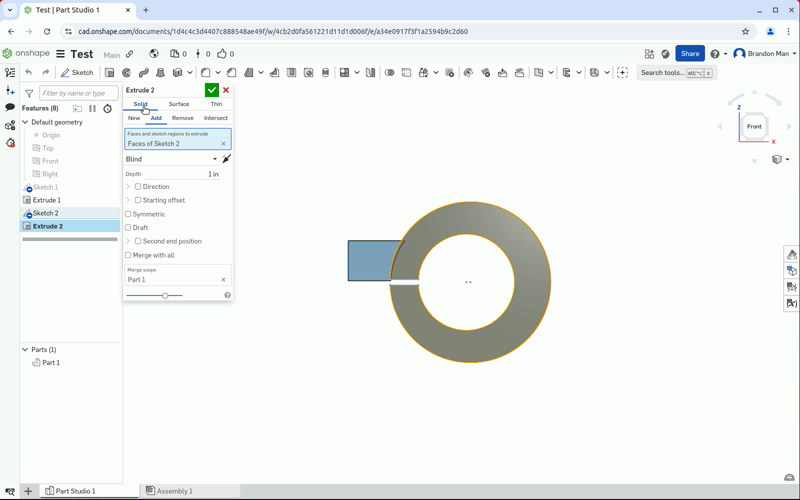
click(143, 106)
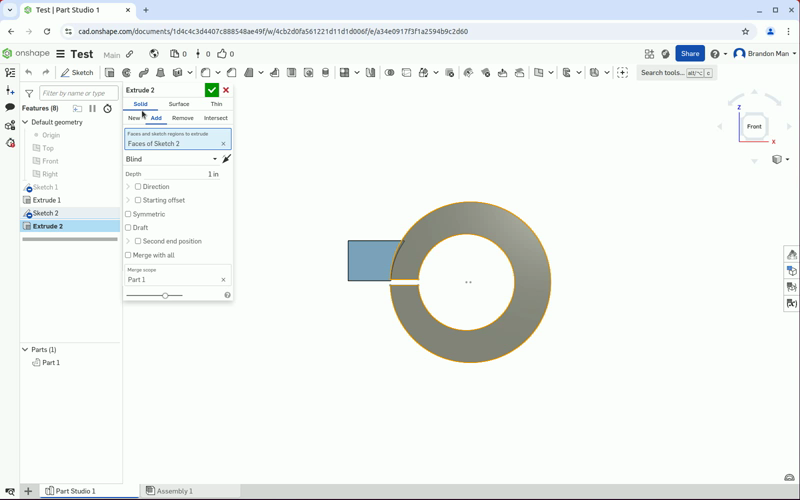
mouse_move(137, 120)
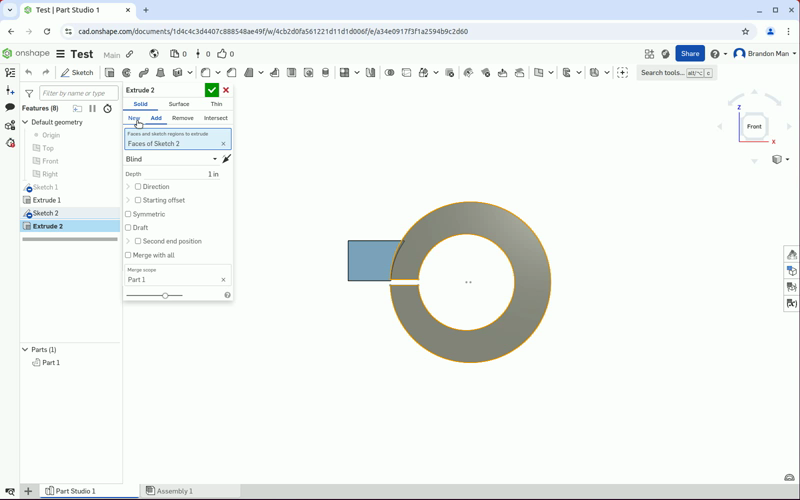
click(137, 120)
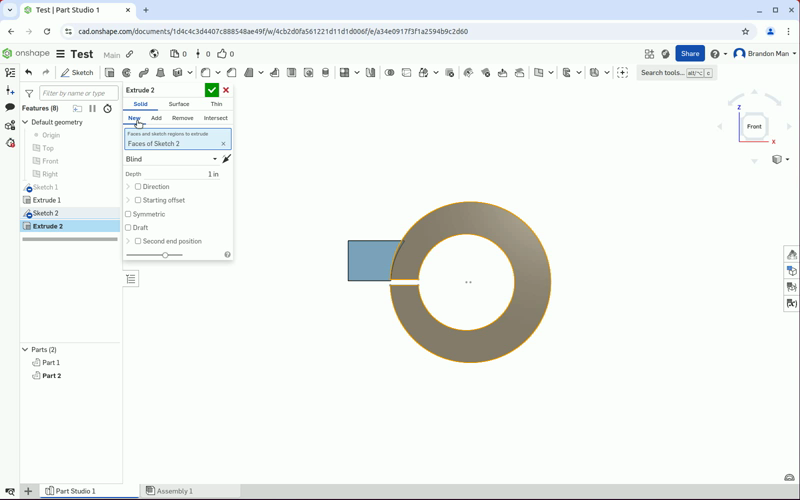
key(tab, 4)
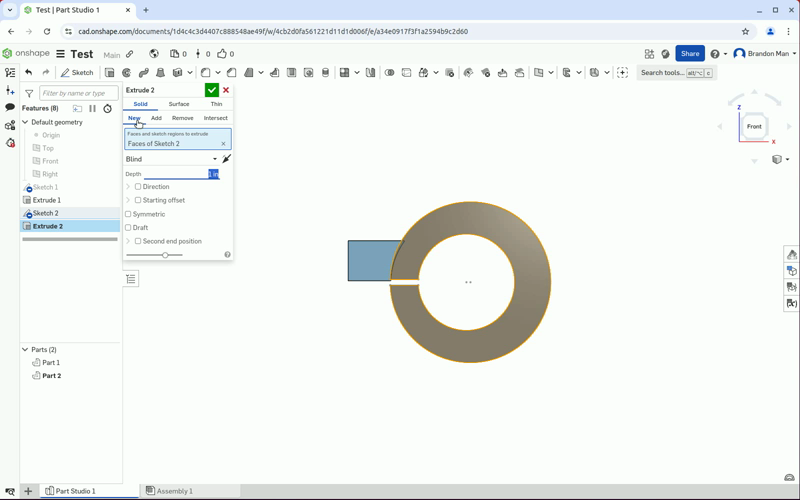
text(17.331)
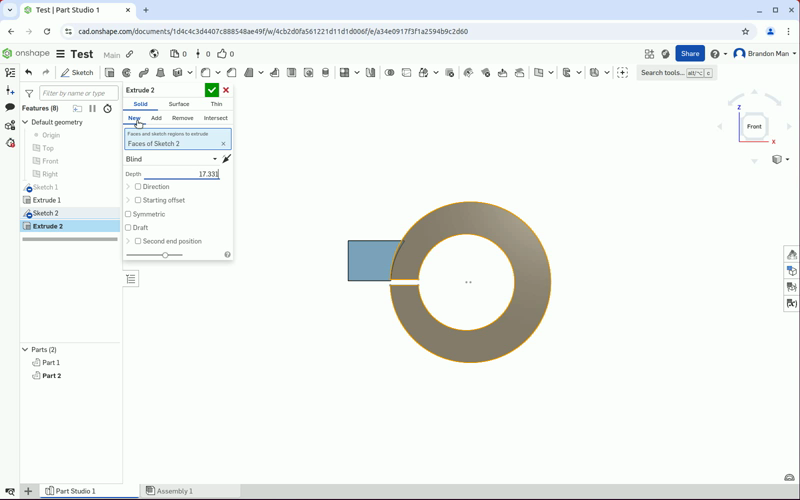
key(enter)
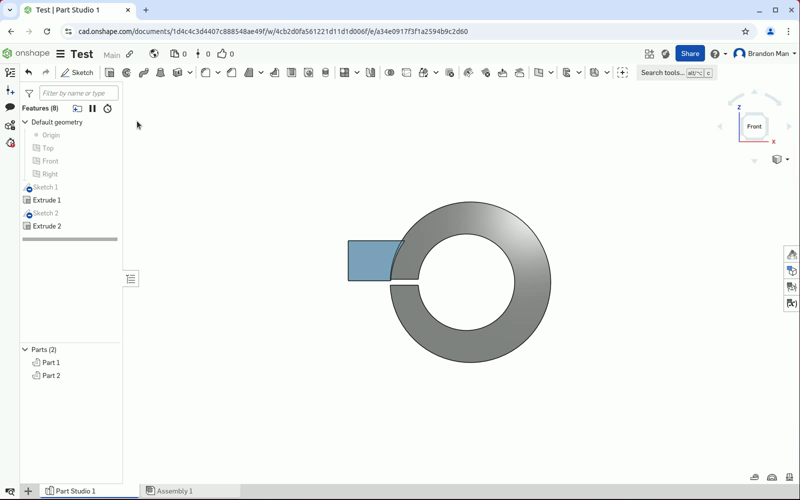
key(shift+h)
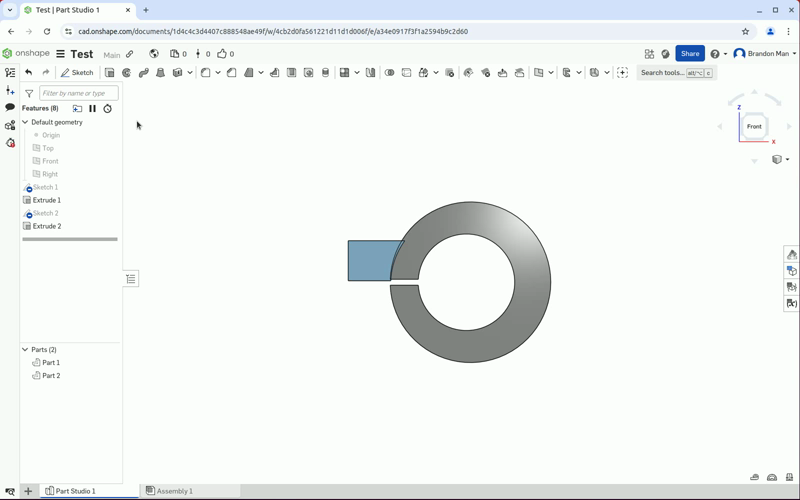
key(shift+h)
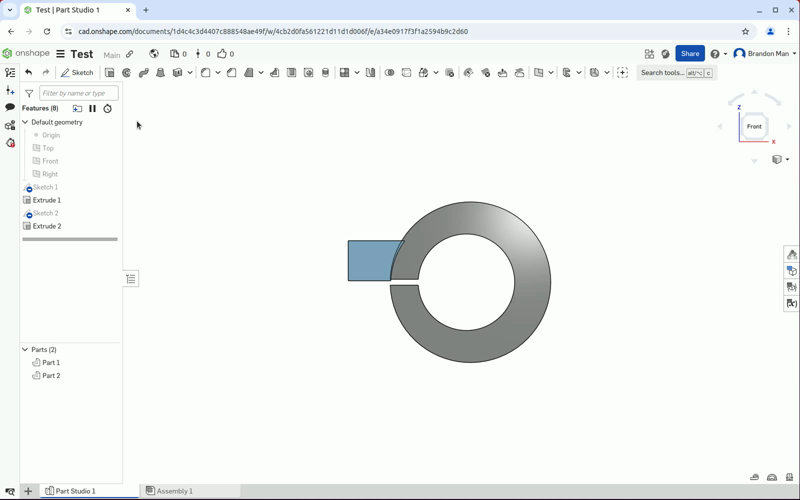
mouse_move(73, 189)
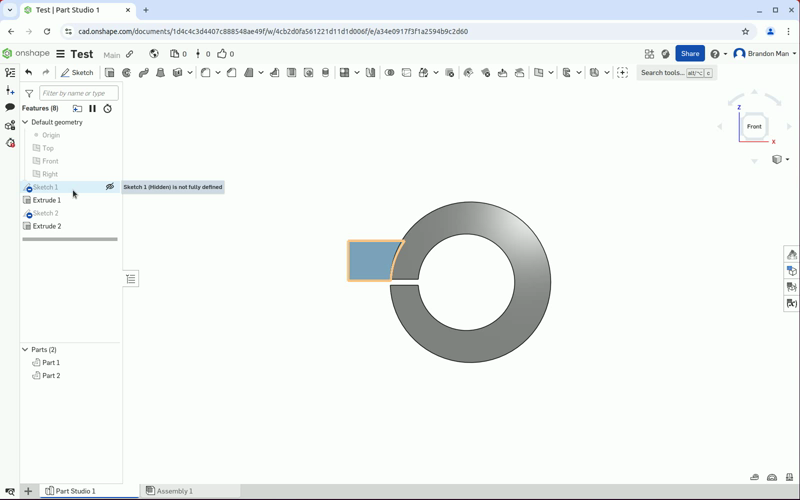
click(73, 189)
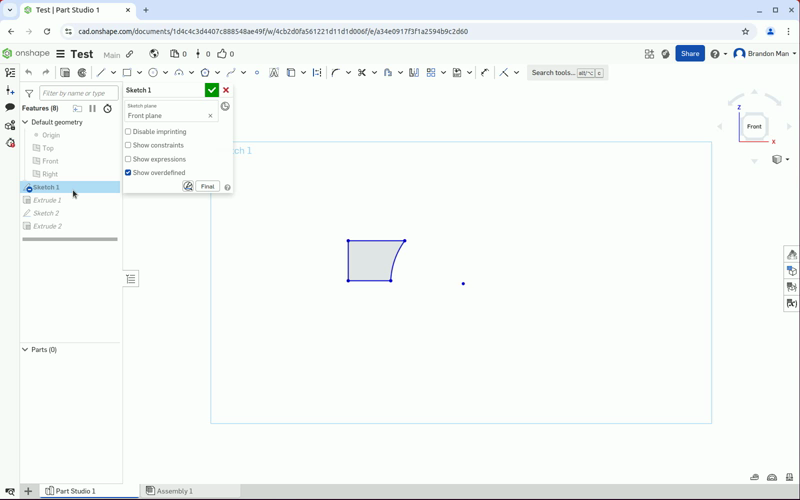
mouse_move(229, 92)
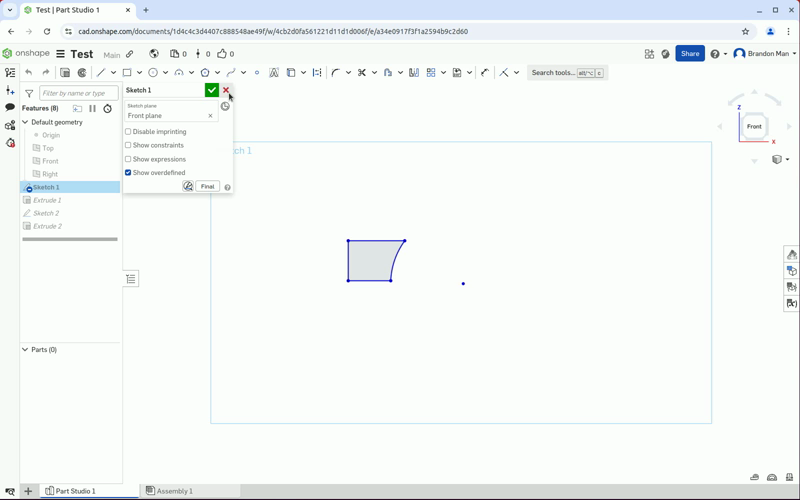
click(229, 92)
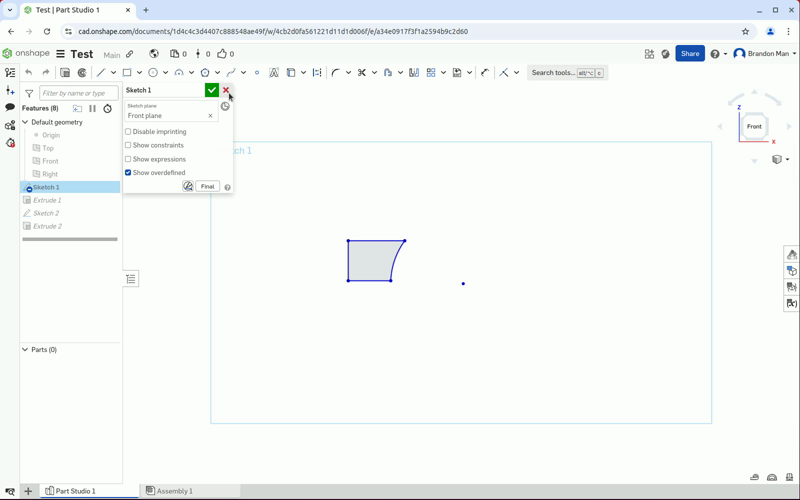
key(shift+s)
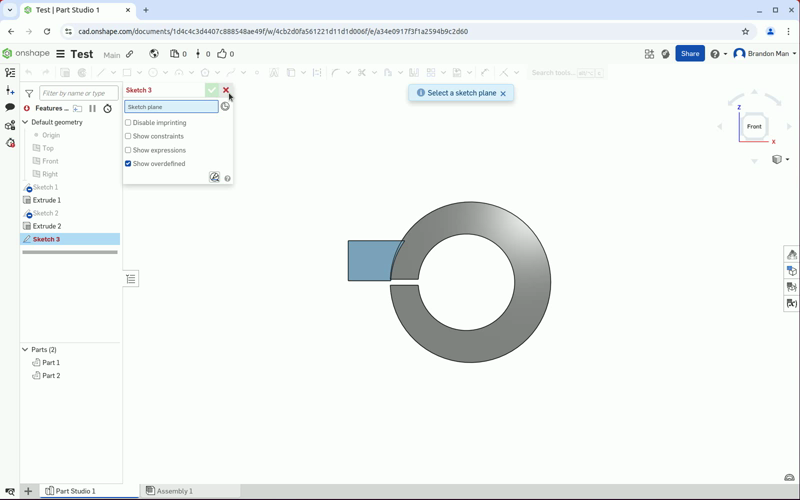
mouse_move(73, 163)
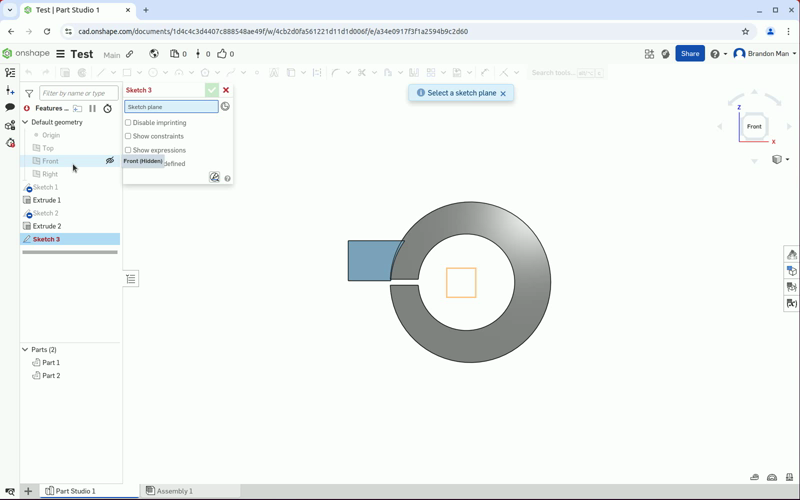
click(73, 163)
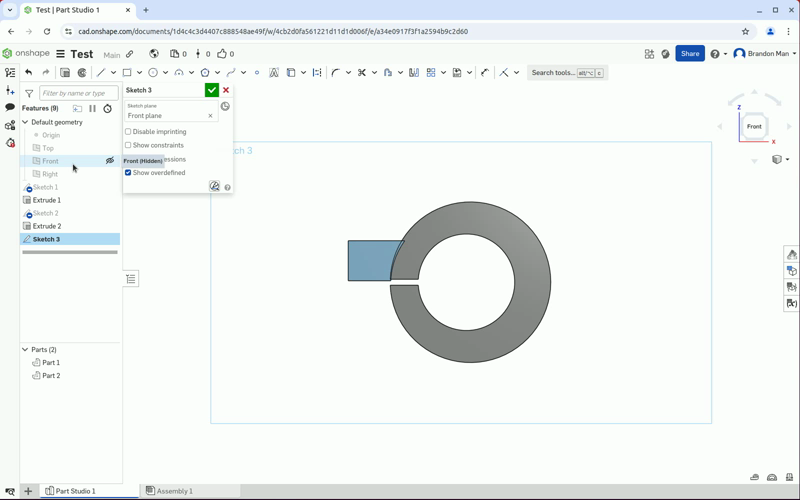
mouse_move(73, 352)
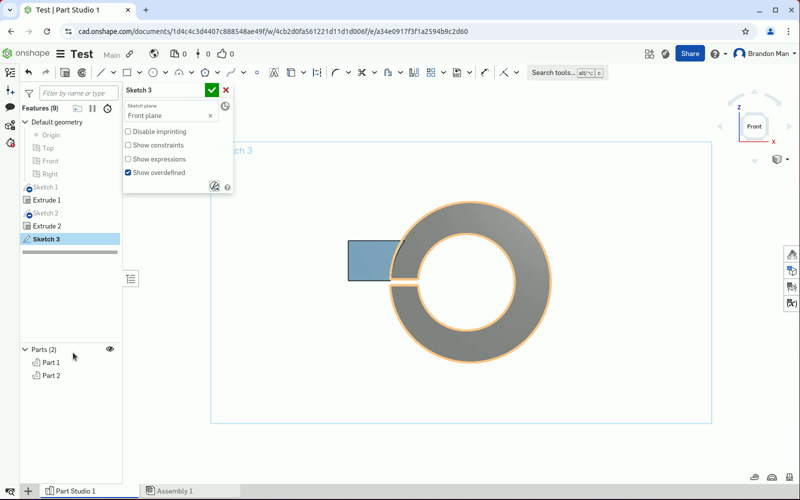
key(y)
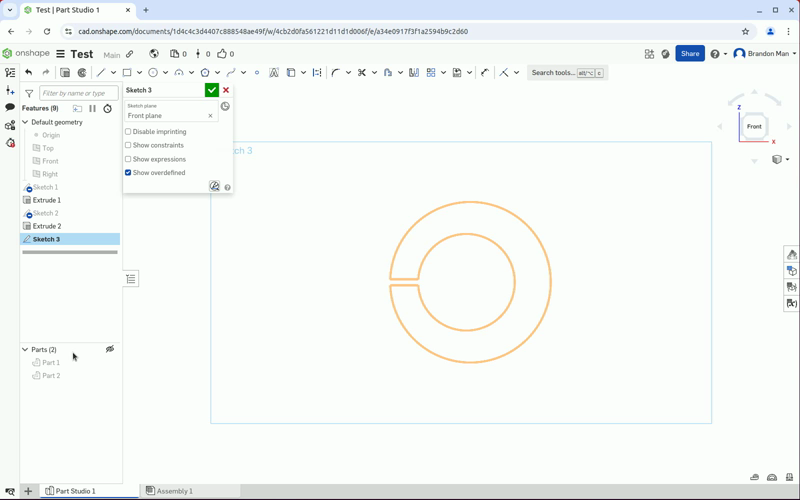
key(l)
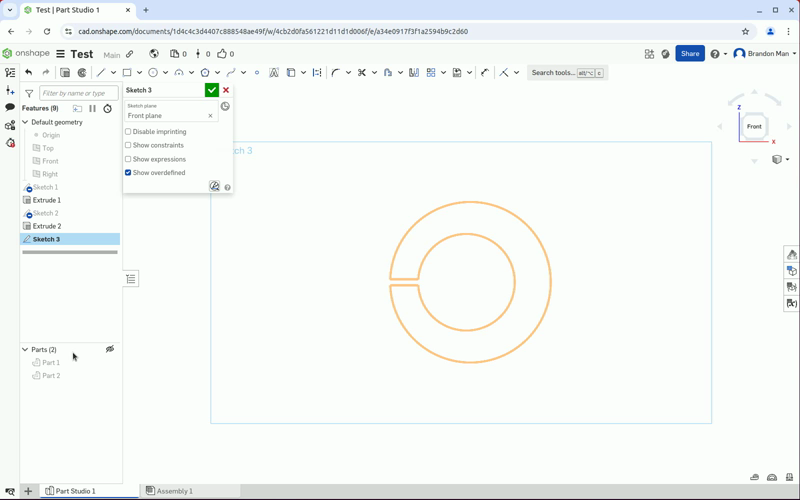
key_down(shift)
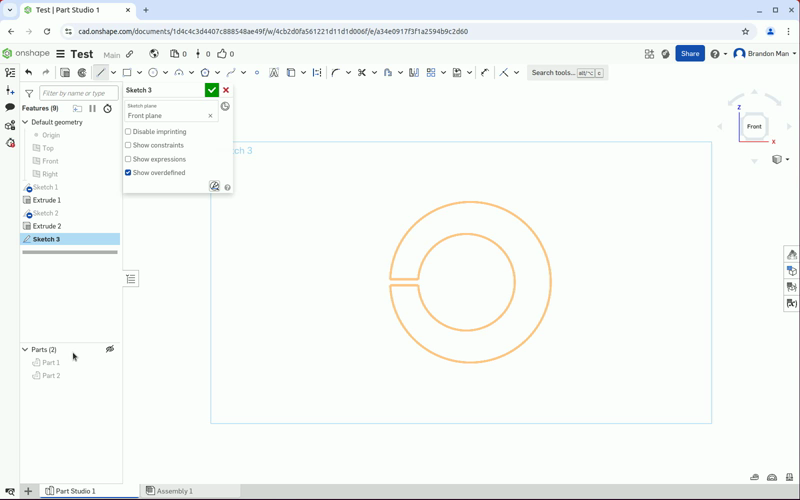
mouse_move(348, 325)
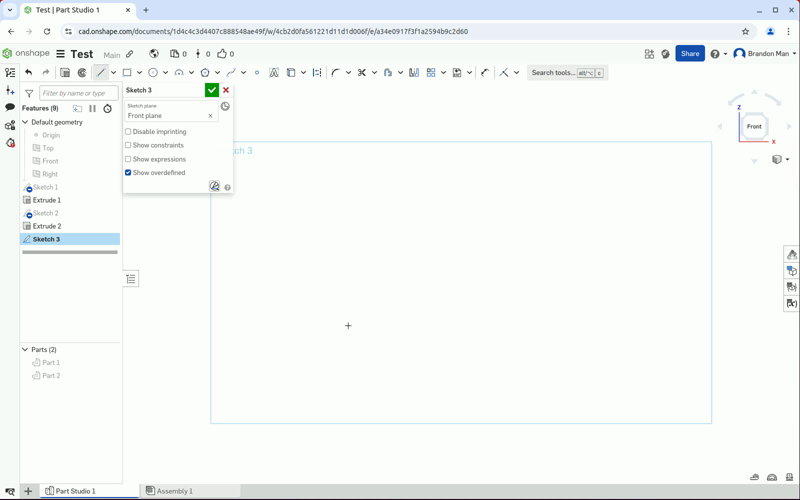
click(348, 325)
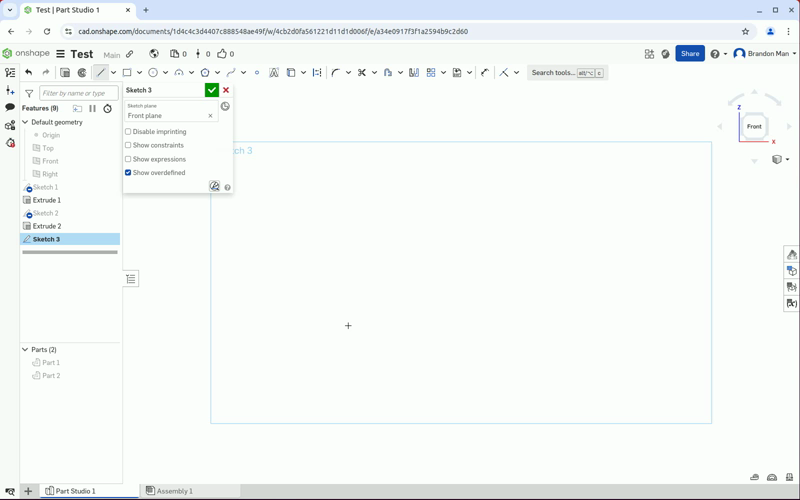
key_up(shift)
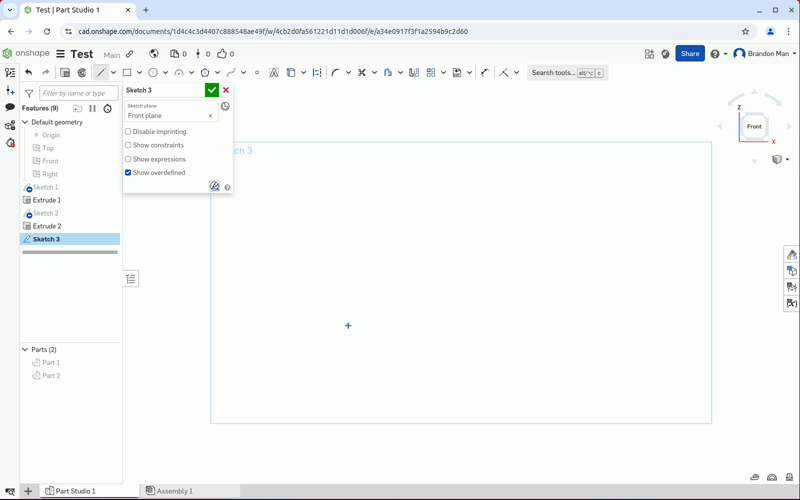
key_down(shift)
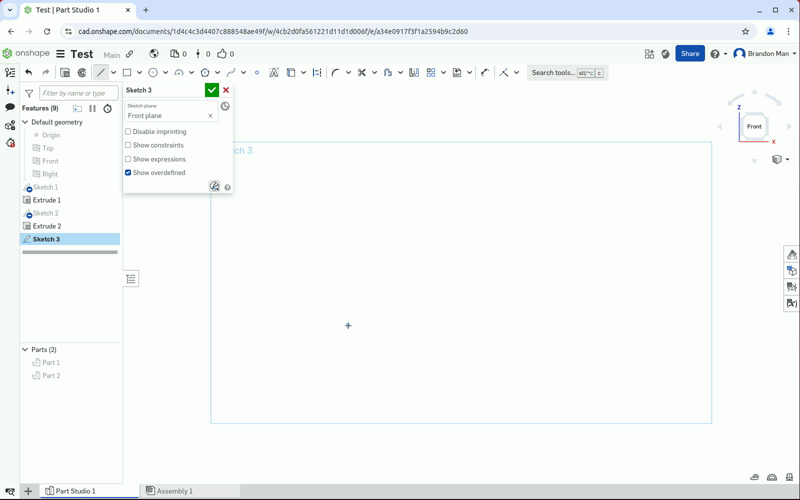
mouse_move(378, 325)
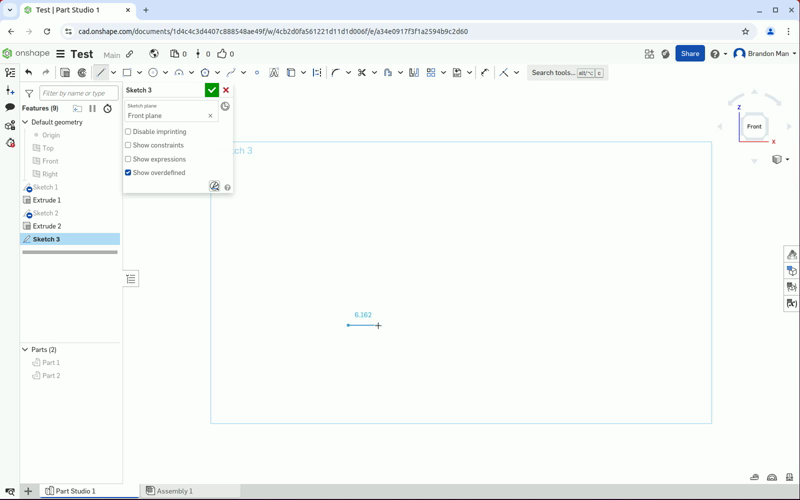
mouse_move(404, 325)
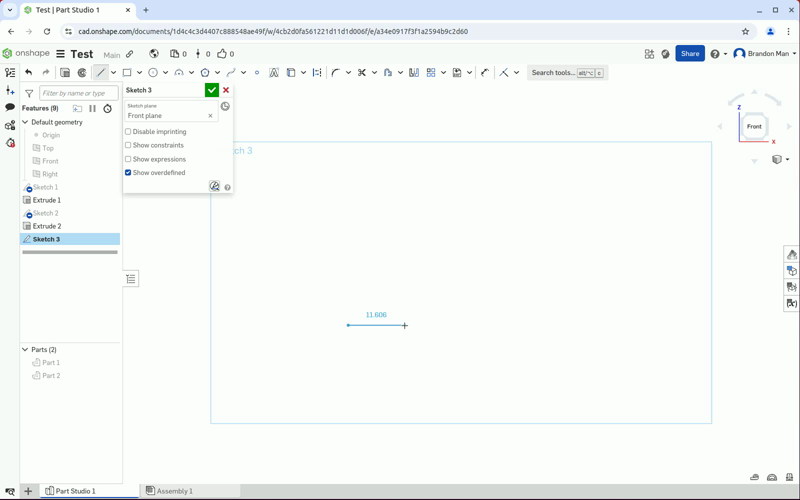
click(404, 325)
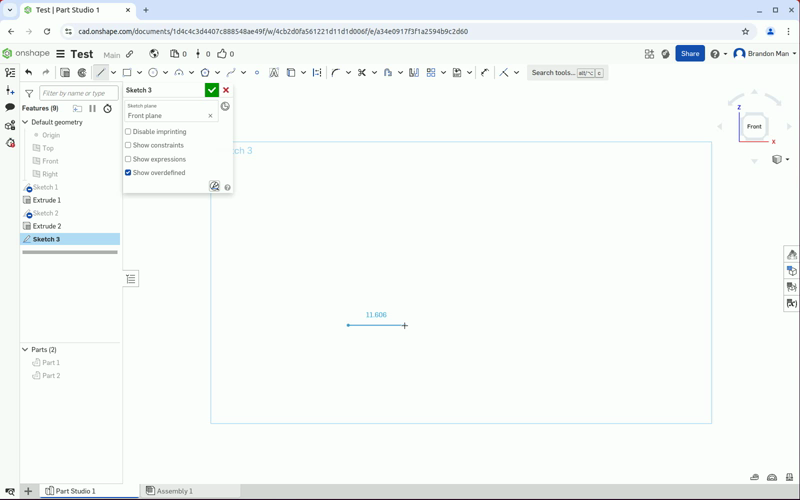
key_up(shift)
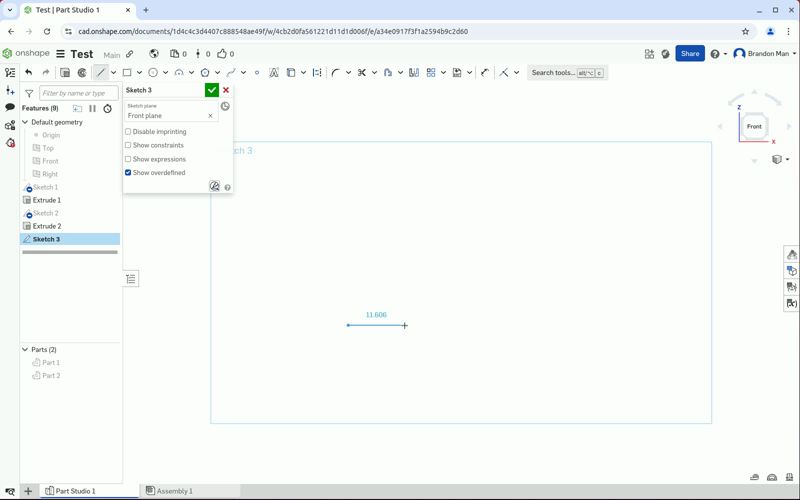
key(esc)
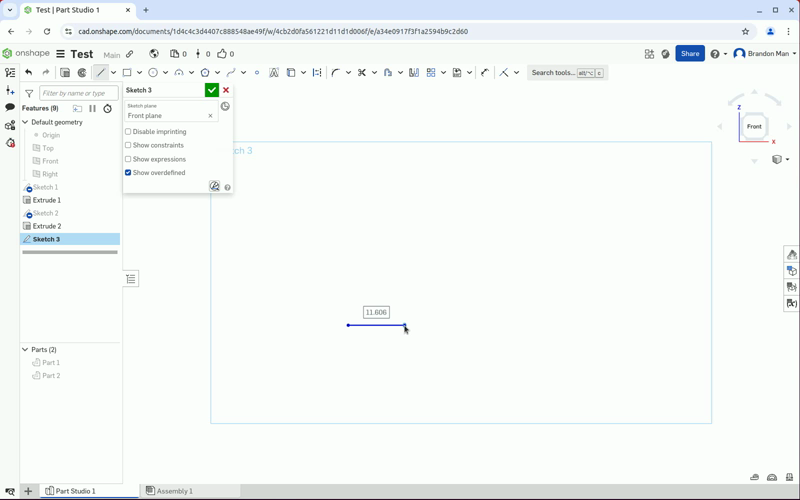
key(a)
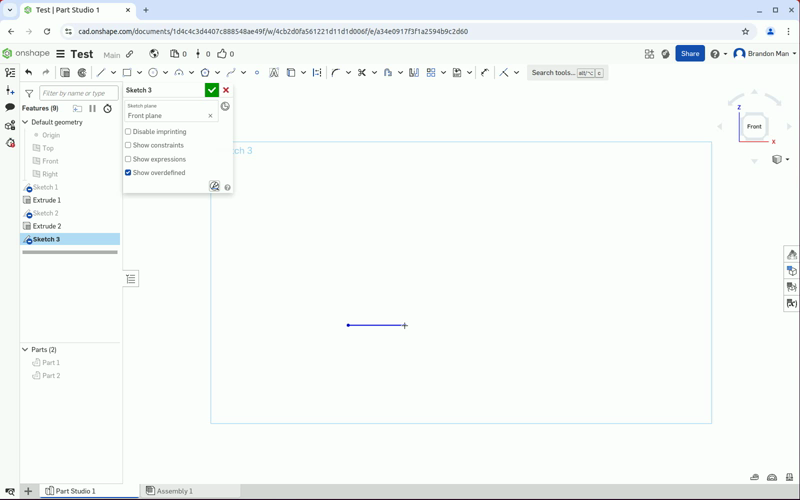
mouse_move(404, 325)
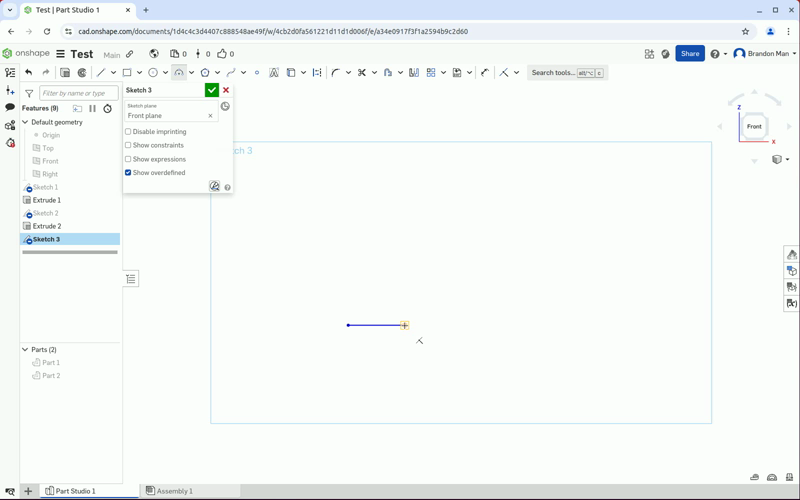
click(404, 325)
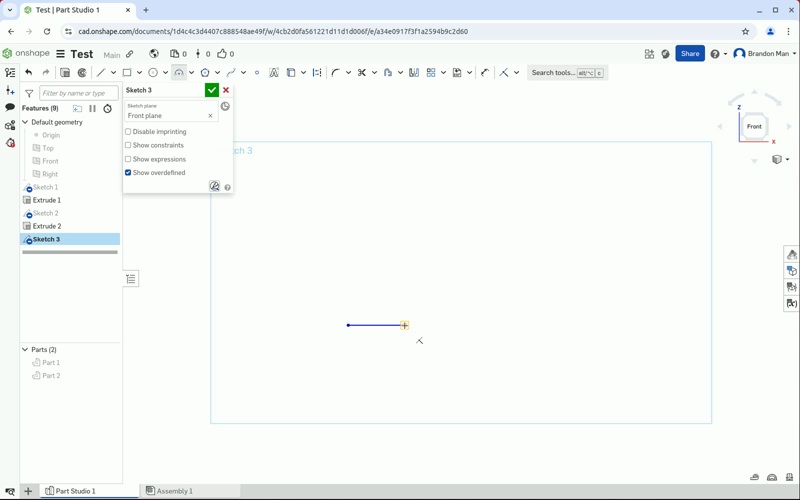
key_down(shift)
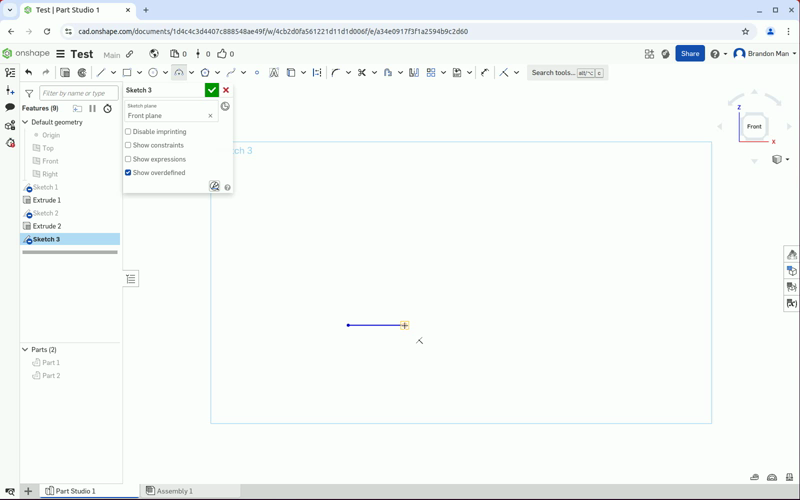
mouse_move(390, 285)
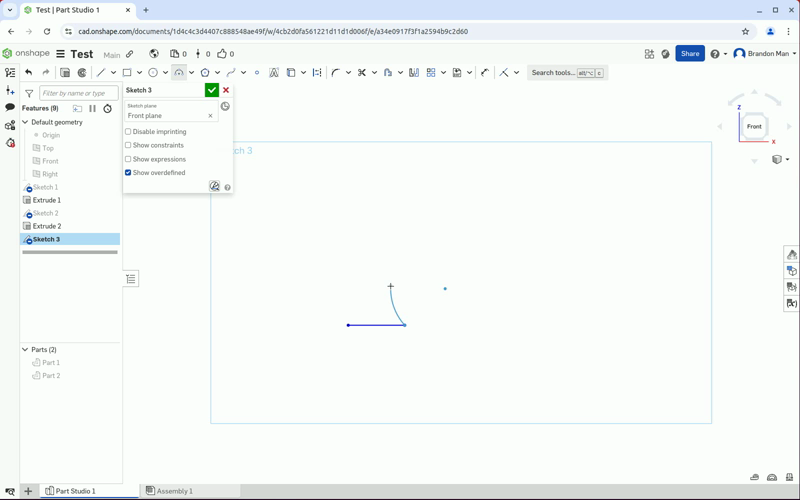
click(390, 285)
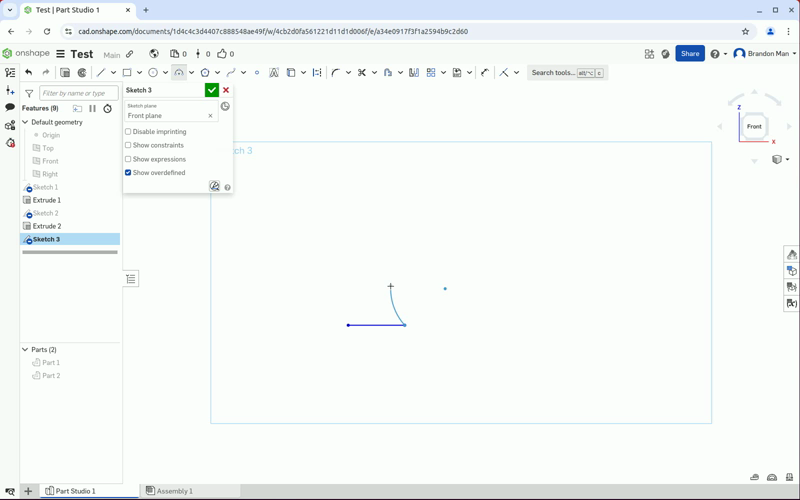
mouse_move(394, 306)
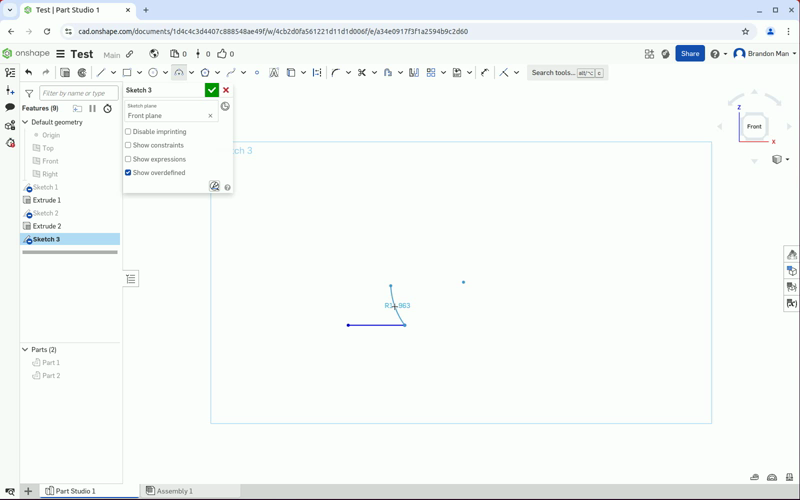
click(394, 306)
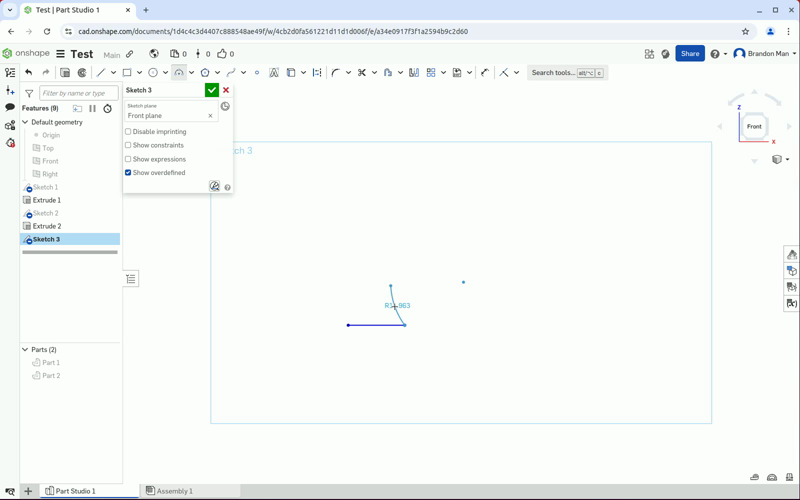
key_up(shift)
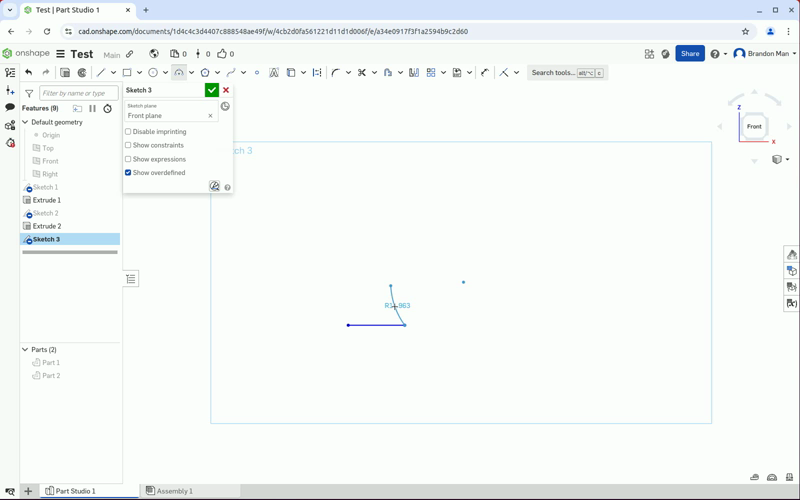
key(esc)
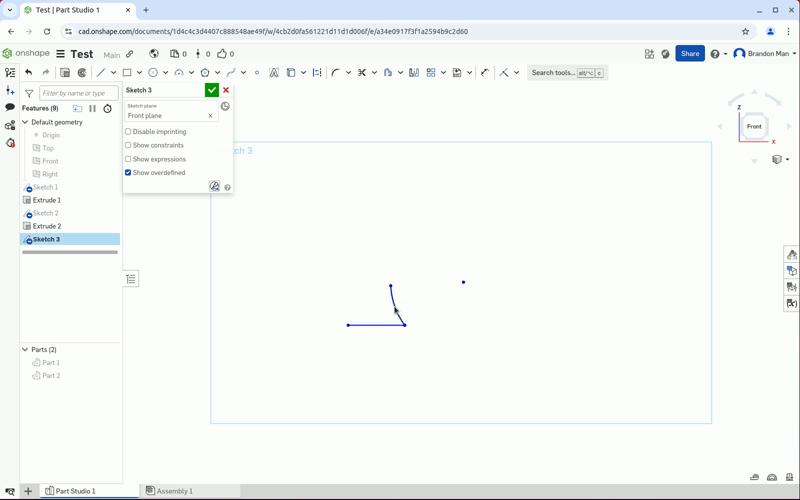
key(l)
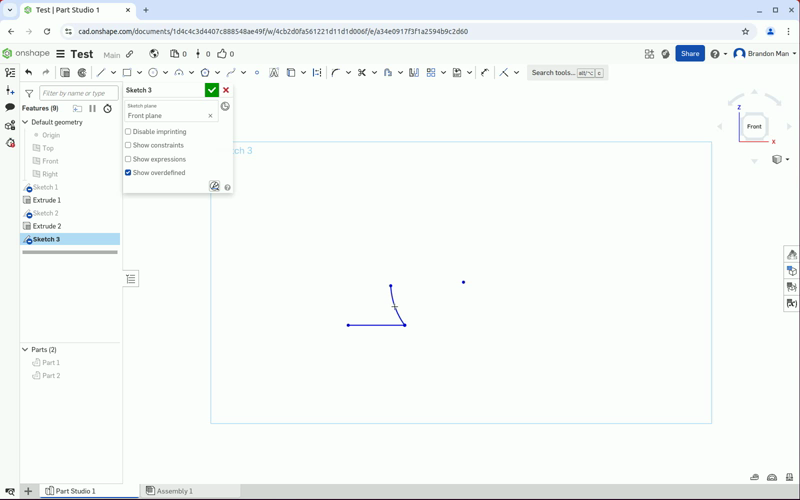
mouse_move(390, 285)
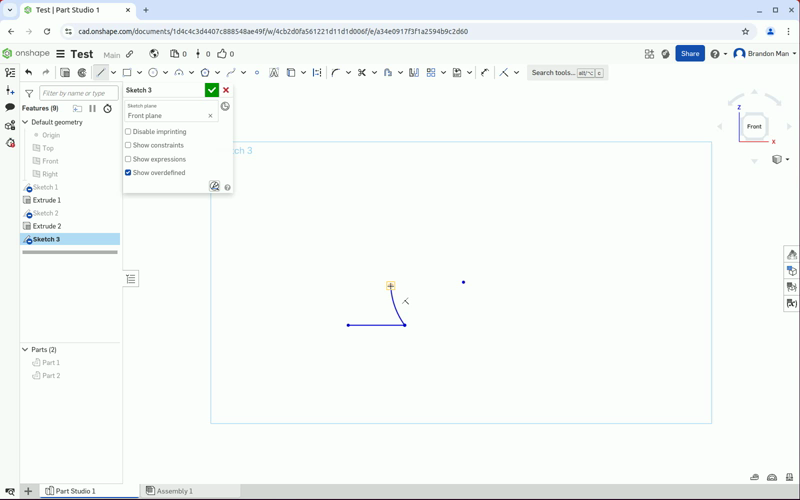
click(390, 285)
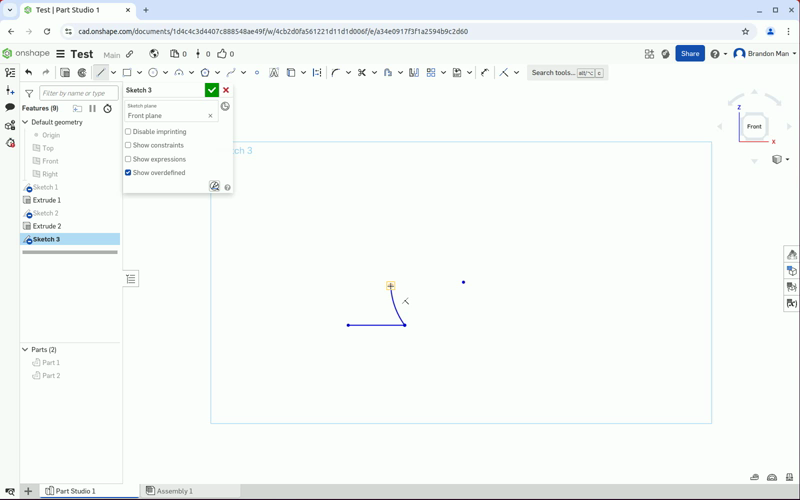
key_down(shift)
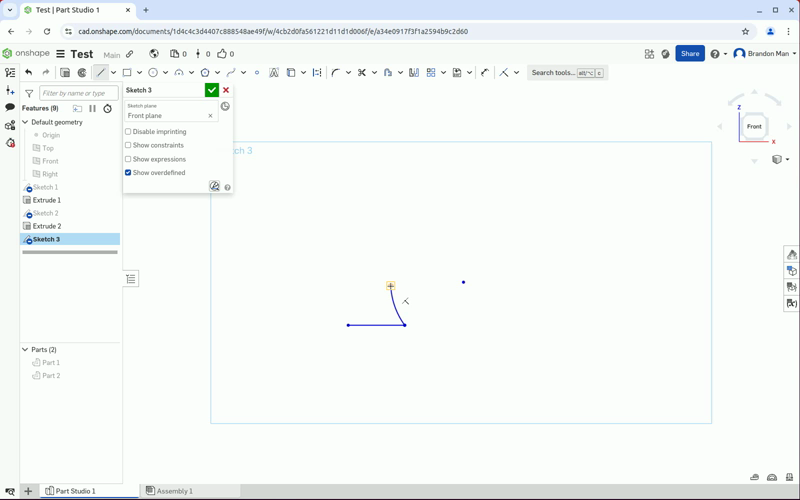
mouse_move(420, 285)
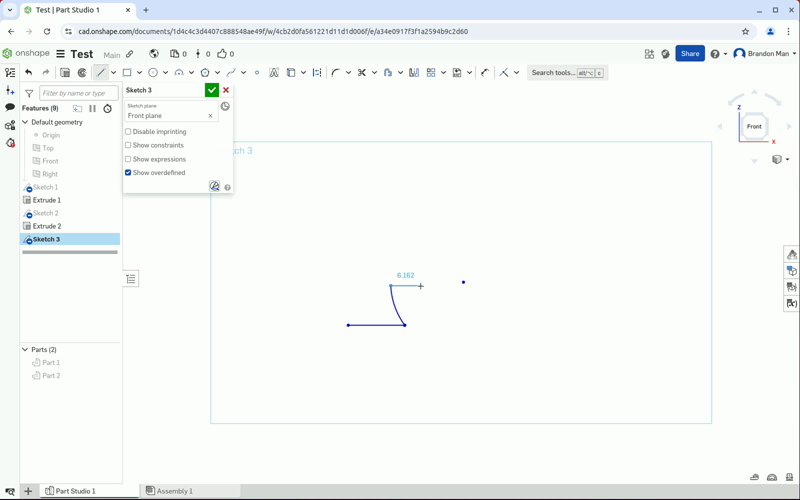
mouse_move(348, 285)
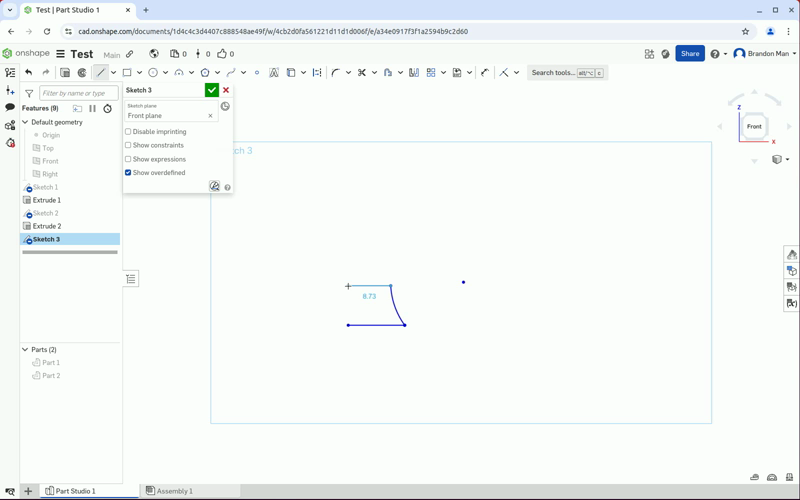
click(348, 285)
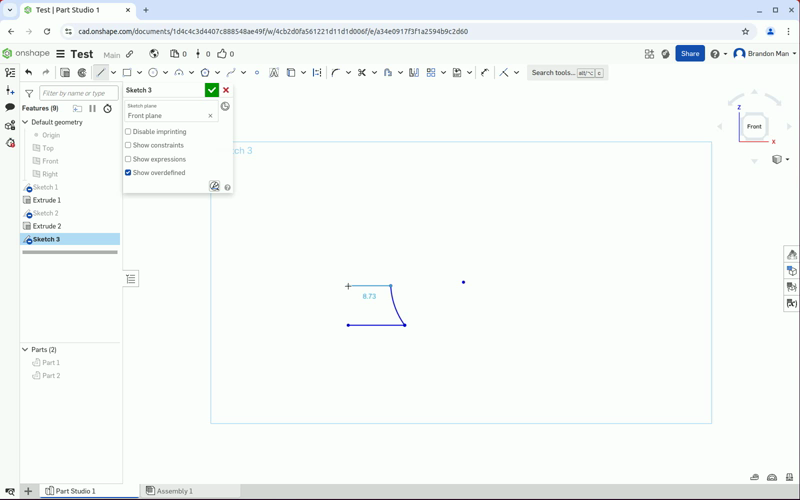
key_up(shift)
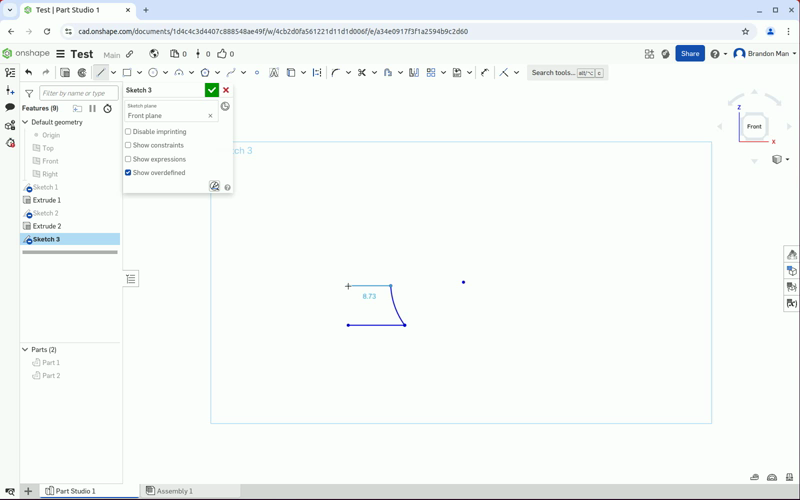
mouse_move(378, 285)
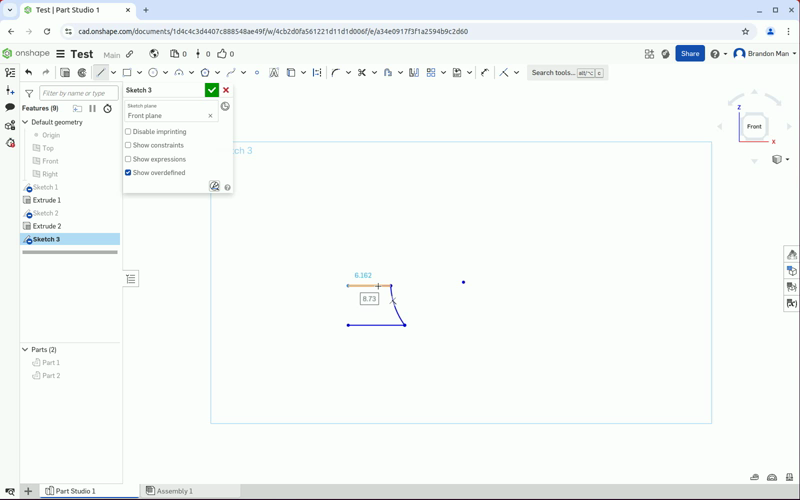
key_down(shift)
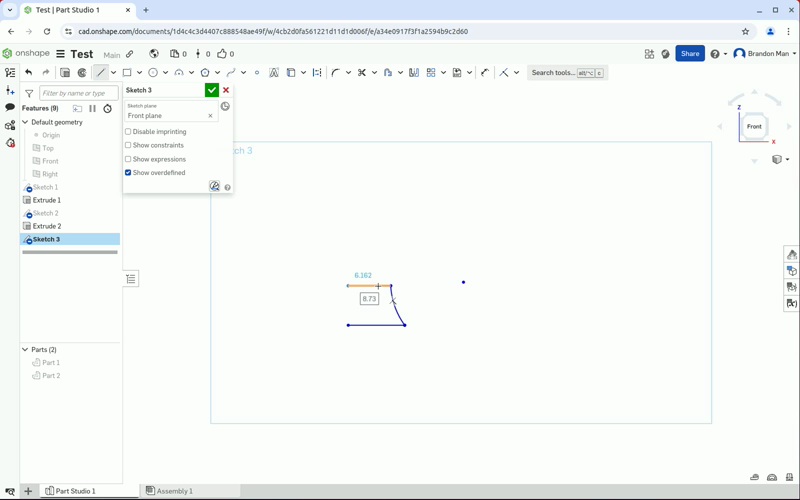
mouse_move(348, 325)
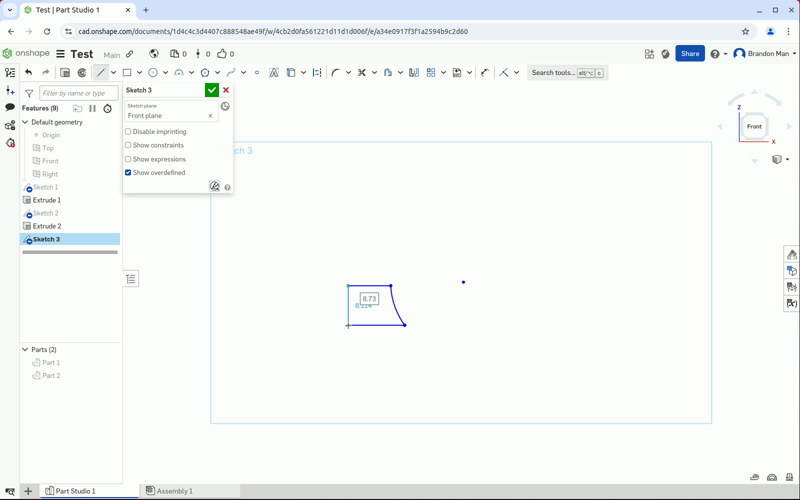
key_up(shift)
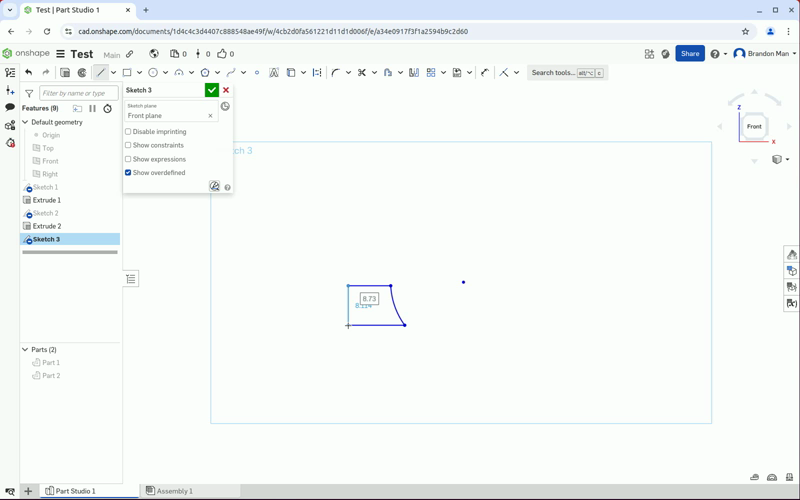
click(348, 325)
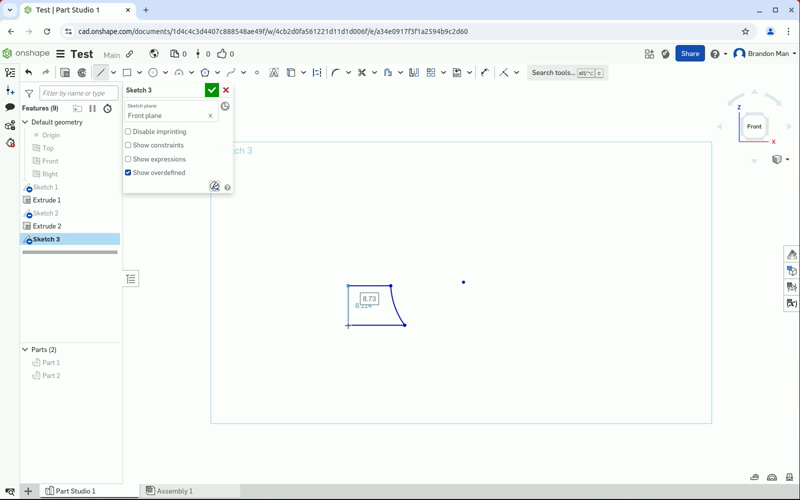
key(esc)
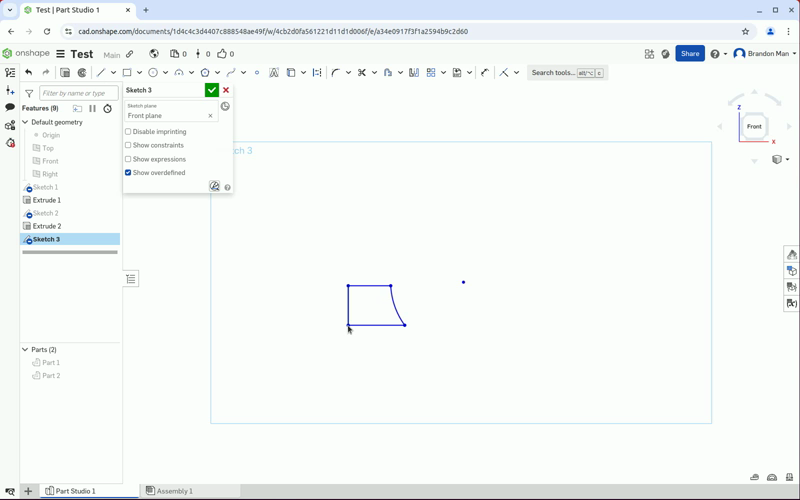
mouse_move(367, 299)
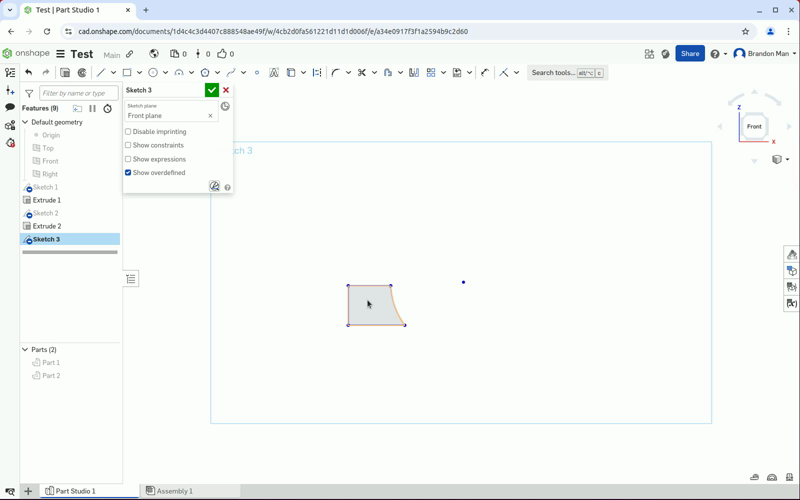
click(367, 299)
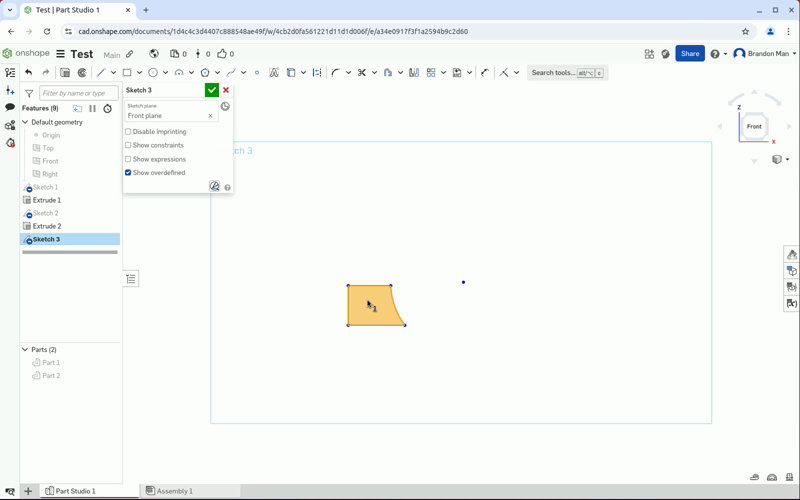
mouse_move(73, 352)
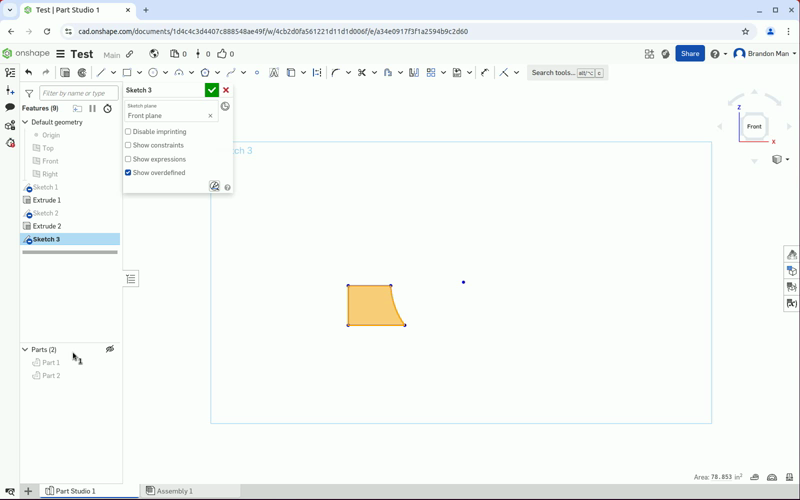
key(shift+y)
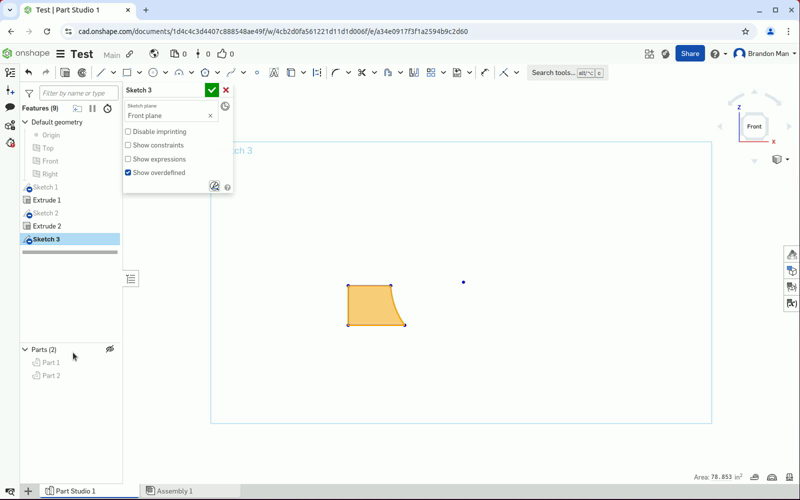
key(shift+e)
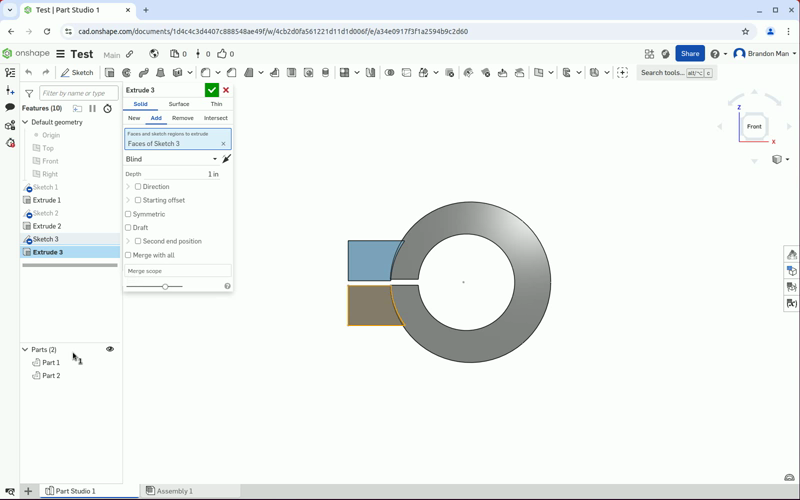
mouse_move(143, 106)
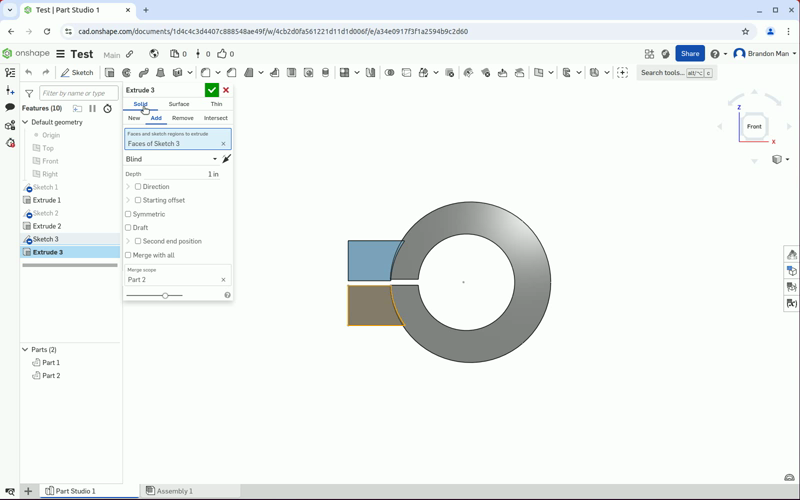
click(143, 106)
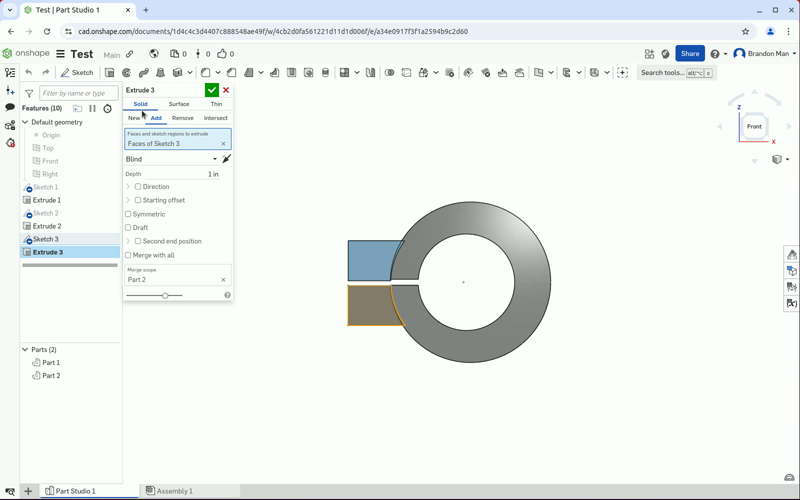
mouse_move(137, 120)
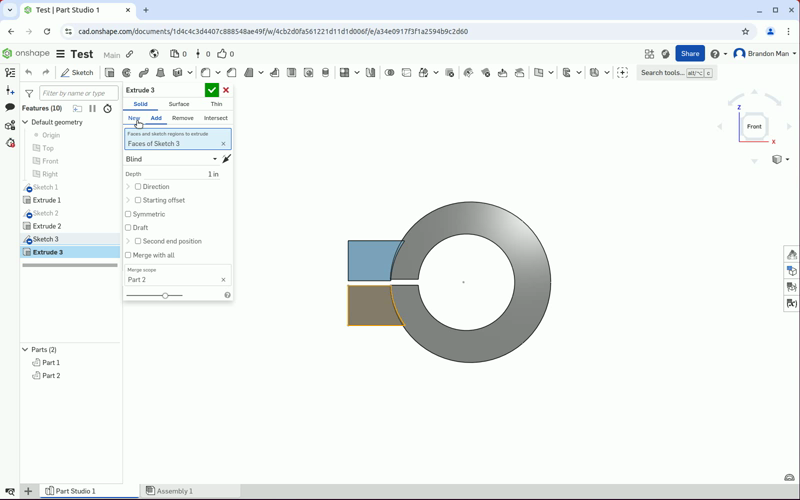
click(137, 120)
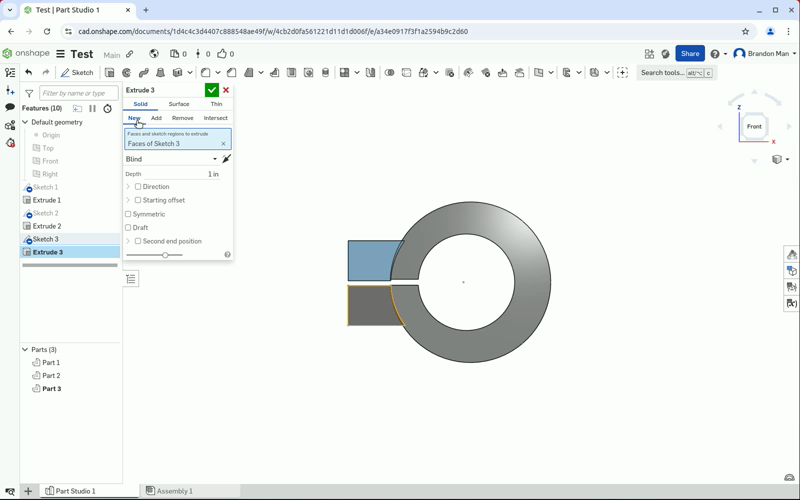
key(tab, 4)
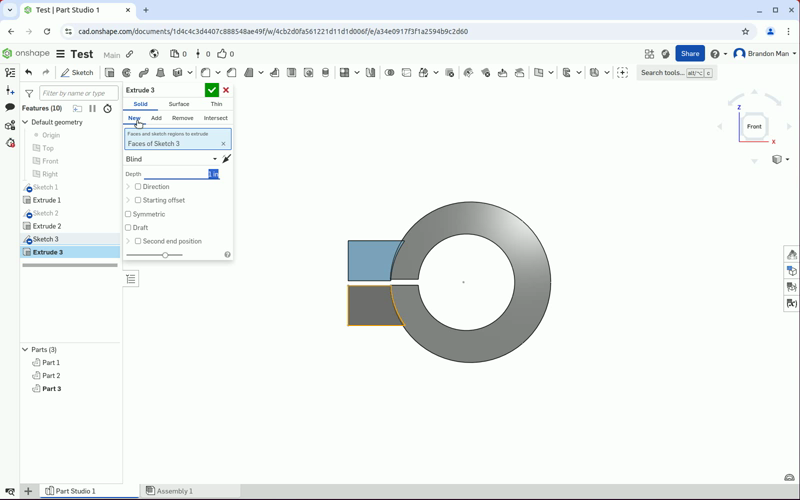
text(17.331)
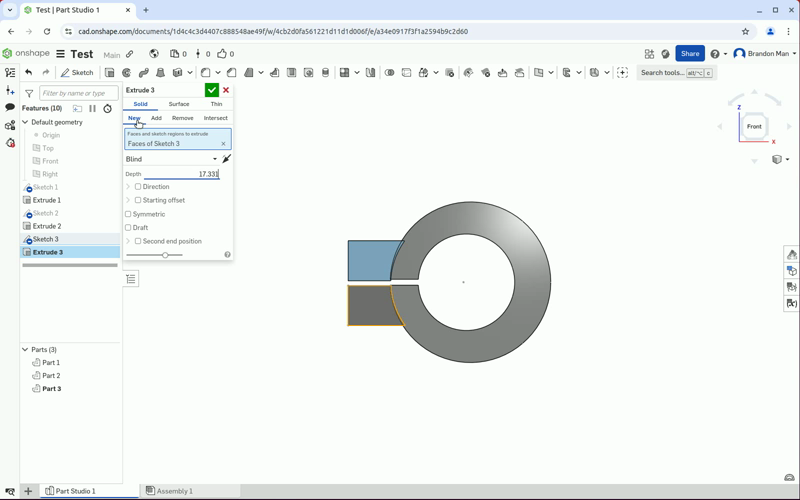
key(enter)
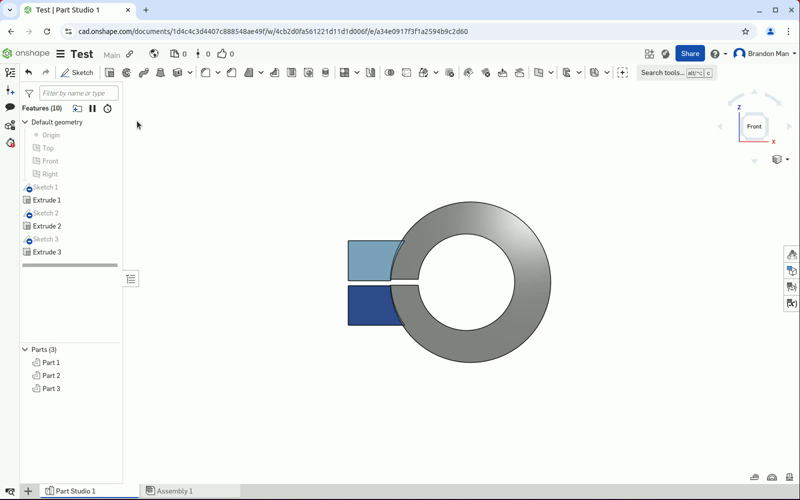
key(shift+h)
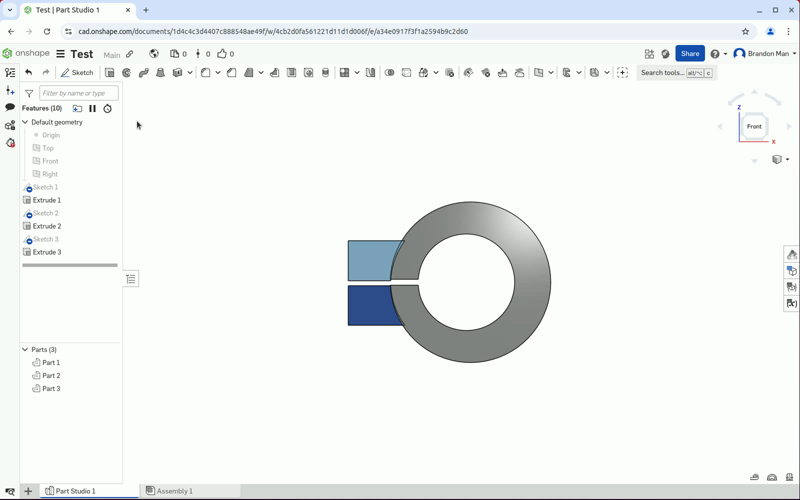
key(shift+h)
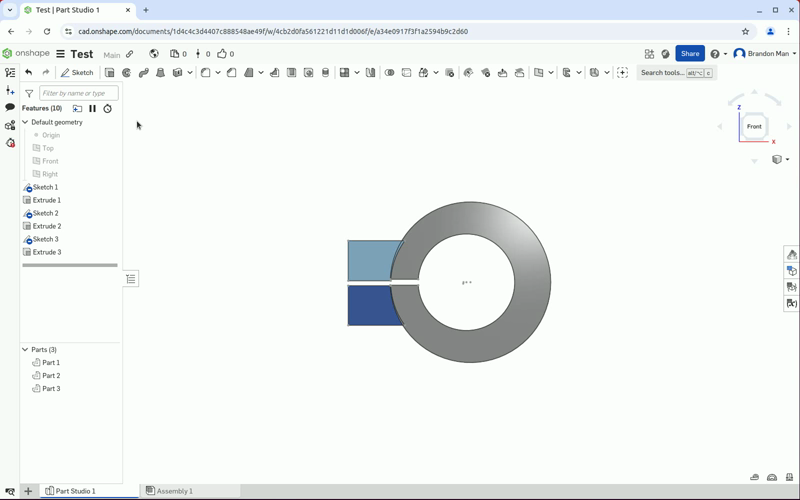
key(shift+7)
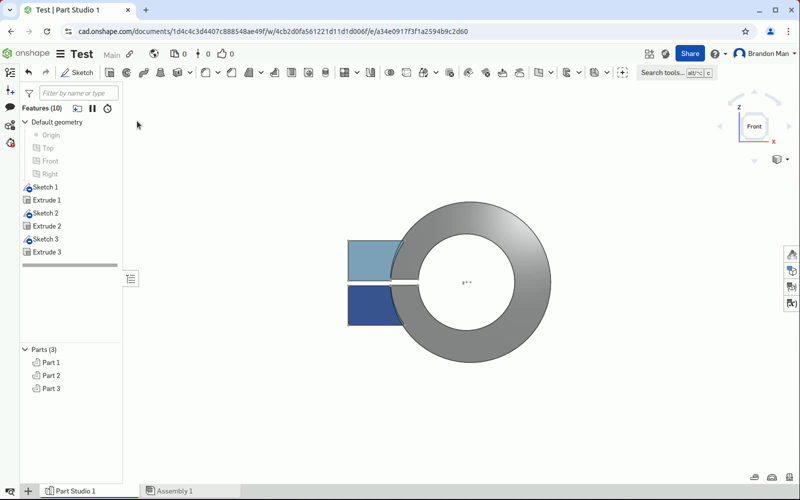
key(left, 2)
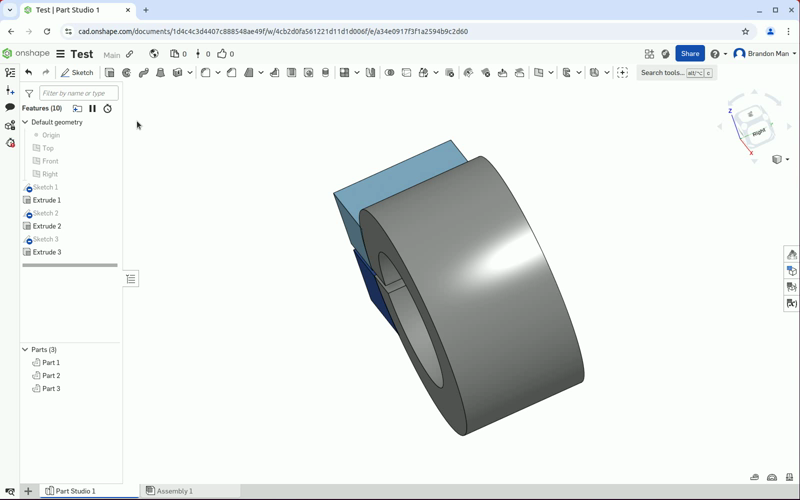
key(down, 2)
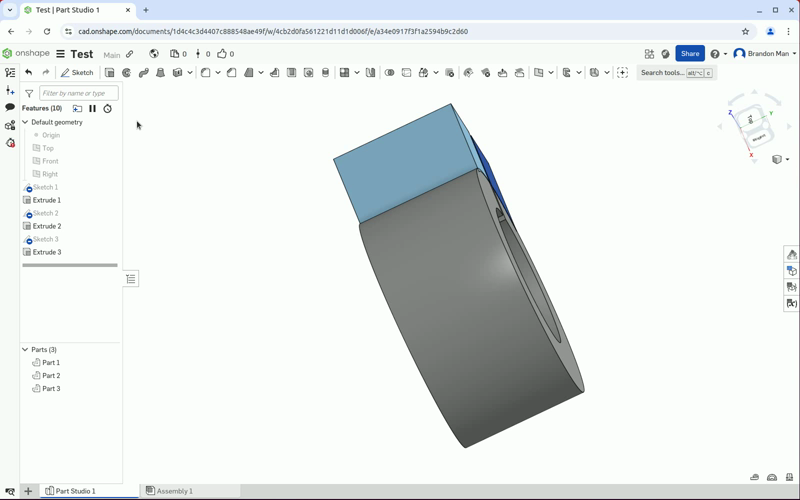
key(up, 2)
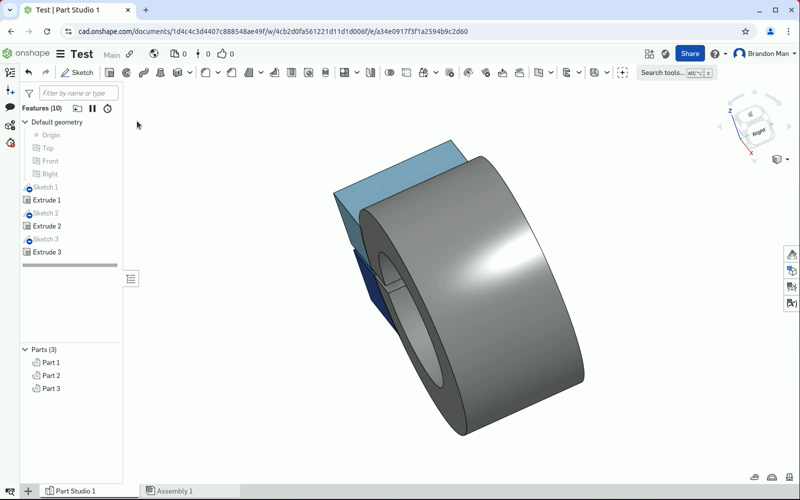
key(right, 2)
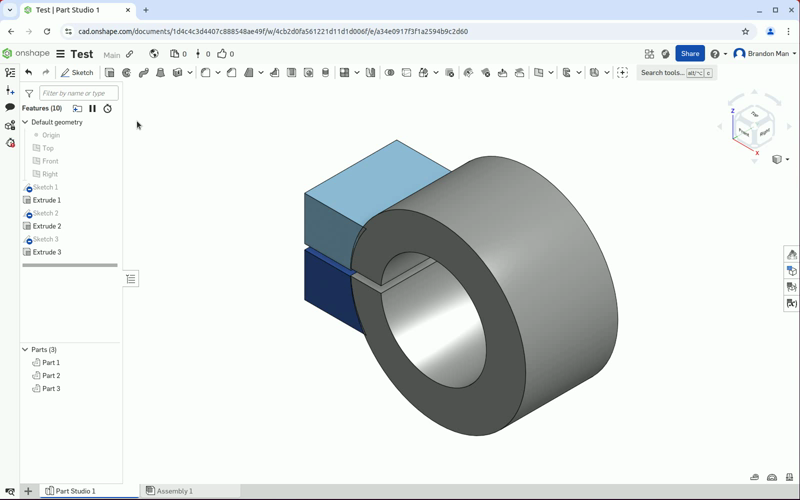
mouse_move(73, 189)
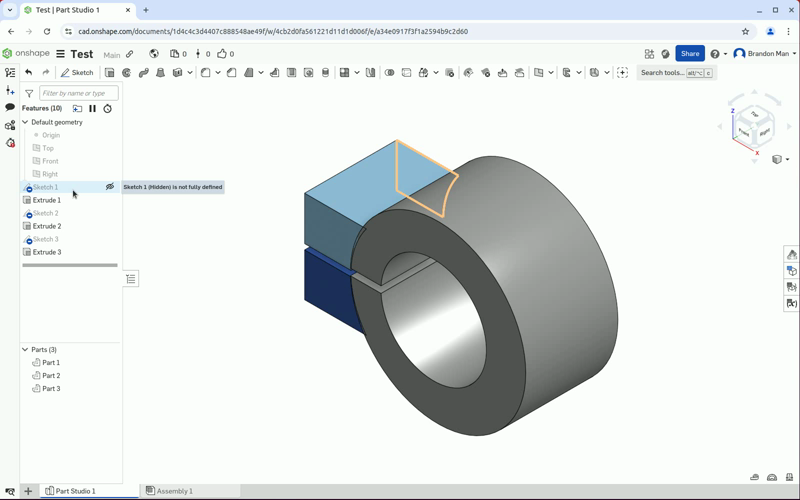
click(73, 189)